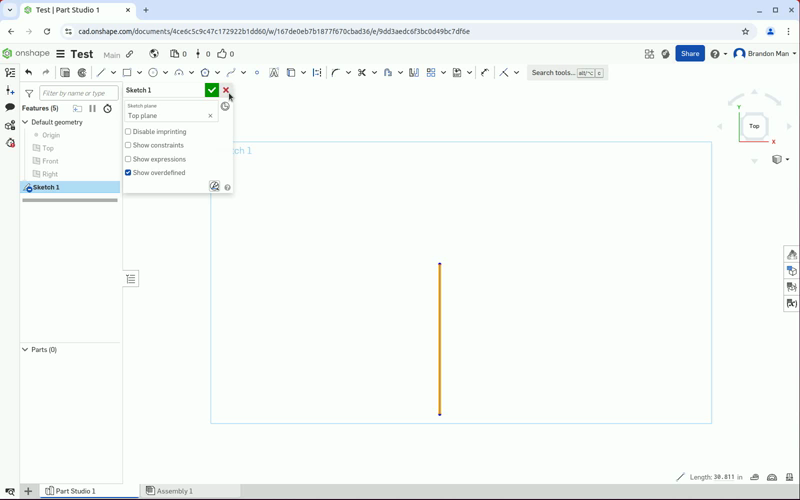
key(shift+h)
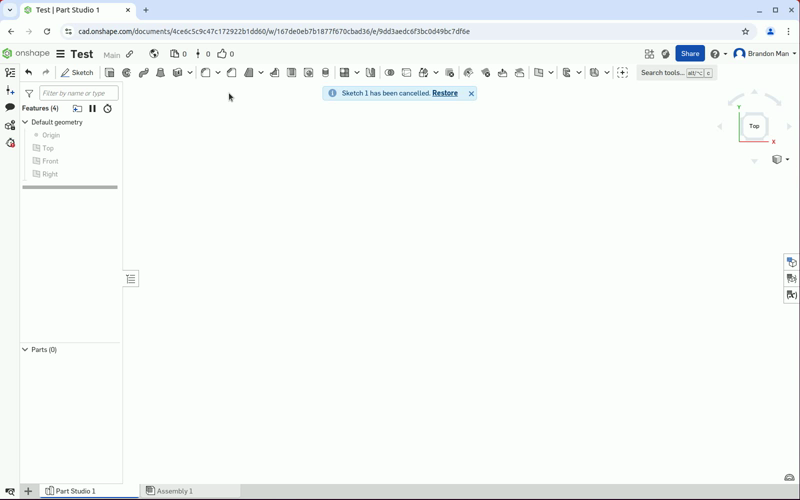
mouse_move(73, 352)
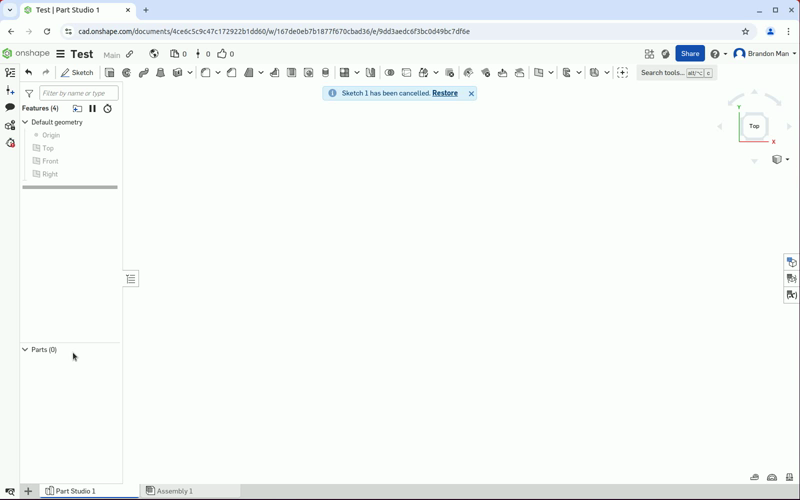
key(y)
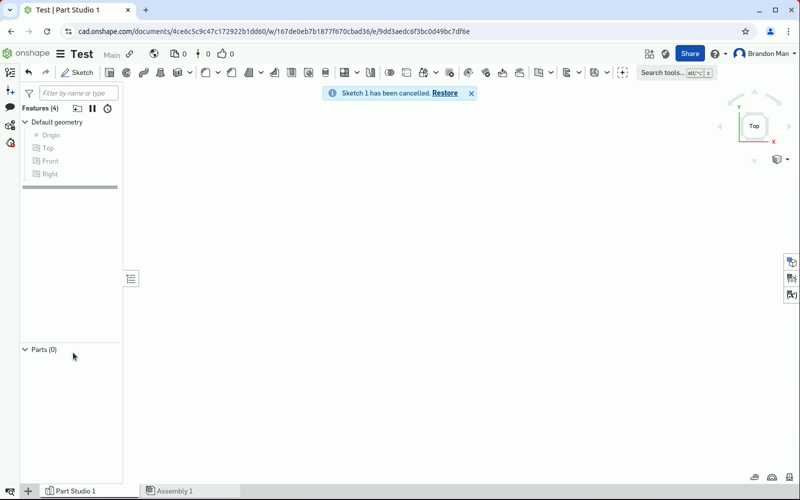
key(shift+p)
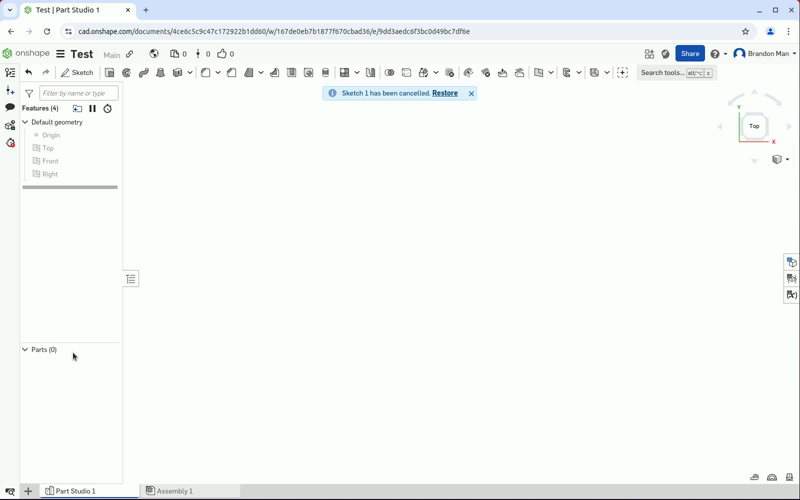
key(space)
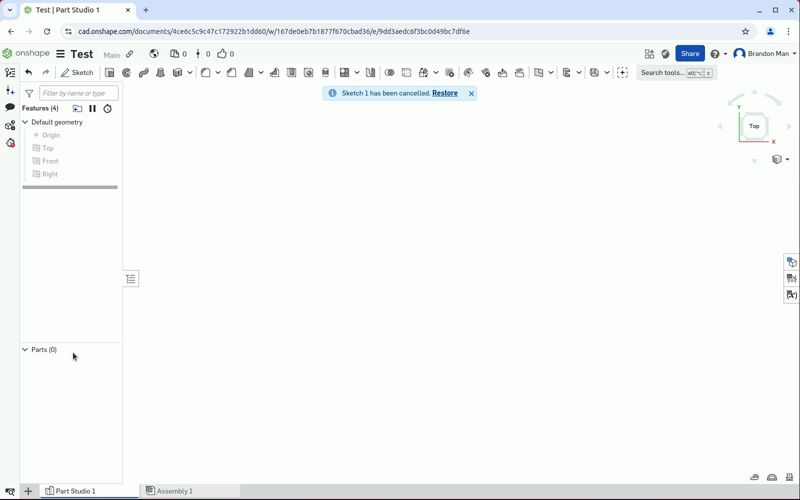
key_down(shift)
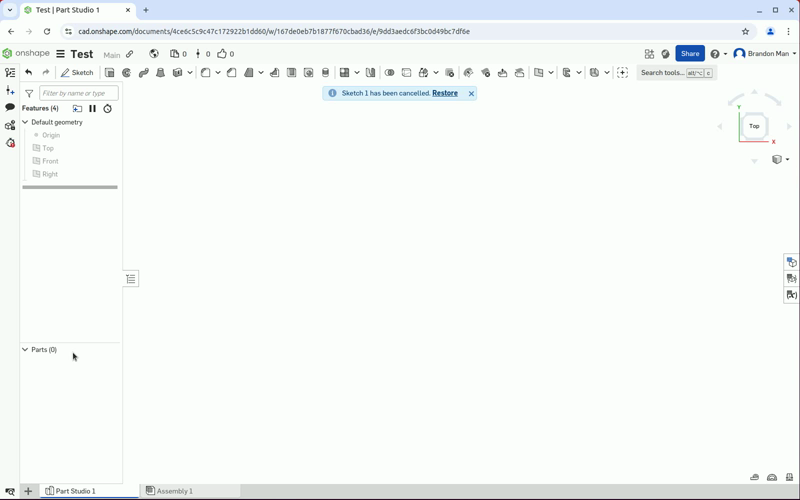
key(up)
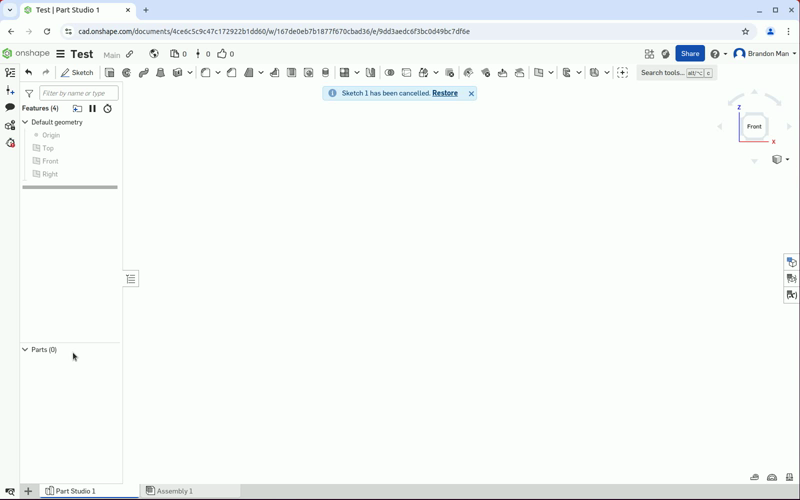
key_up(shift)
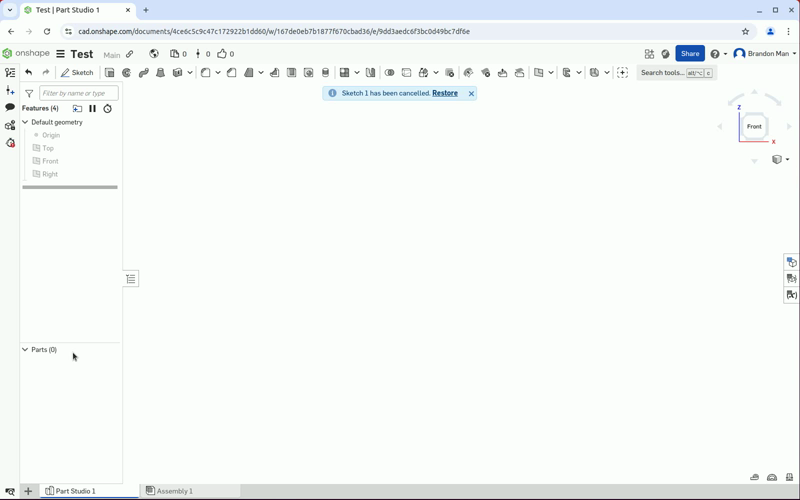
mouse_move(73, 352)
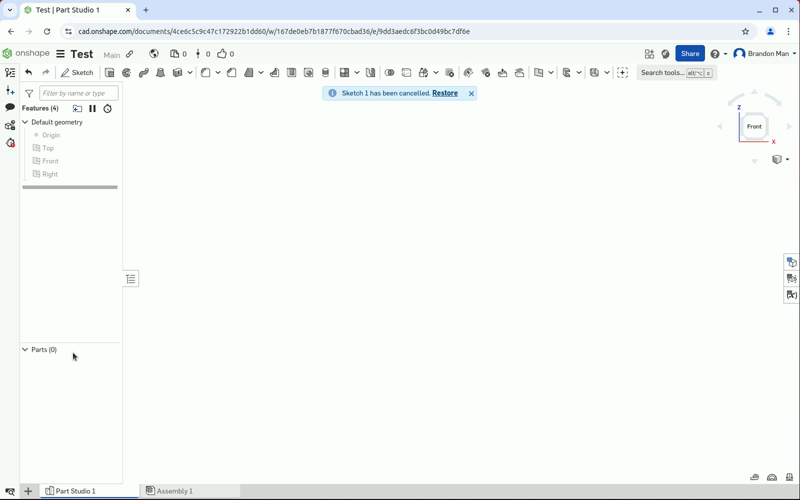
key(shift+y)
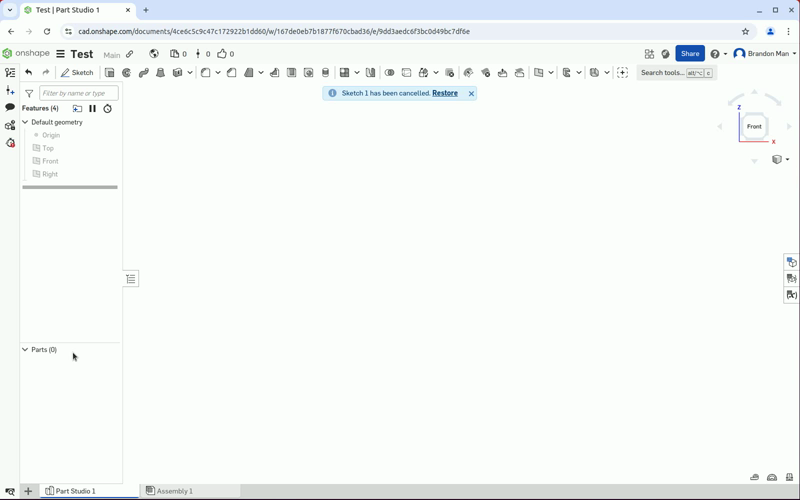
key(shift+s)
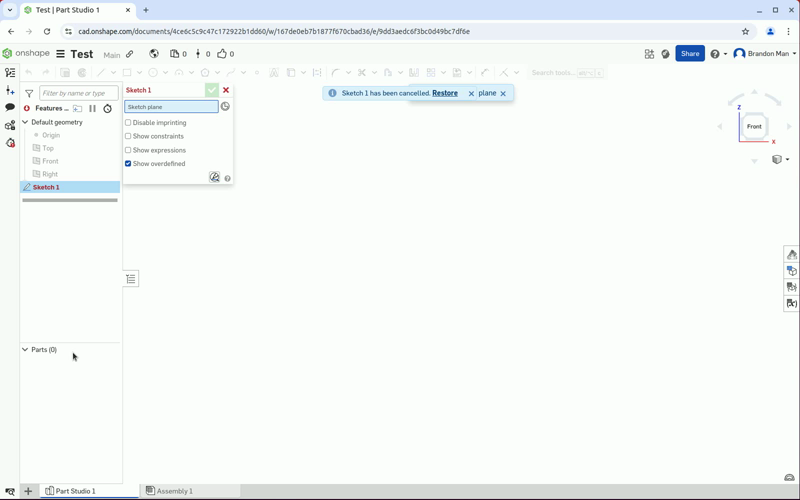
mouse_move(73, 163)
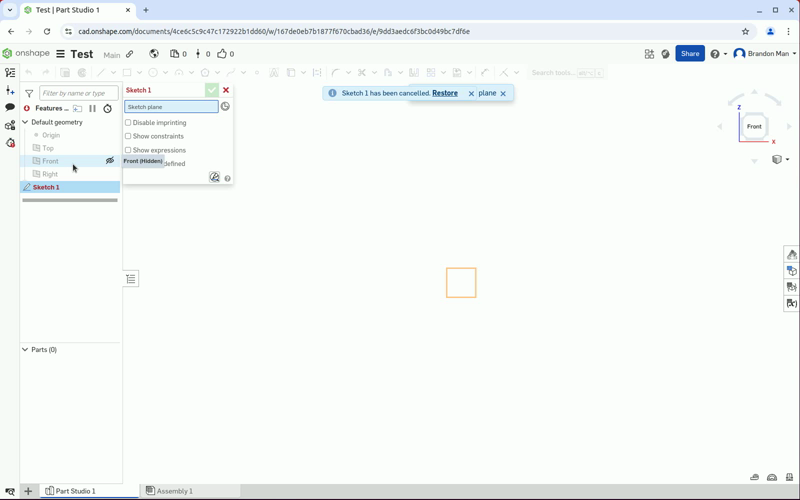
click(73, 163)
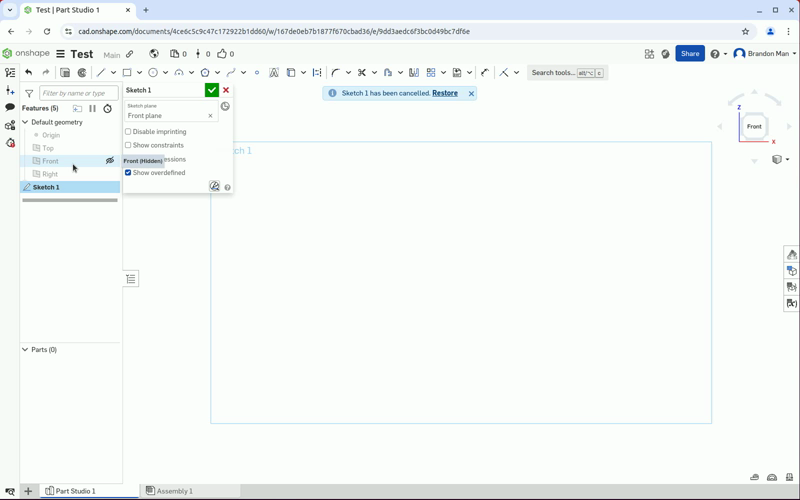
mouse_move(73, 352)
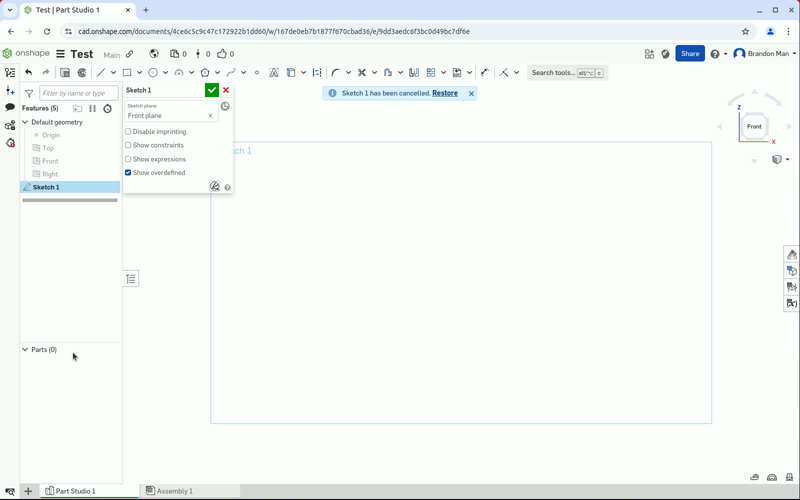
key(y)
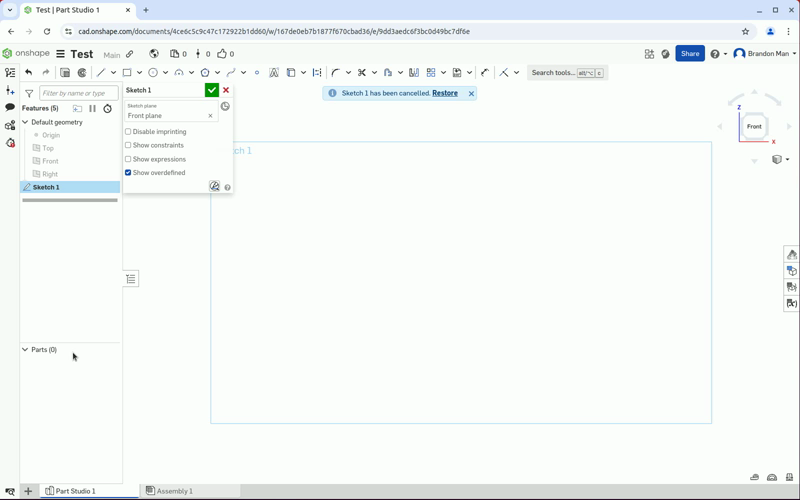
key(l)
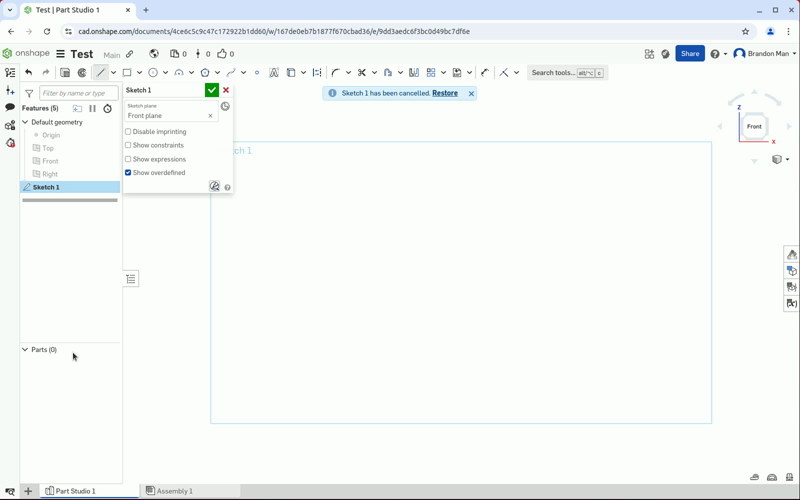
key_down(shift)
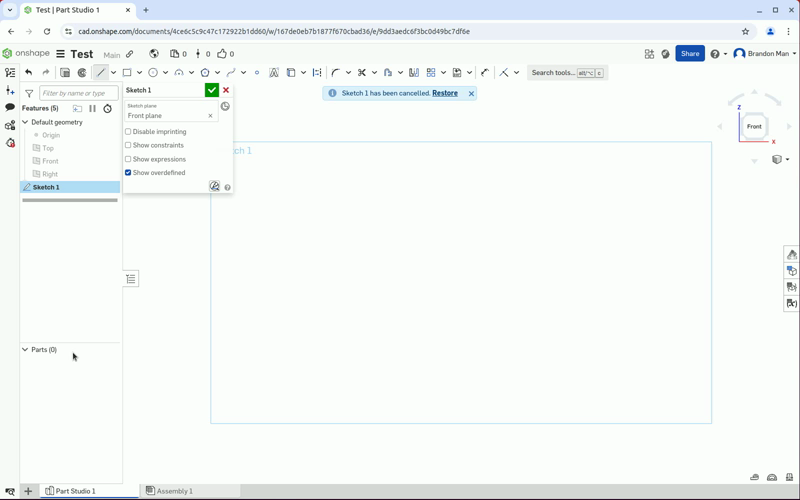
mouse_move(348, 282)
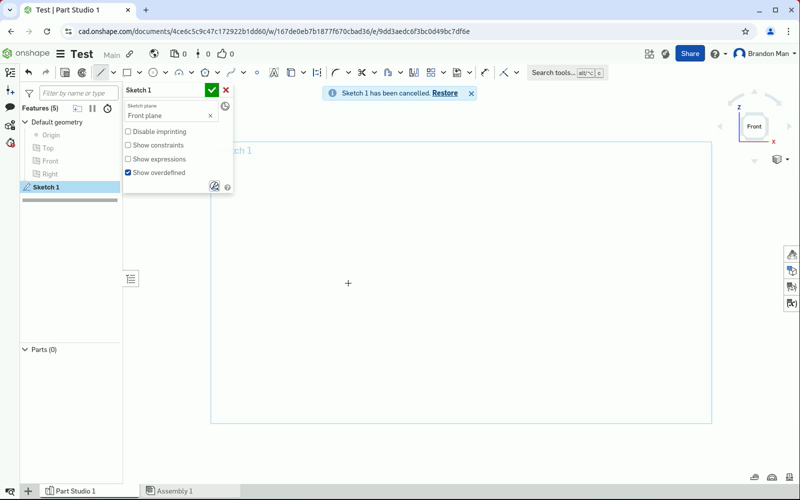
click(348, 282)
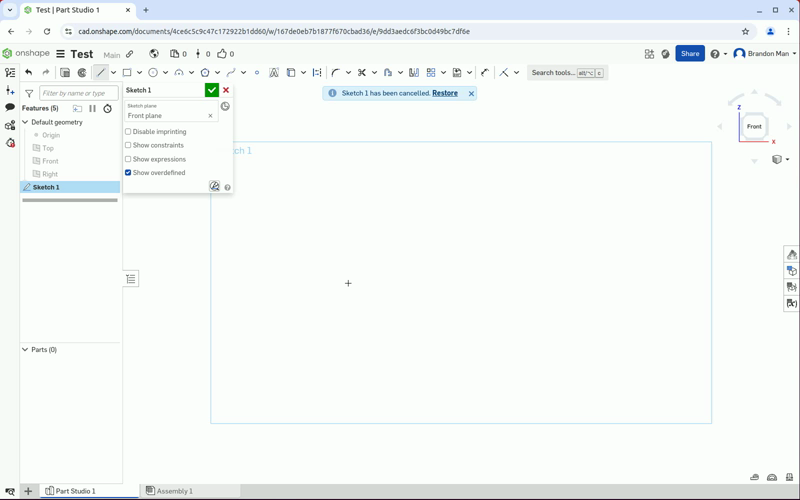
key_up(shift)
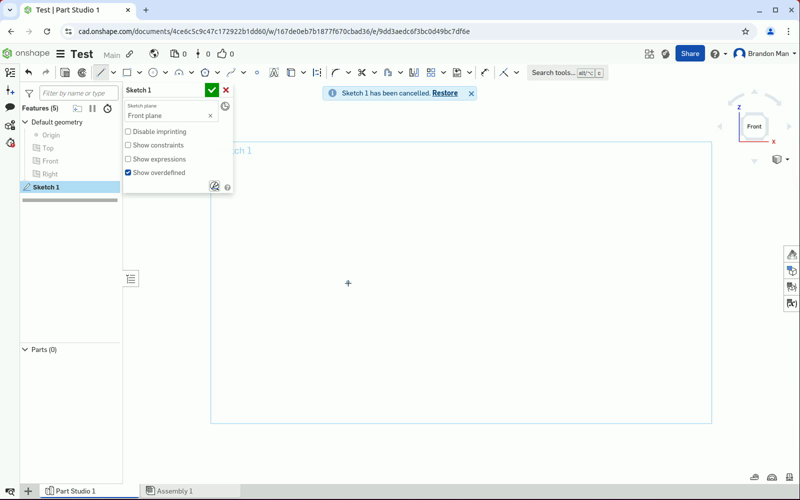
key_down(shift)
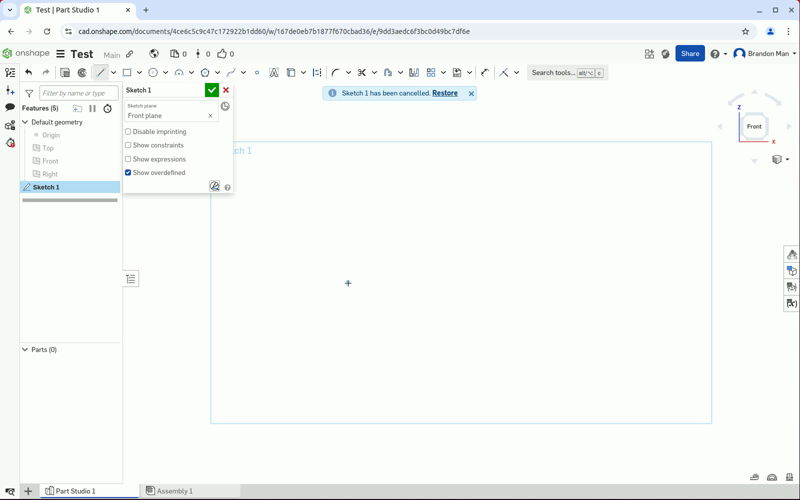
mouse_move(419, 282)
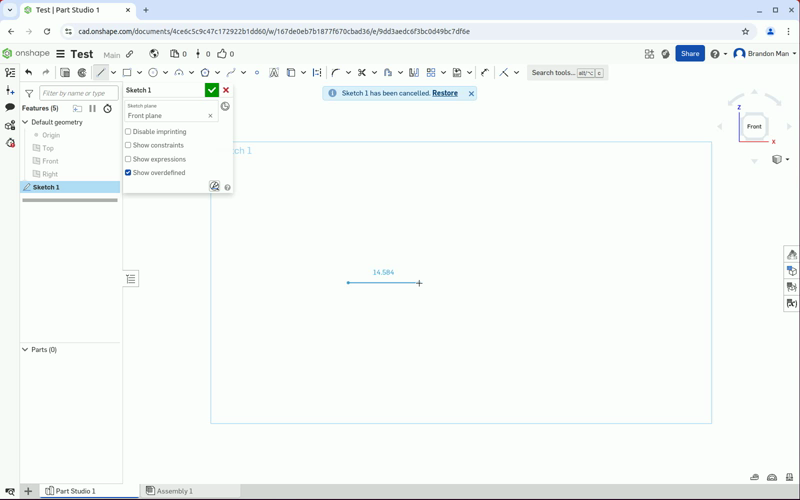
click(419, 282)
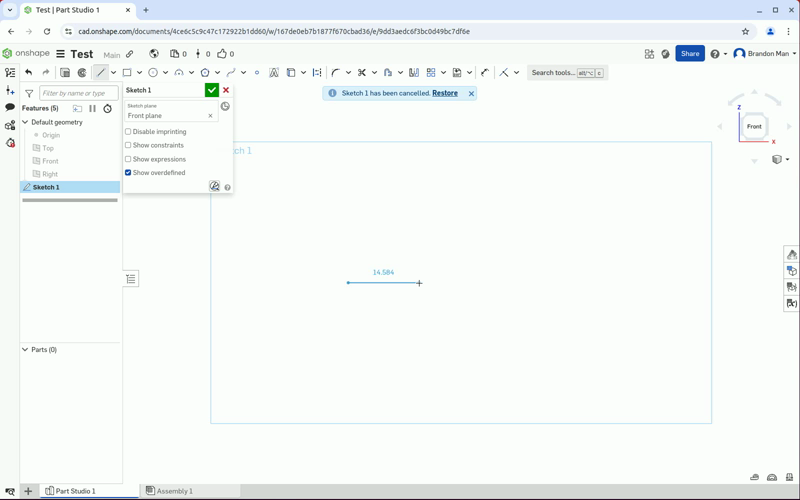
key_up(shift)
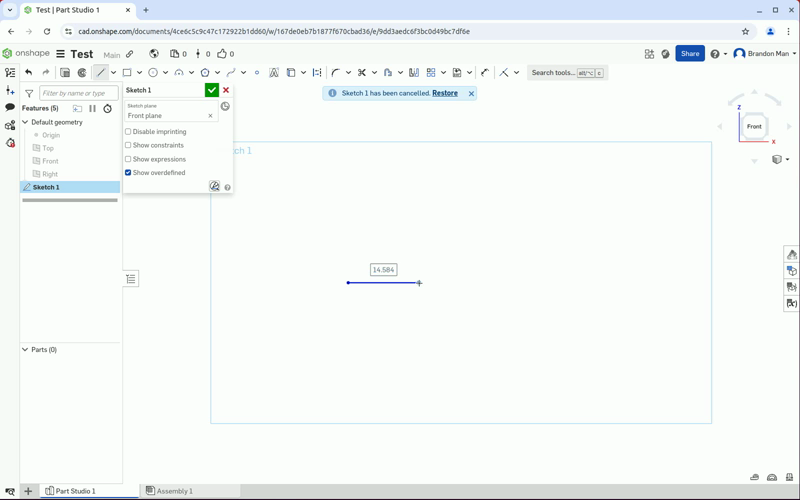
key_down(shift)
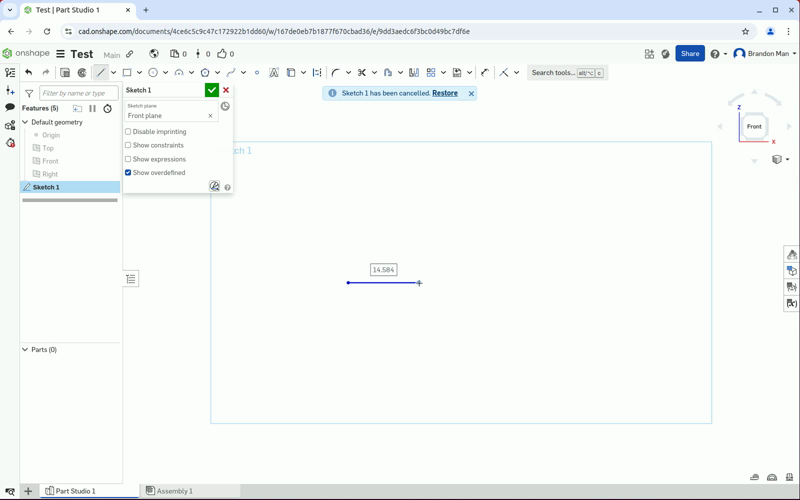
mouse_move(449, 282)
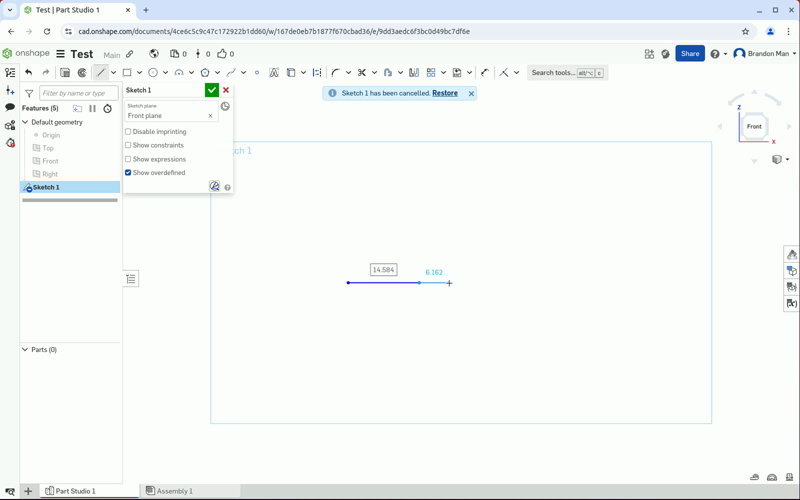
mouse_move(419, 254)
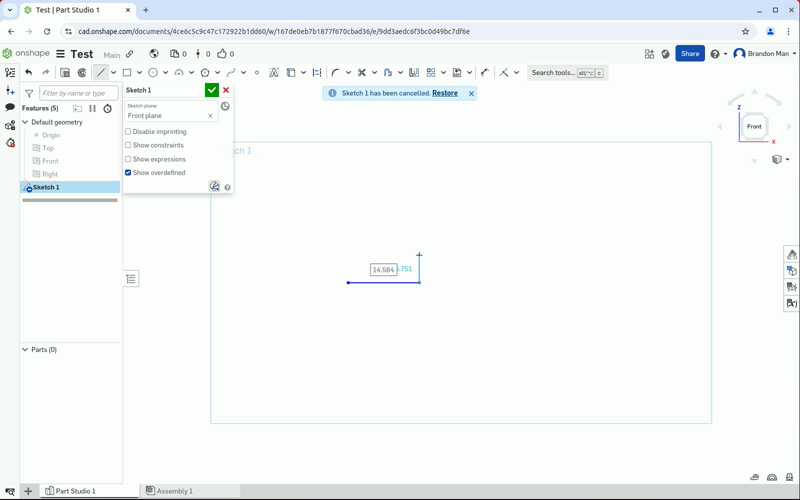
click(419, 254)
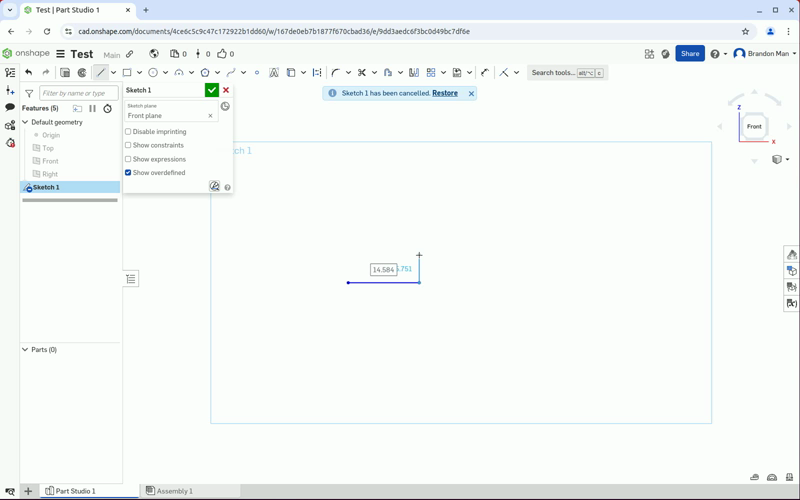
key_up(shift)
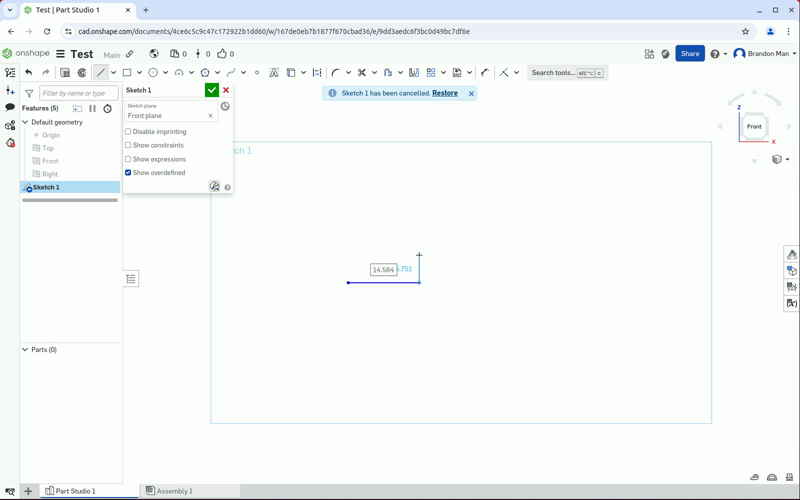
key_down(shift)
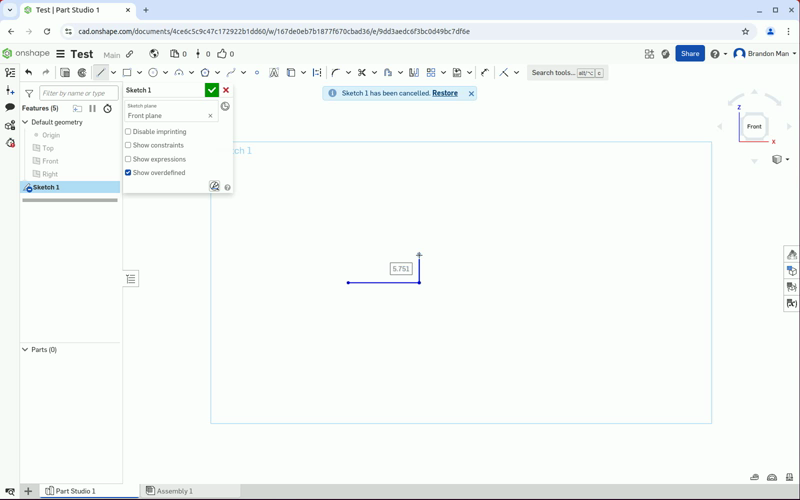
mouse_move(449, 254)
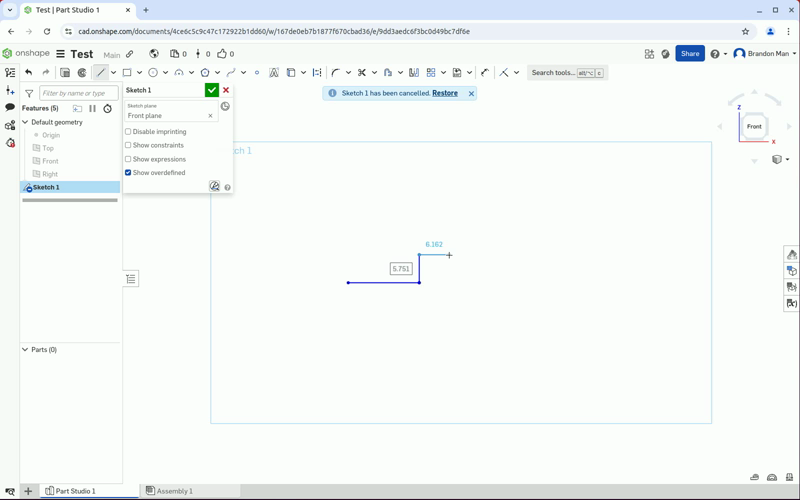
mouse_move(419, 226)
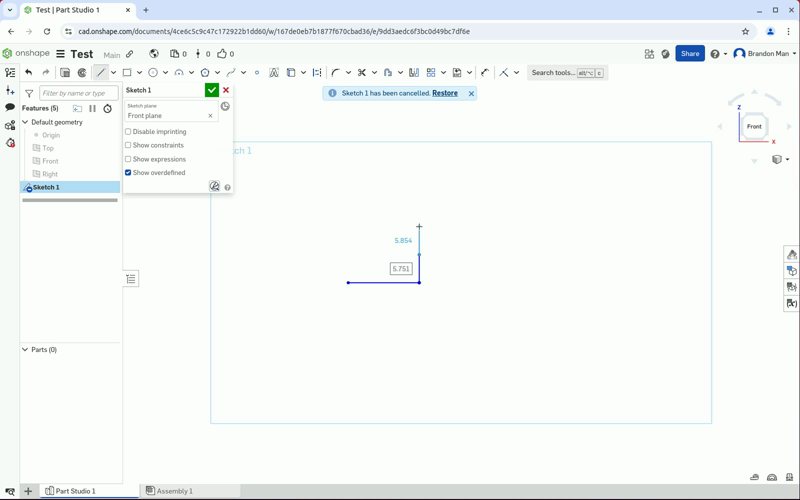
click(419, 226)
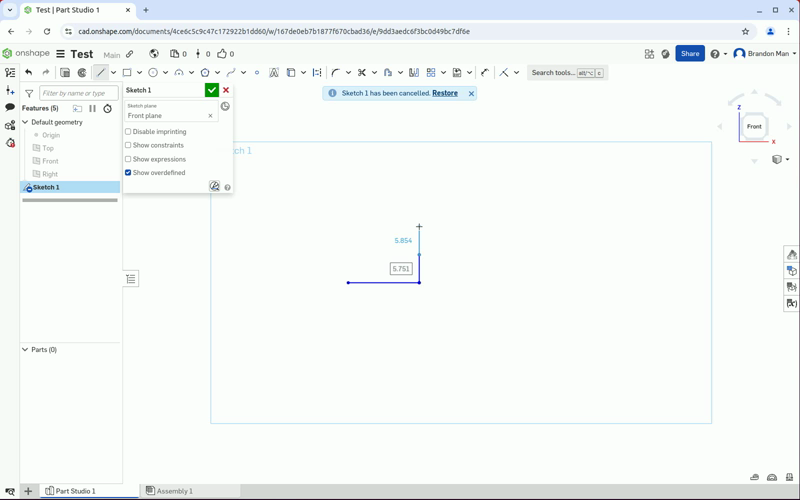
key_up(shift)
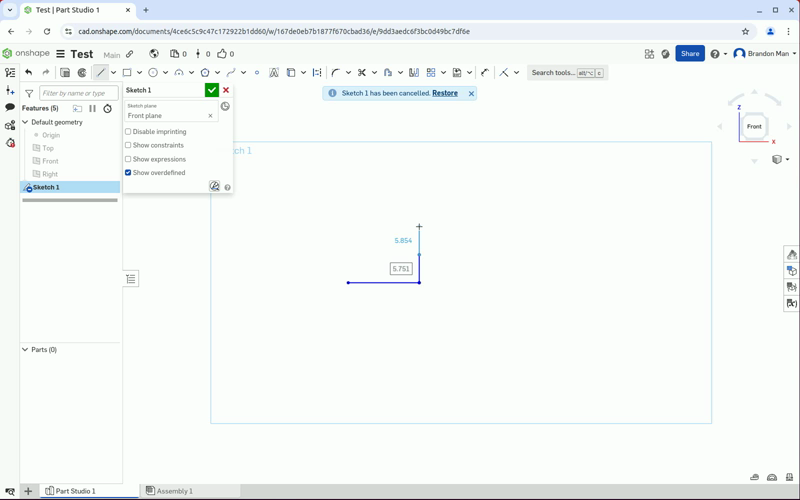
key_down(shift)
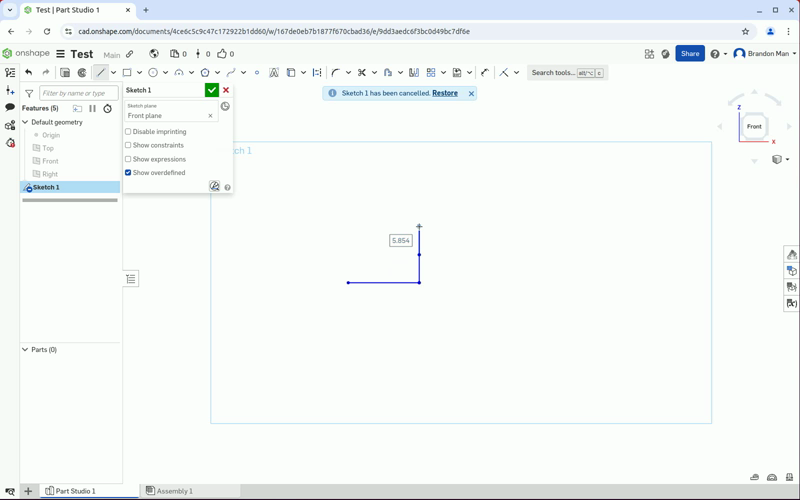
mouse_move(348, 226)
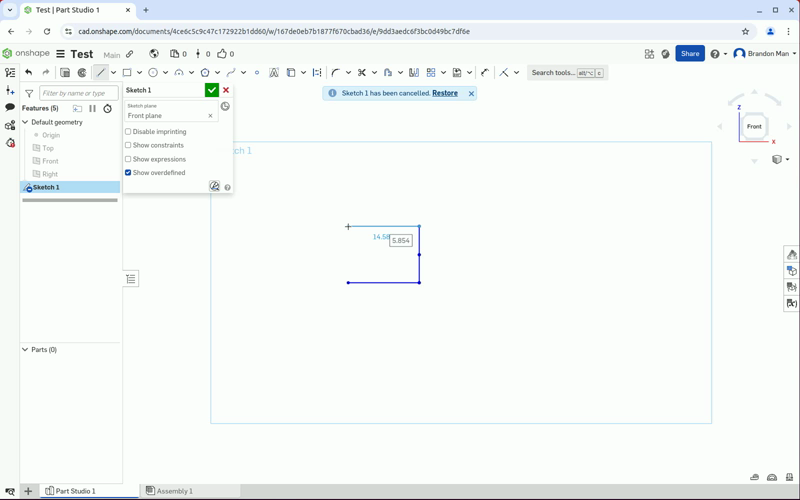
click(348, 226)
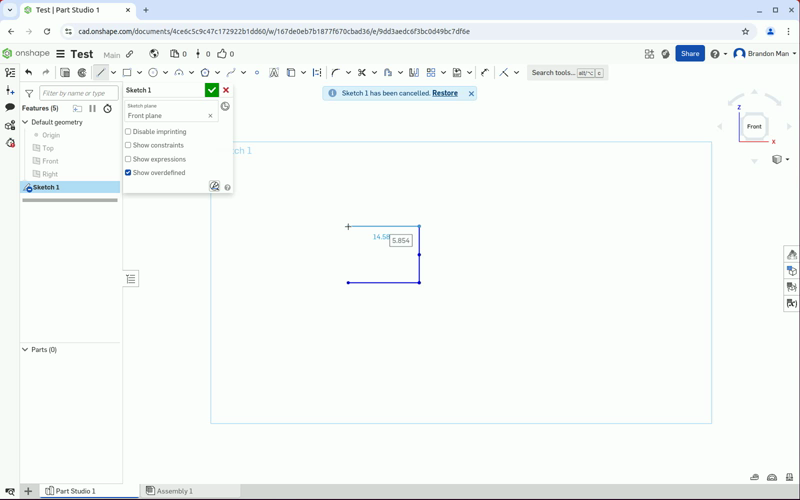
key_up(shift)
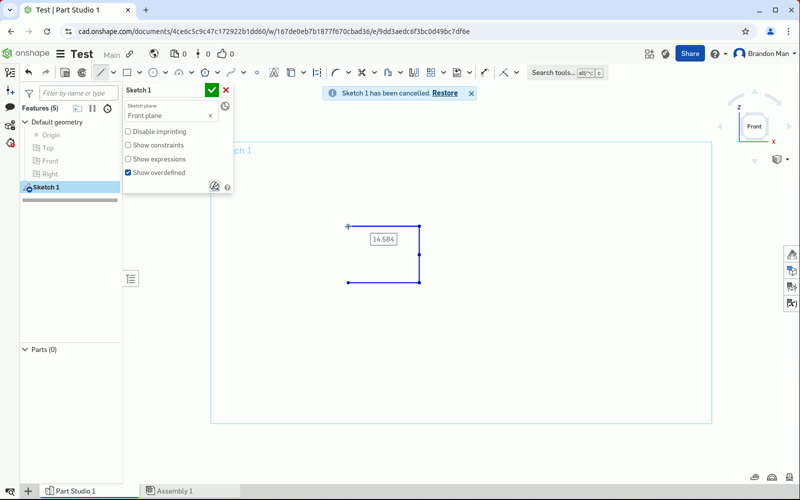
mouse_move(378, 226)
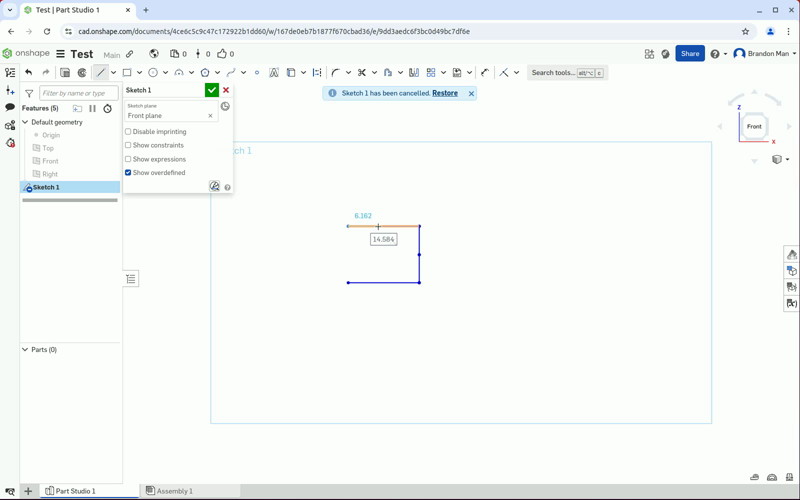
key_down(shift)
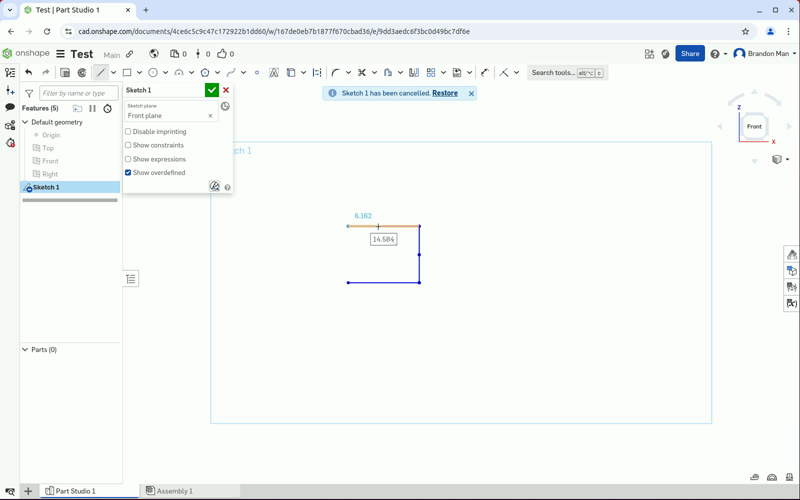
mouse_move(348, 282)
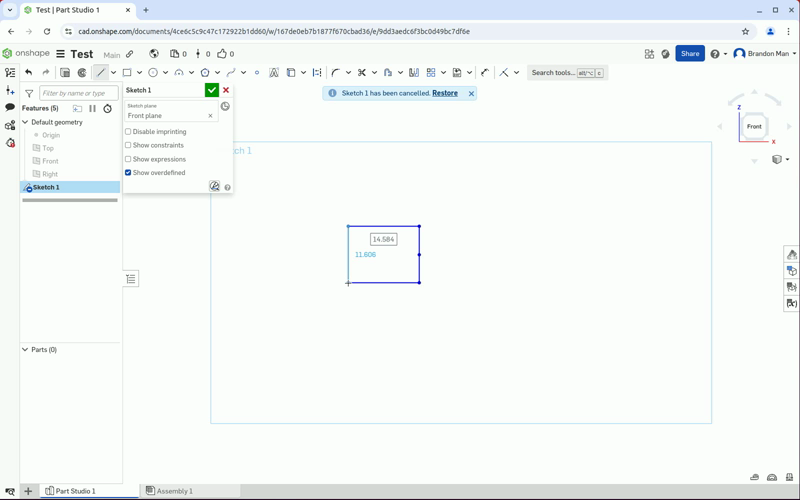
key_up(shift)
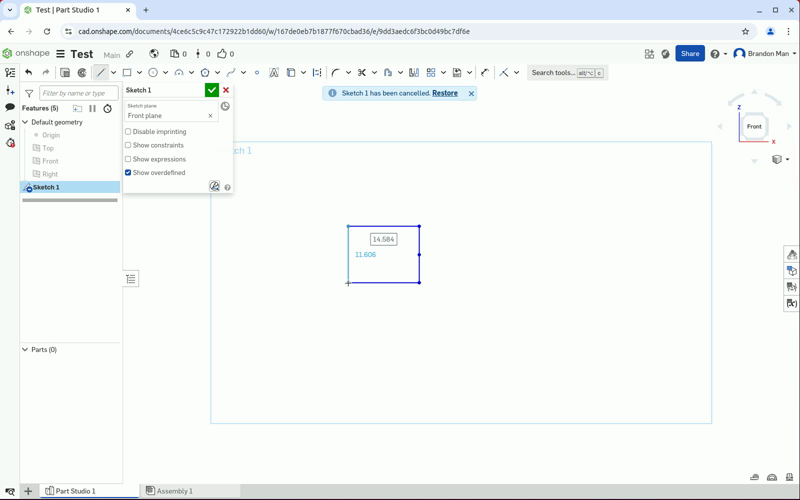
click(348, 282)
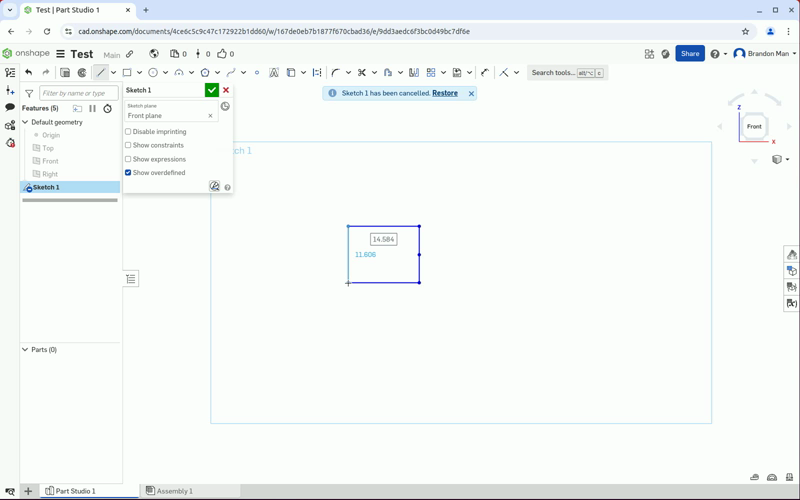
key(esc)
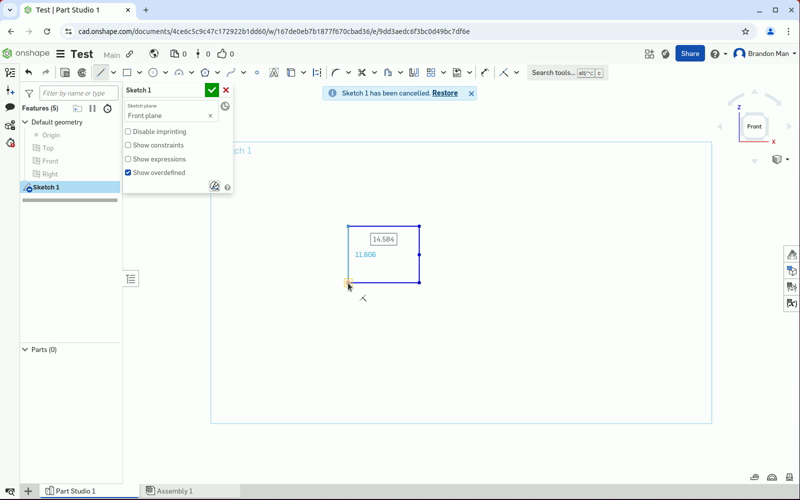
mouse_move(363, 258)
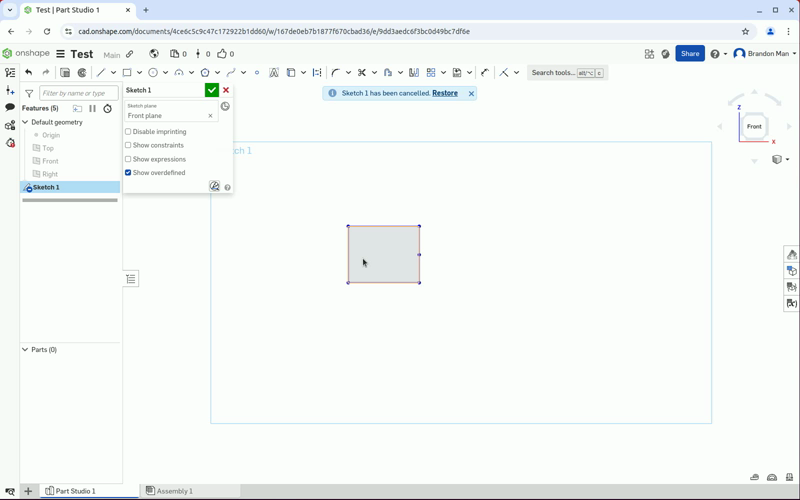
click(363, 258)
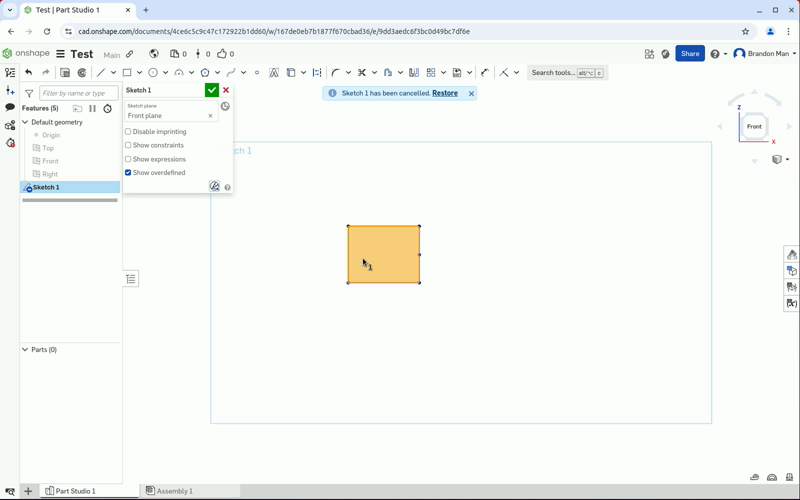
mouse_move(73, 352)
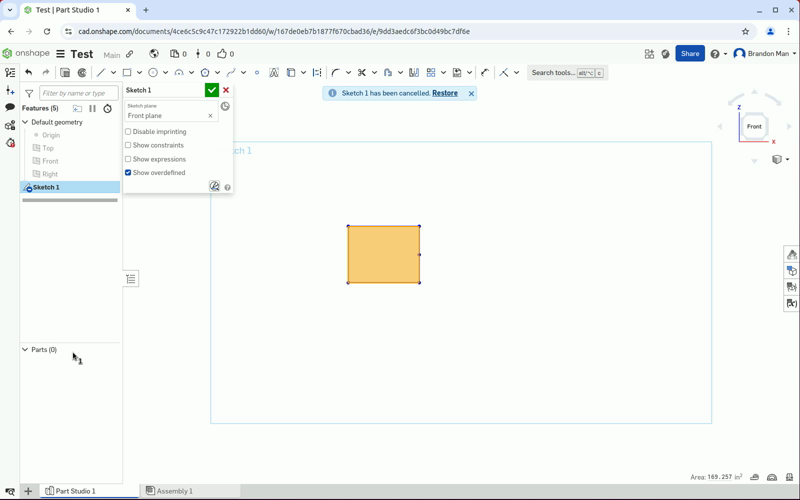
key(shift+y)
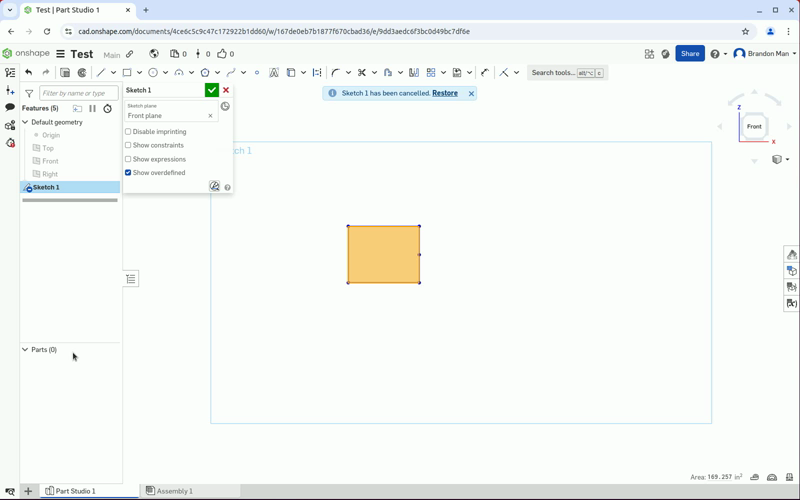
key(shift+e)
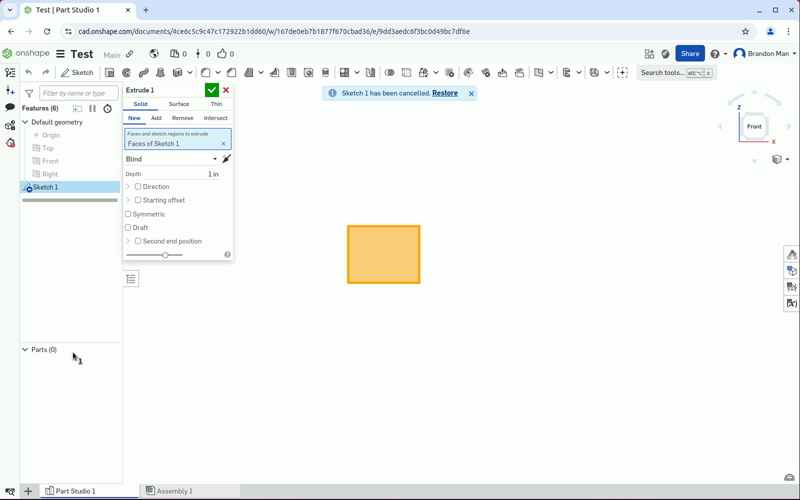
mouse_move(143, 106)
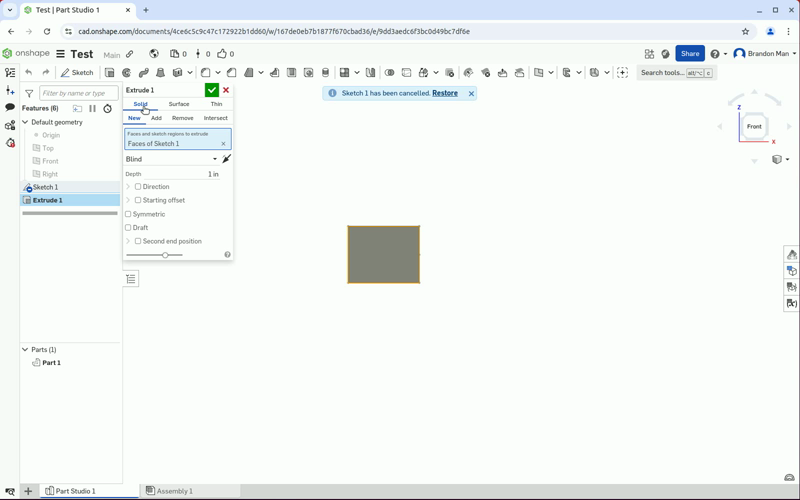
click(143, 106)
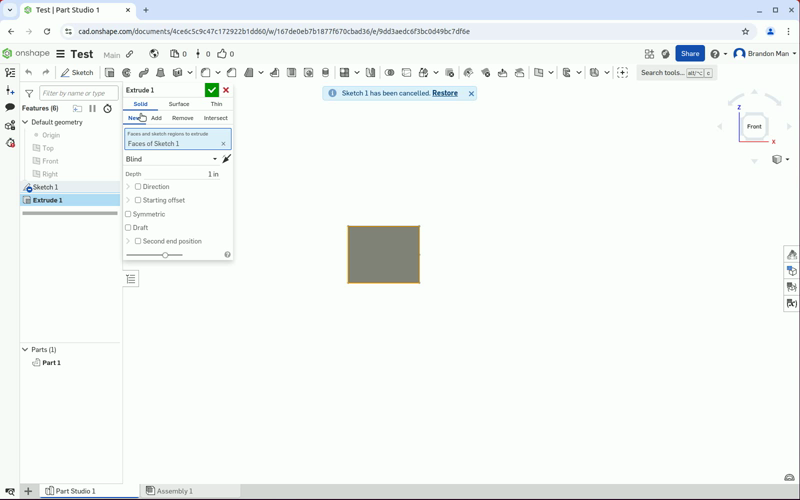
mouse_move(137, 120)
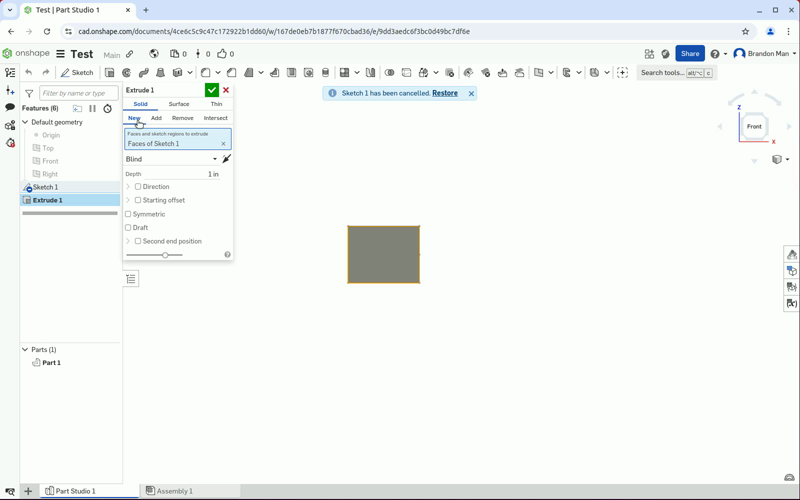
click(137, 120)
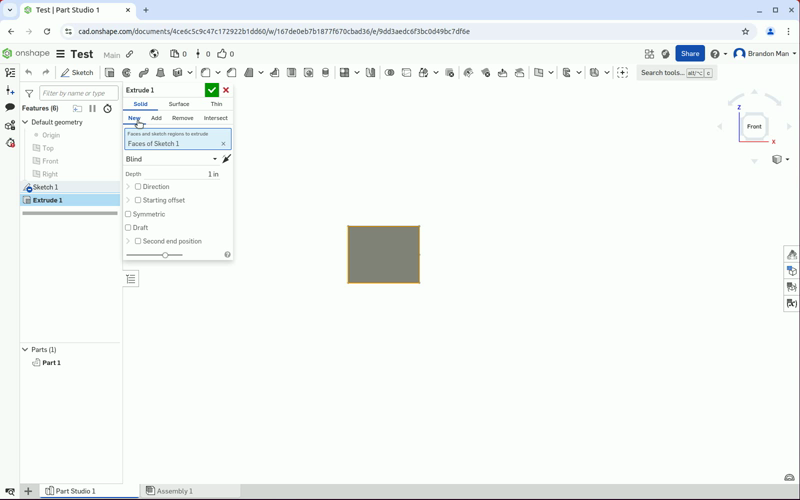
key(tab, 4)
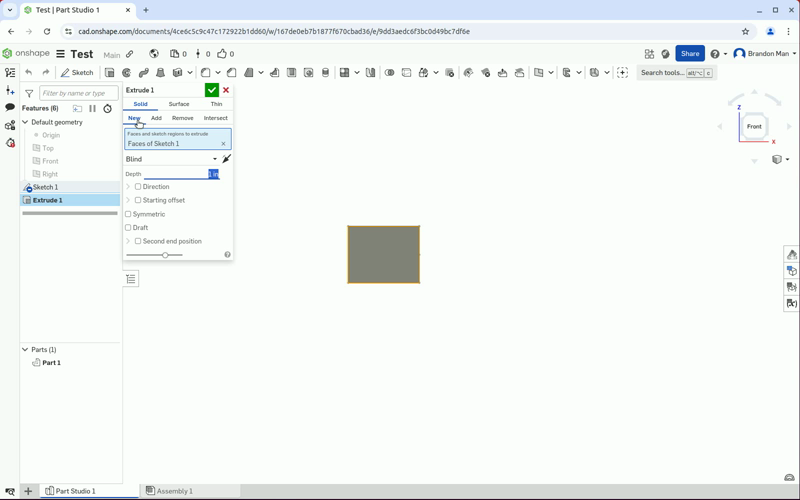
text(11.554)
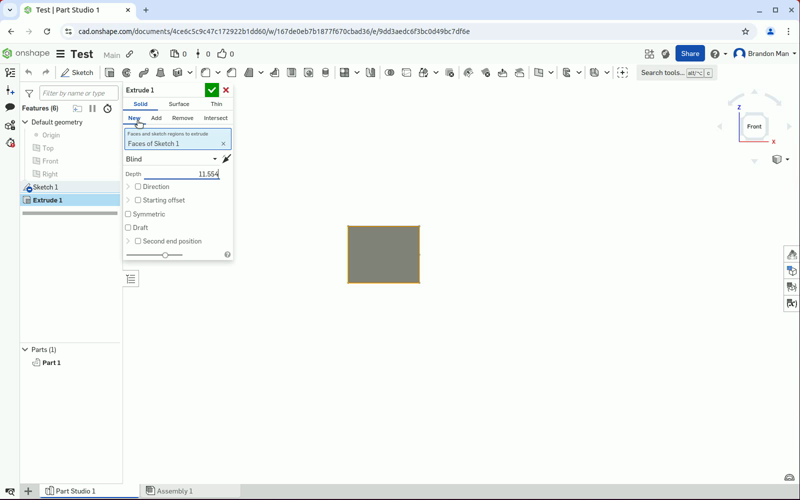
key(enter)
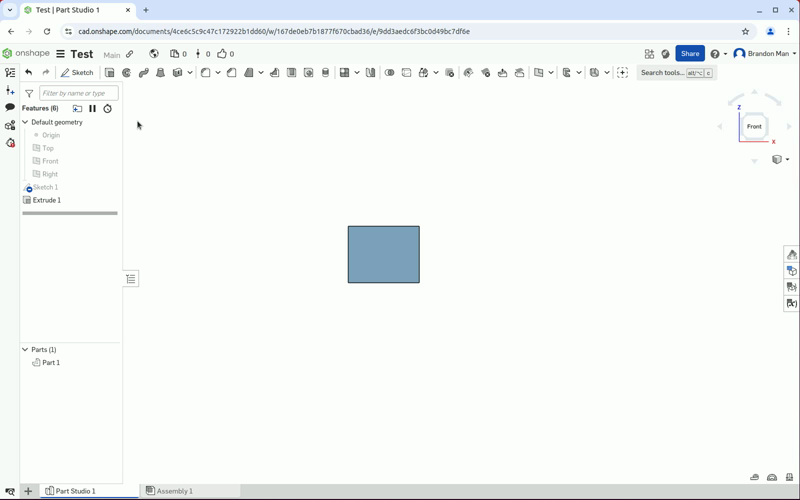
key(shift+h)
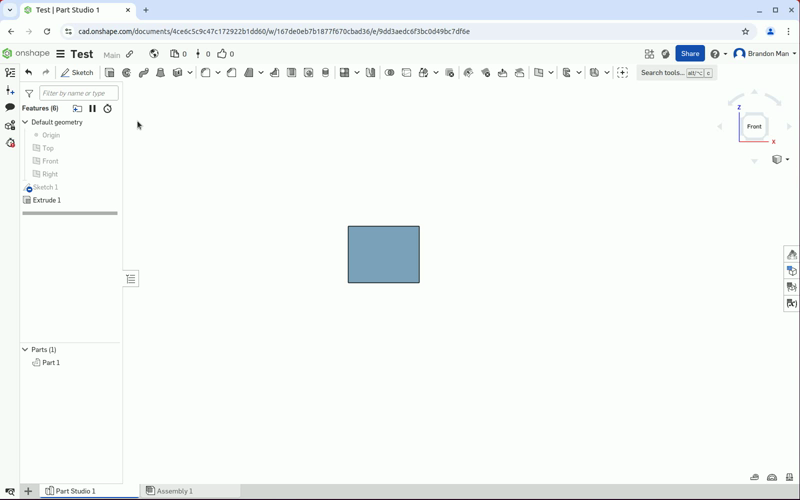
key(shift+h)
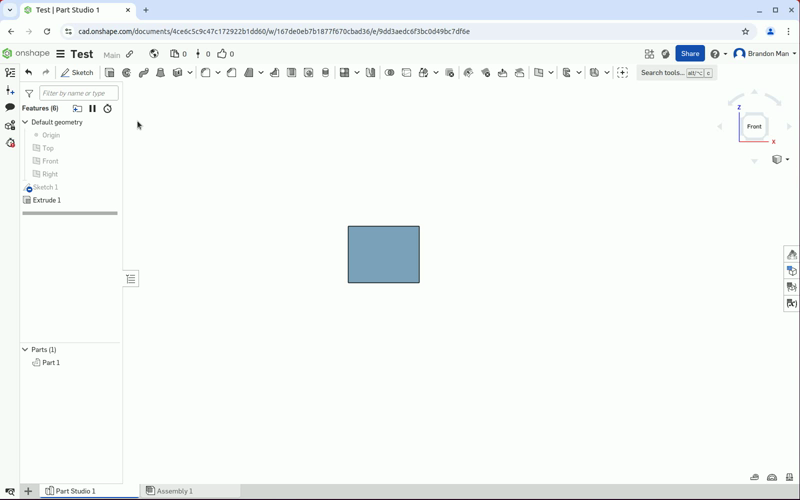
mouse_move(73, 189)
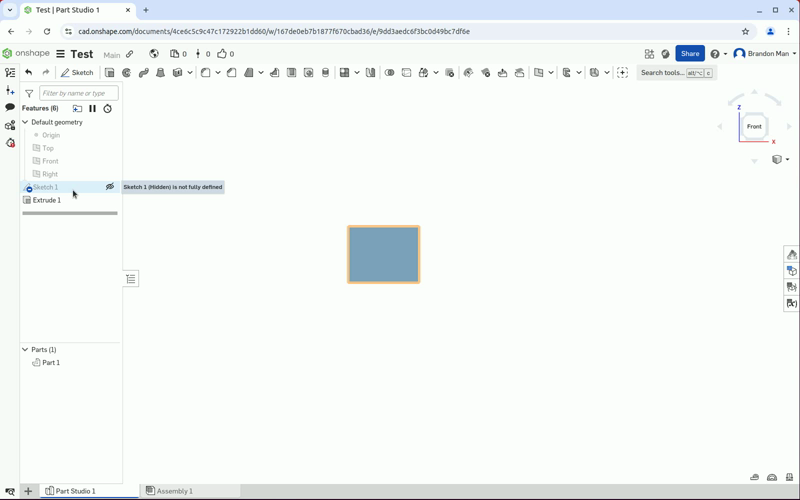
click(73, 189)
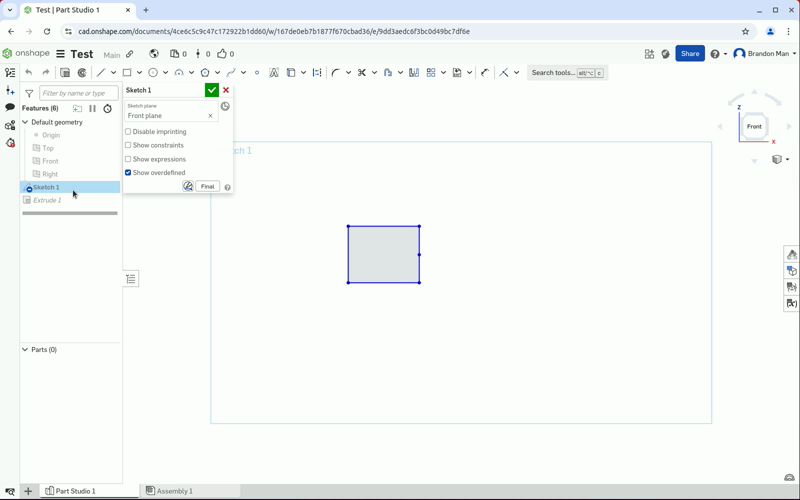
mouse_move(229, 92)
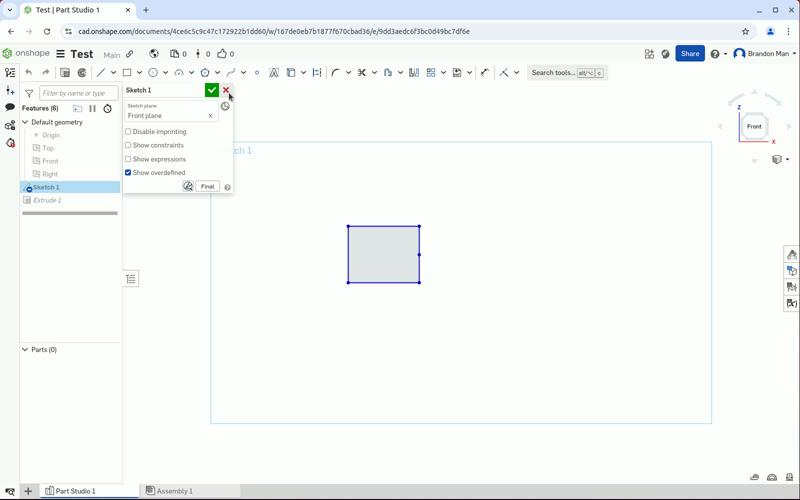
click(229, 92)
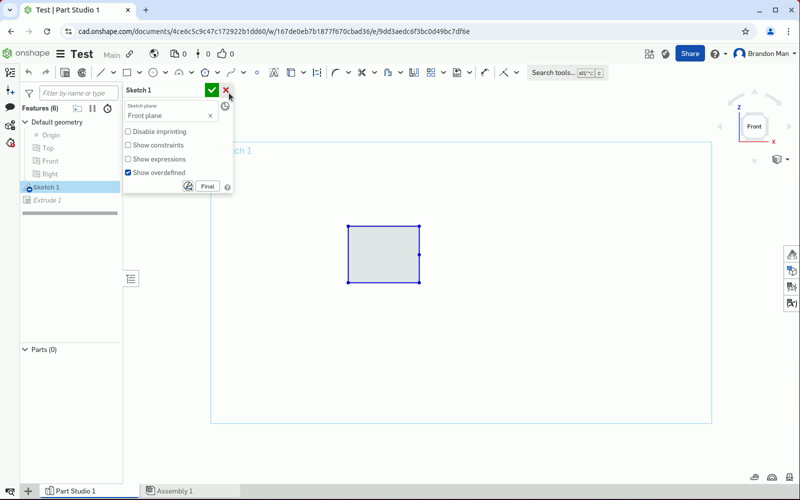
key(shift+s)
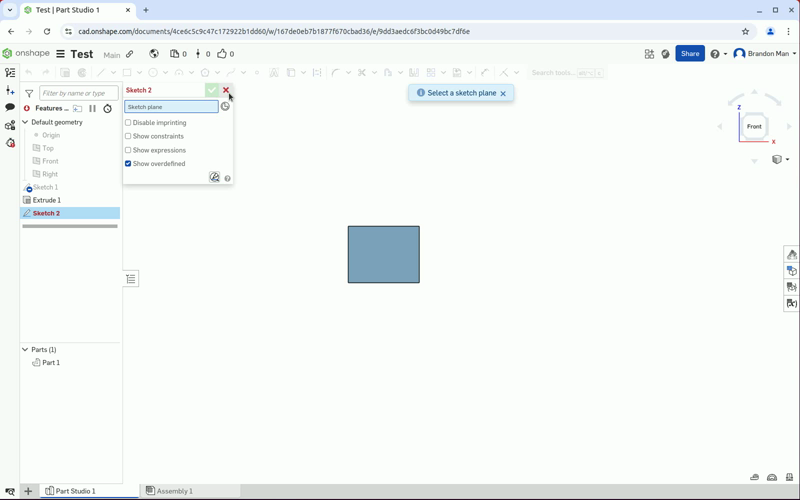
mouse_move(73, 163)
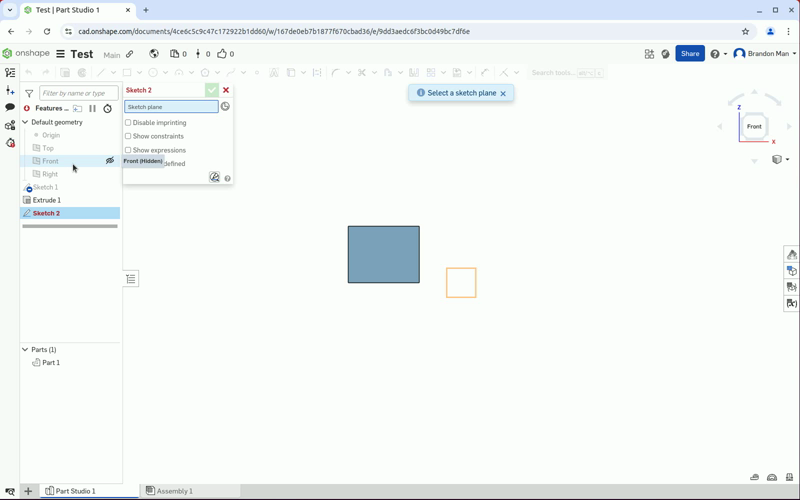
click(73, 163)
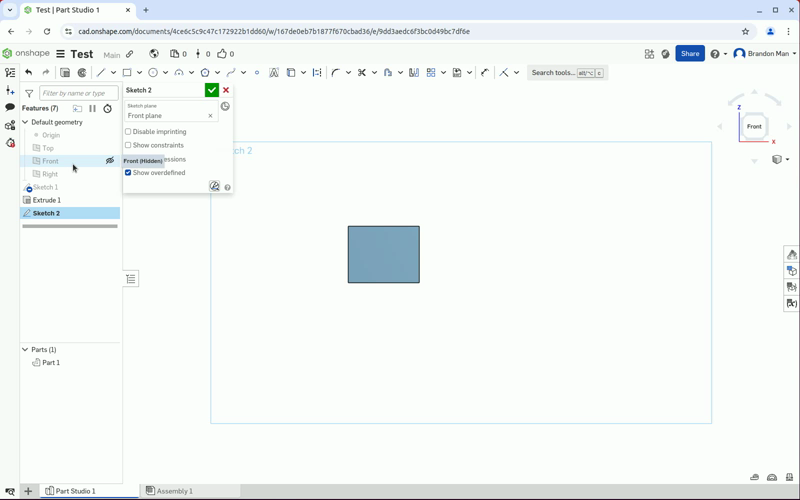
mouse_move(73, 352)
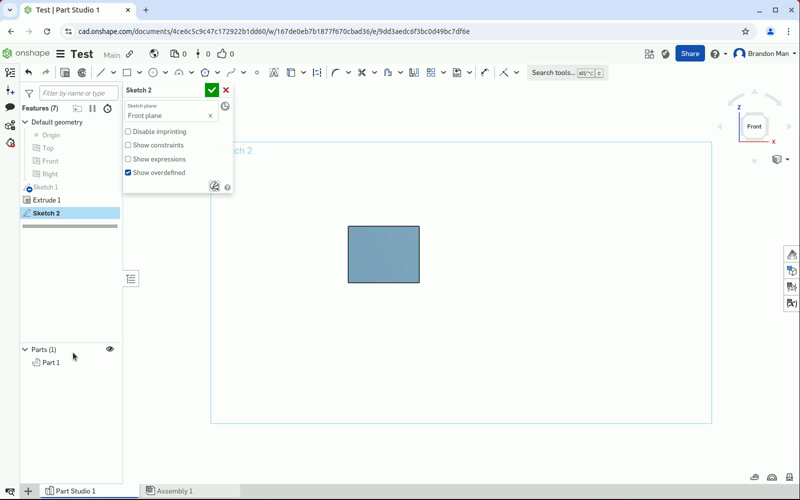
key(y)
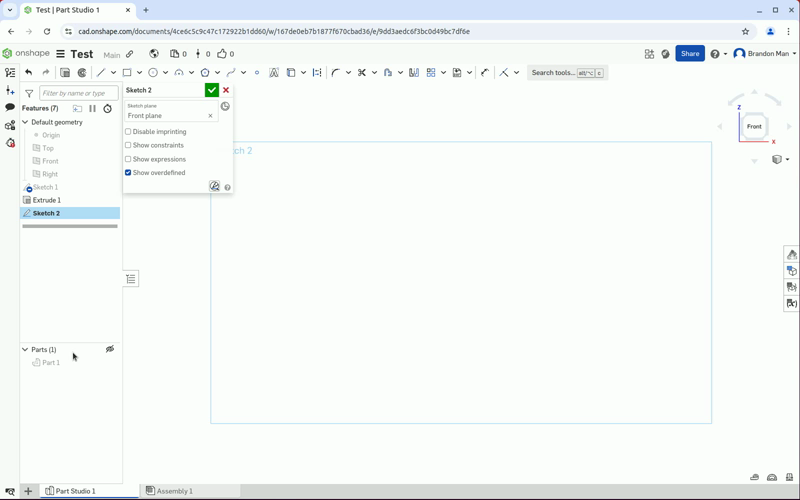
key(l)
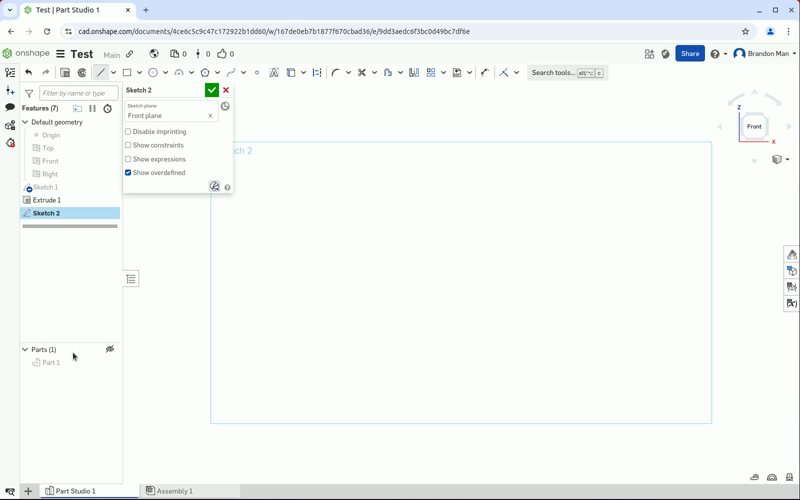
key_down(shift)
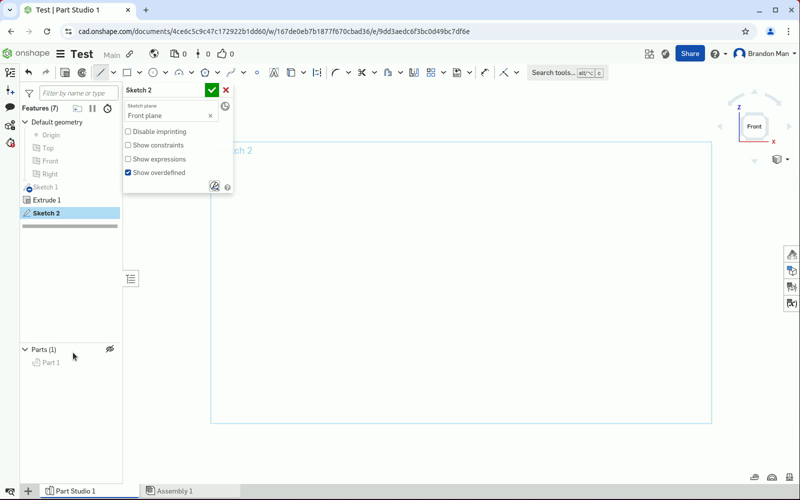
mouse_move(418, 282)
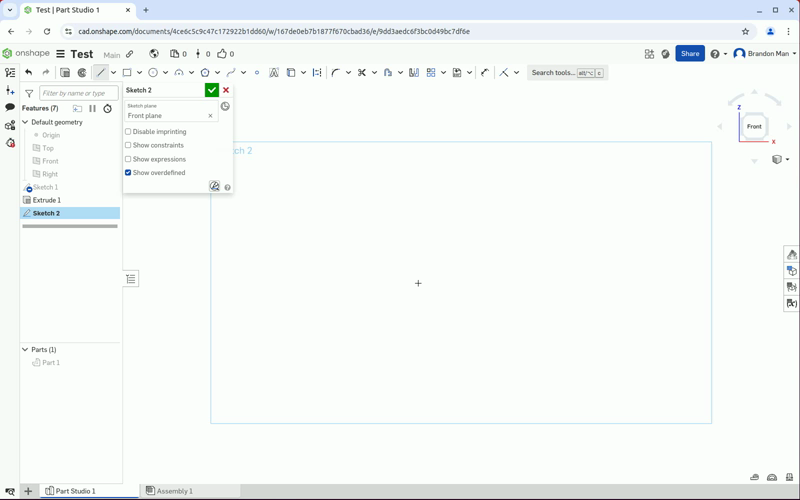
click(418, 282)
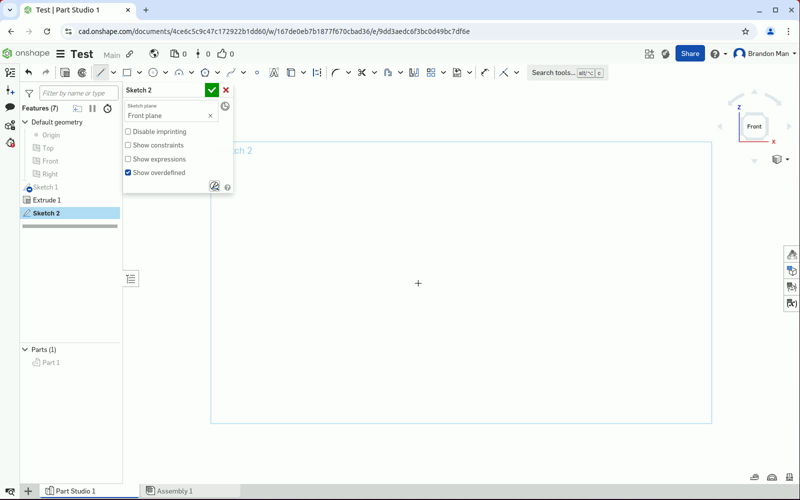
key_up(shift)
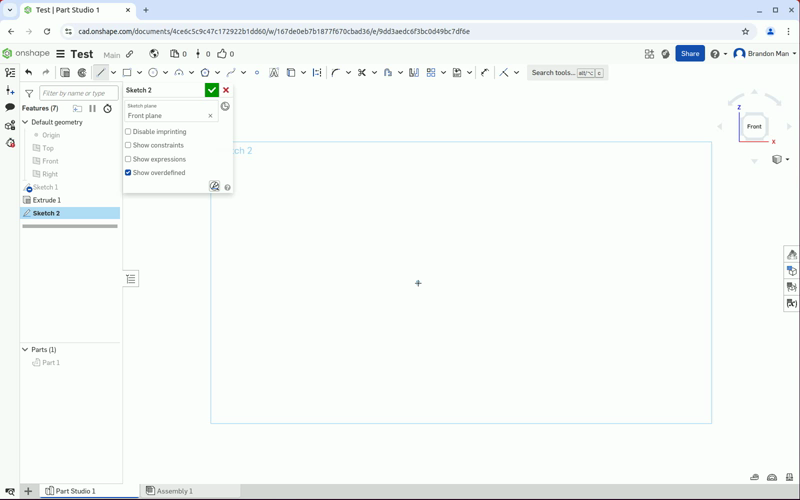
key_down(shift)
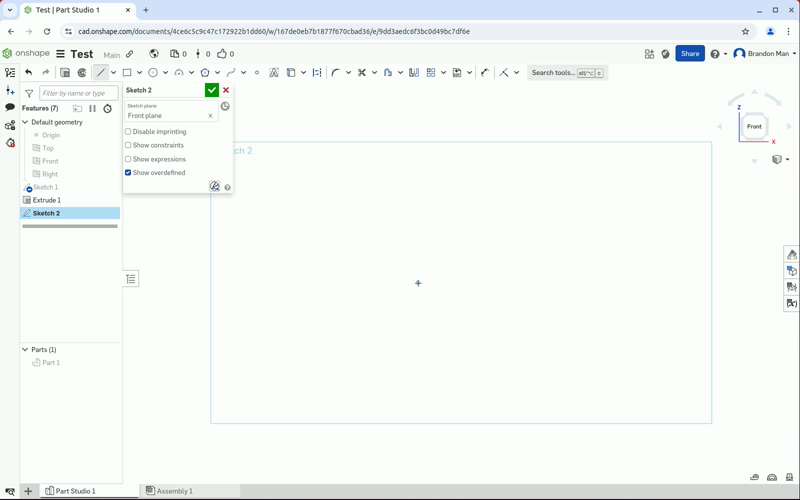
mouse_move(448, 282)
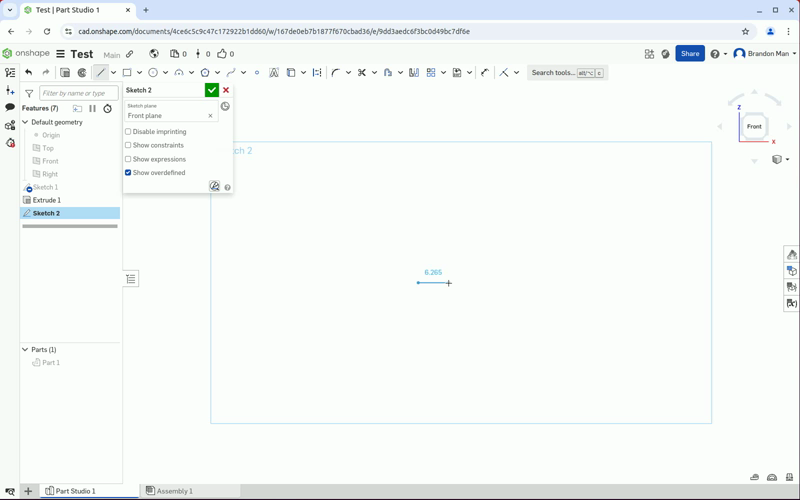
mouse_move(461, 282)
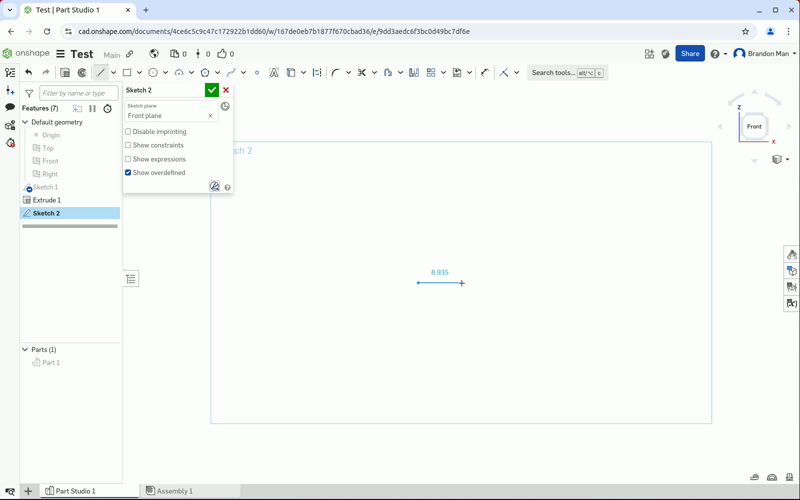
click(461, 282)
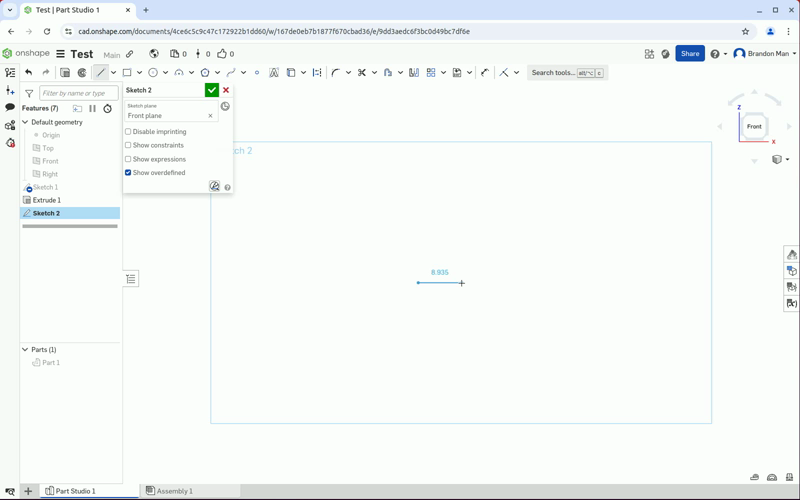
key_up(shift)
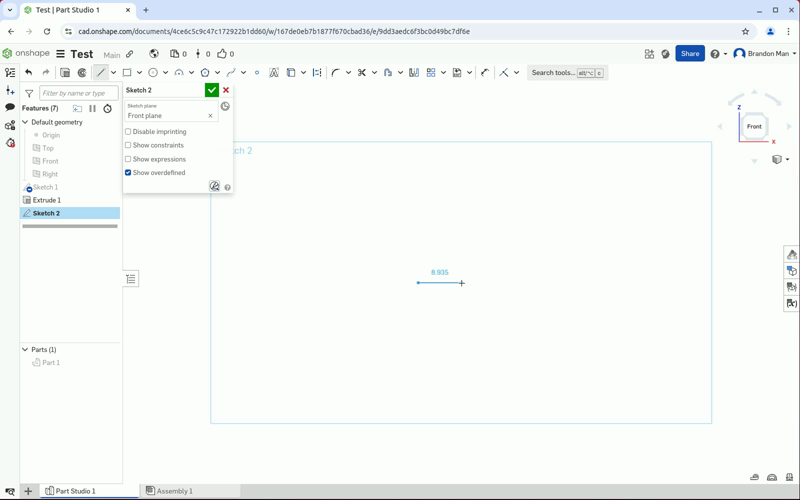
key_down(shift)
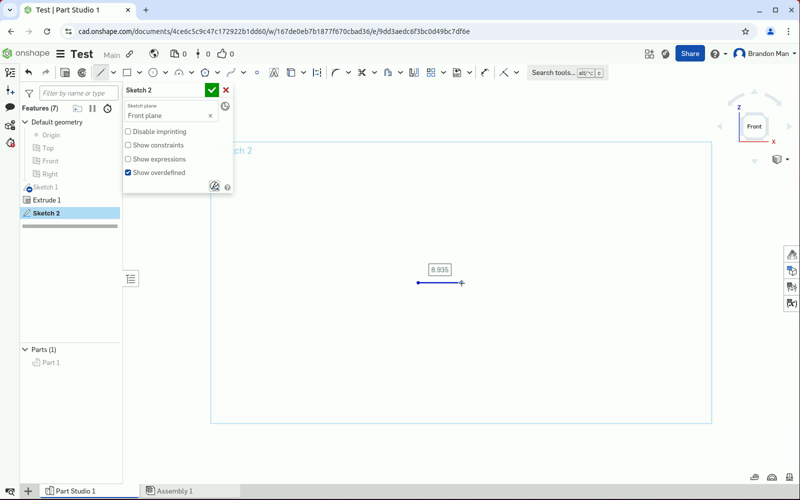
mouse_move(491, 282)
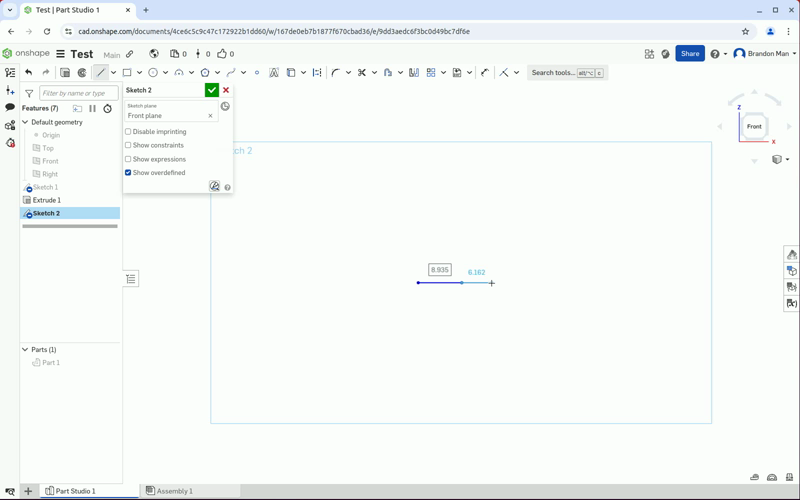
mouse_move(461, 254)
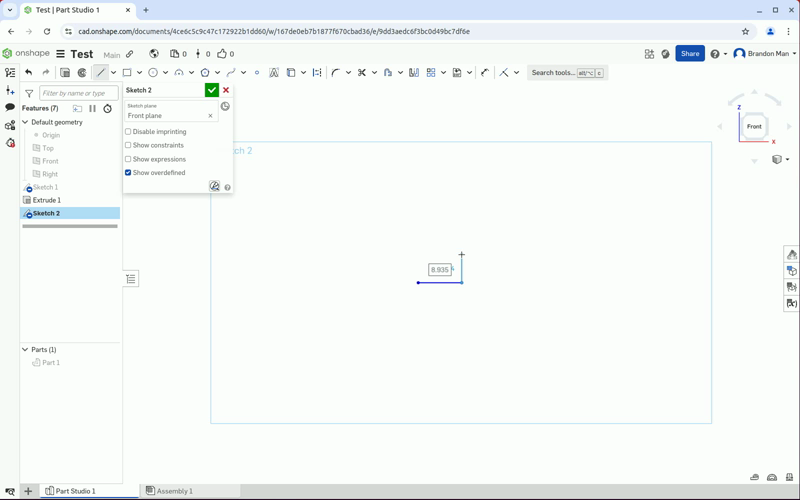
click(461, 254)
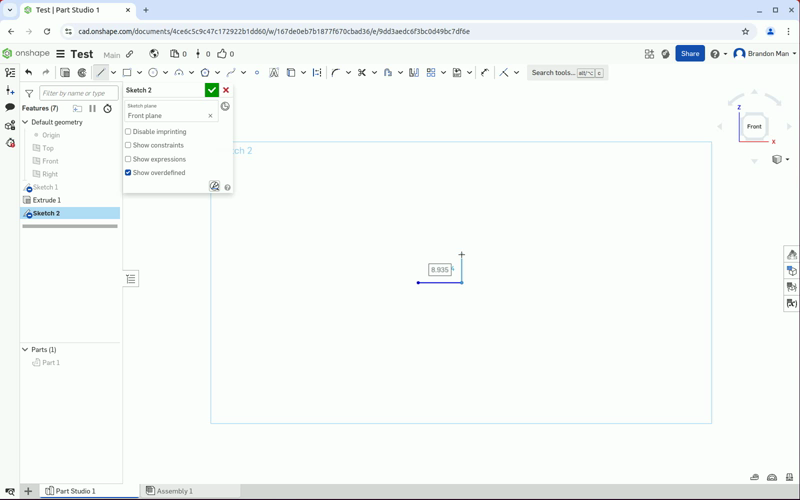
key_up(shift)
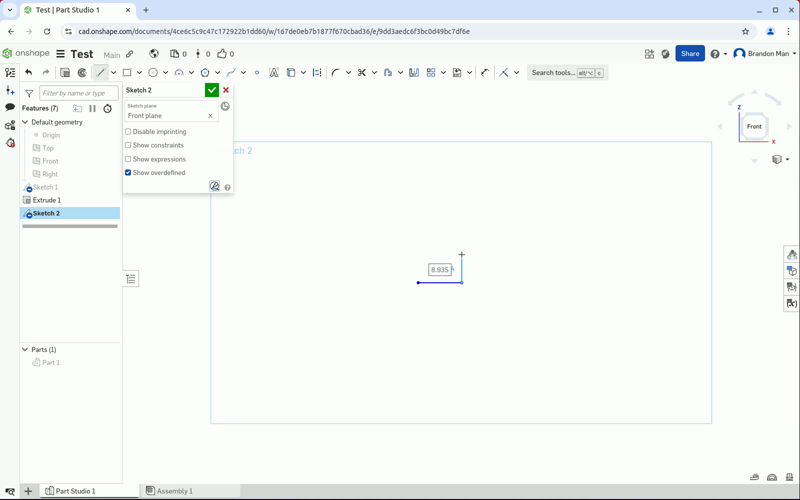
key_down(shift)
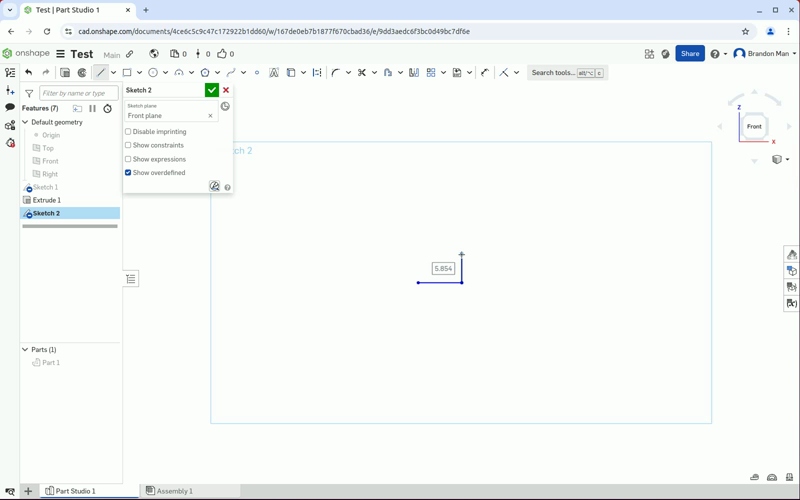
mouse_move(491, 254)
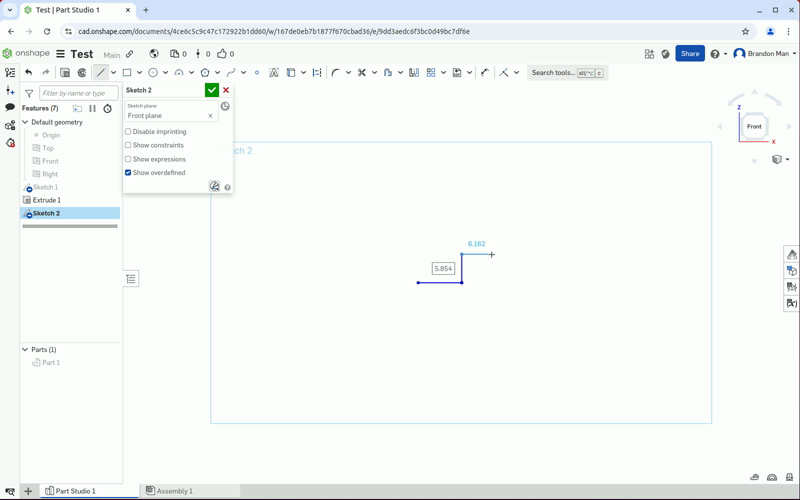
mouse_move(418, 254)
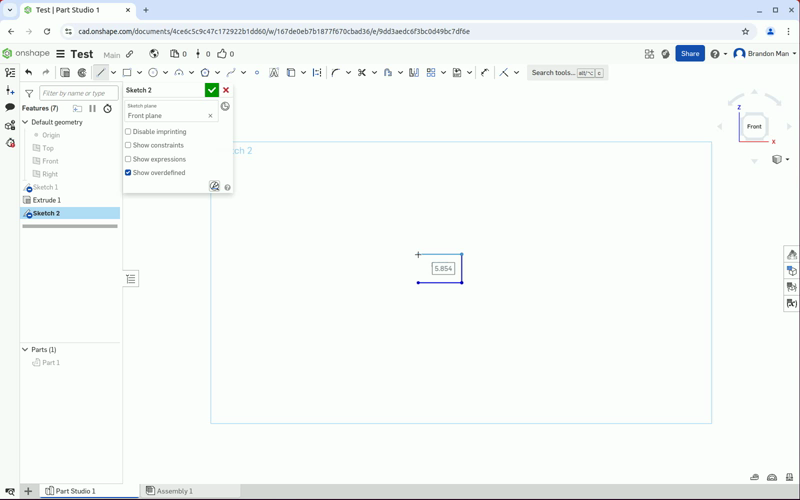
click(418, 254)
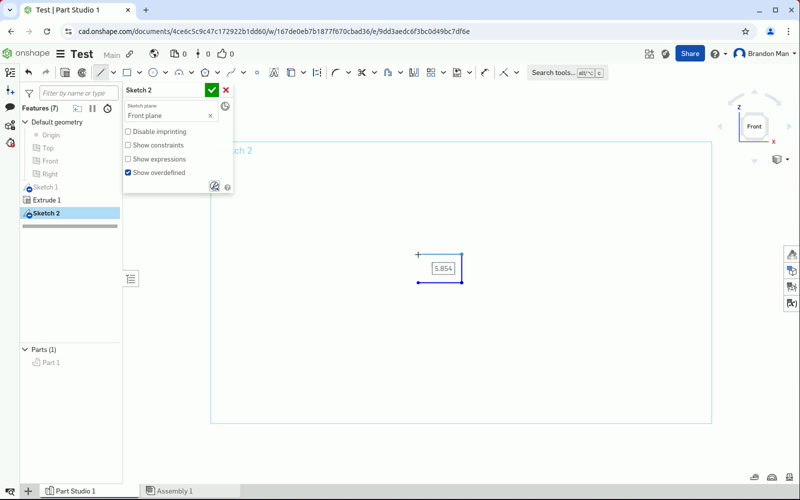
key_up(shift)
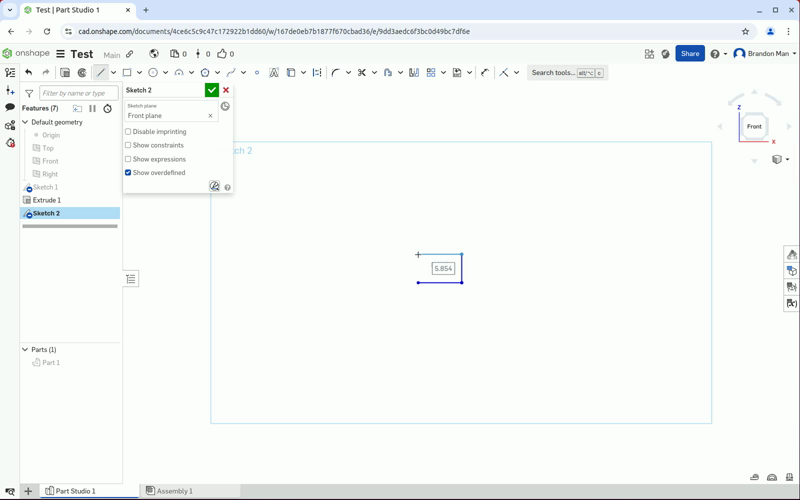
mouse_move(448, 254)
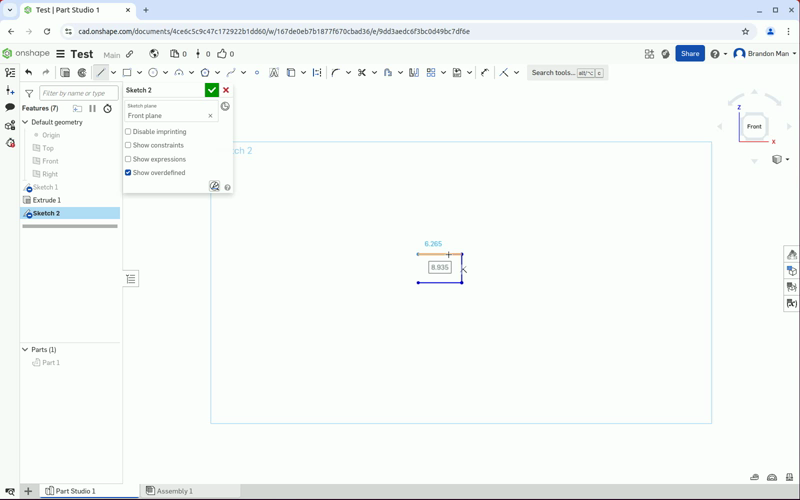
key_down(shift)
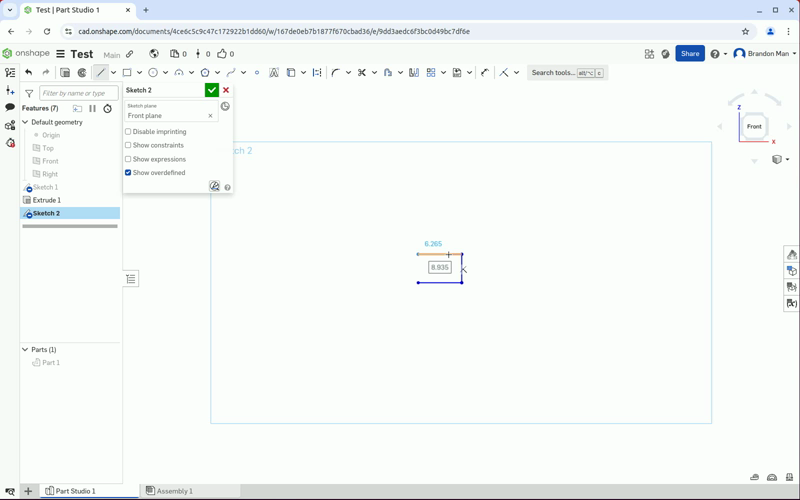
mouse_move(418, 282)
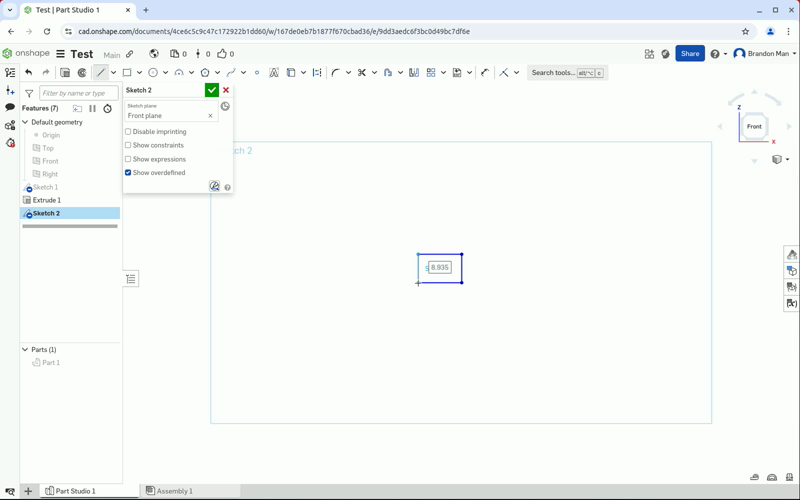
key_up(shift)
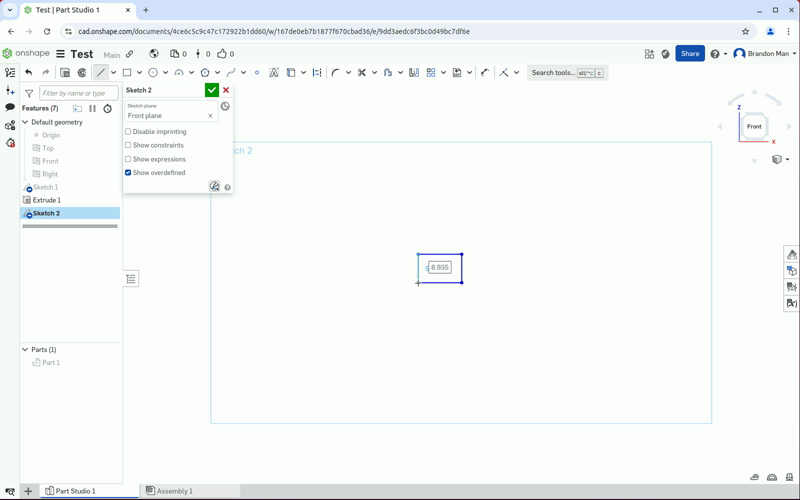
click(418, 282)
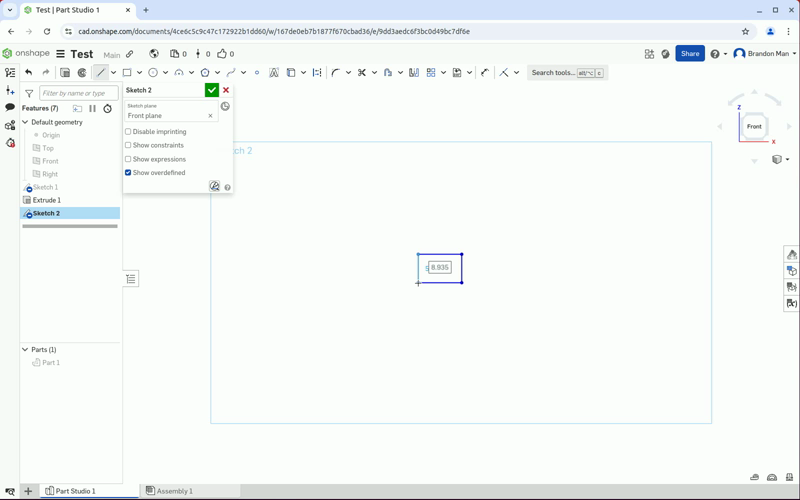
key(esc)
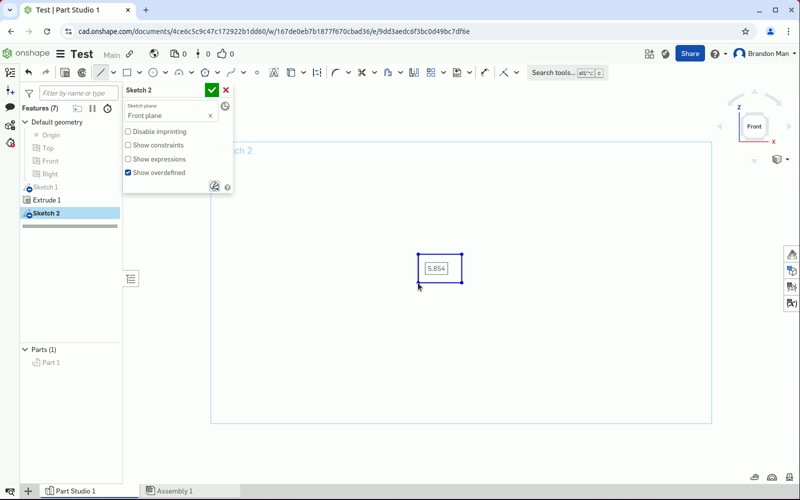
mouse_move(419, 262)
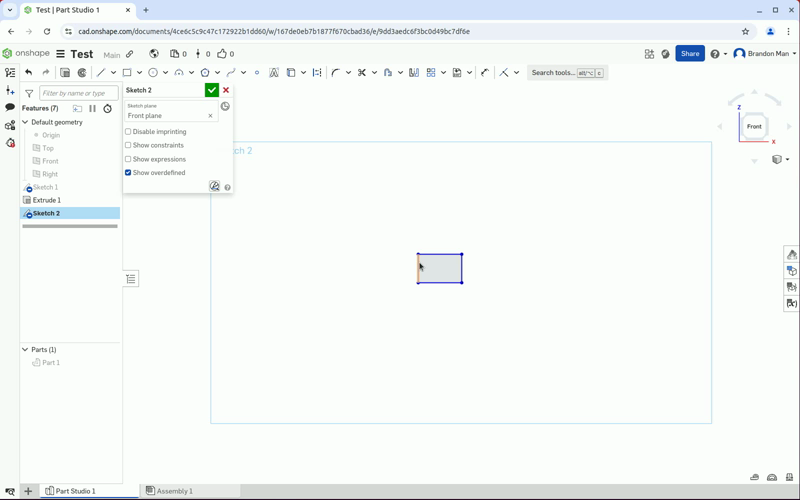
scroll(6)
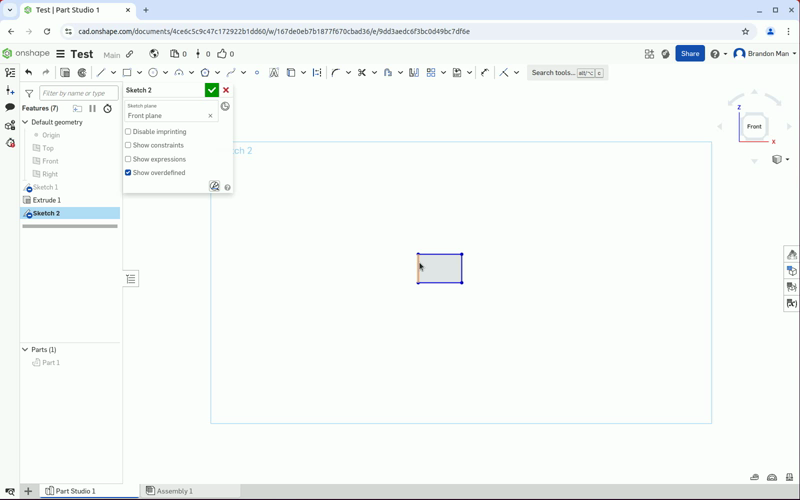
scroll(6)
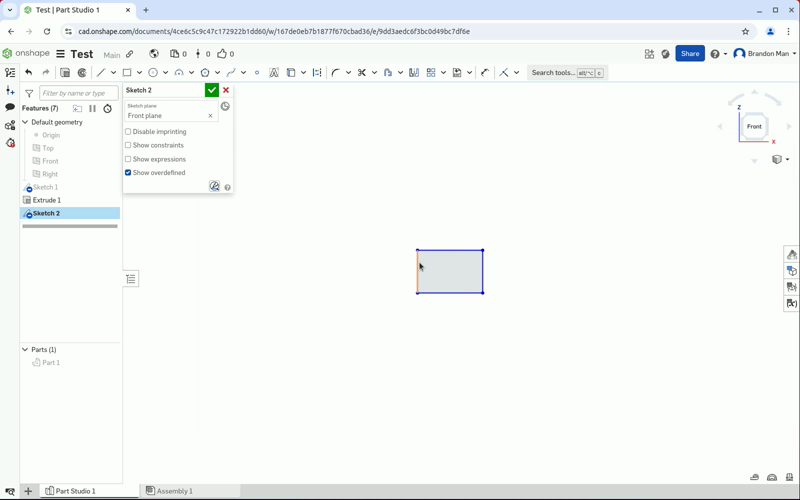
scroll(6)
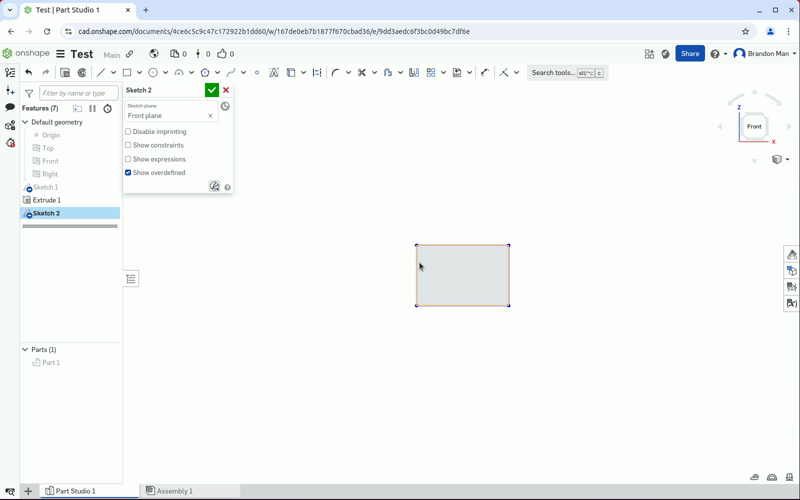
scroll(6)
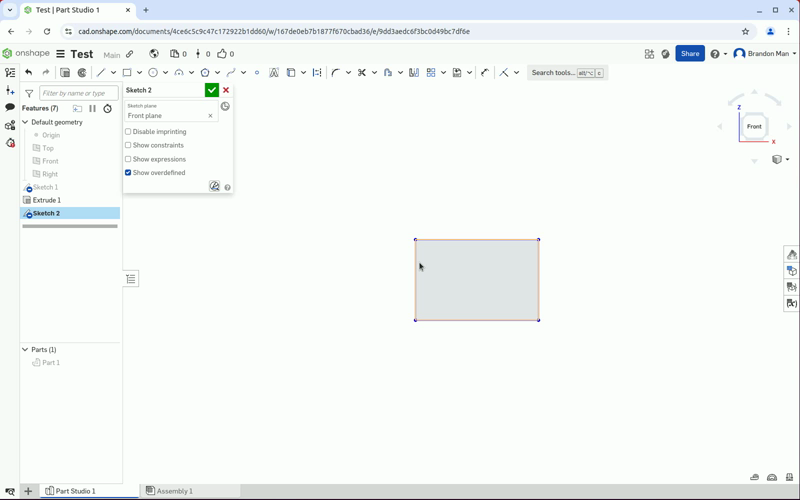
scroll(6)
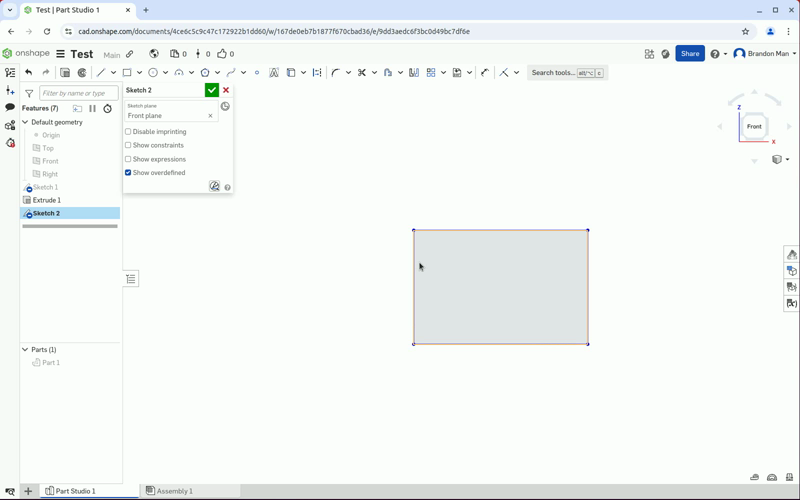
scroll(6)
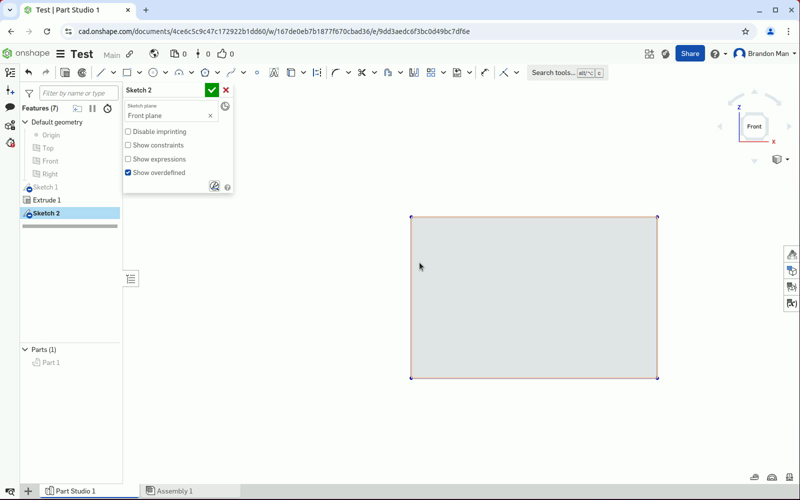
scroll(6)
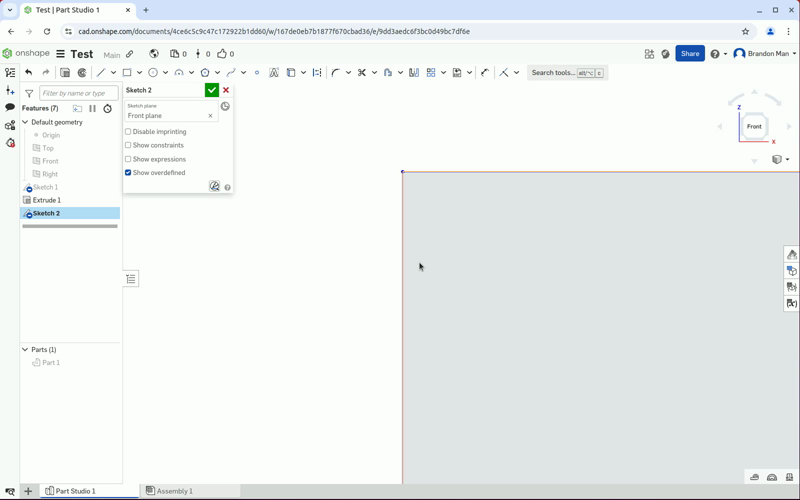
click(419, 262)
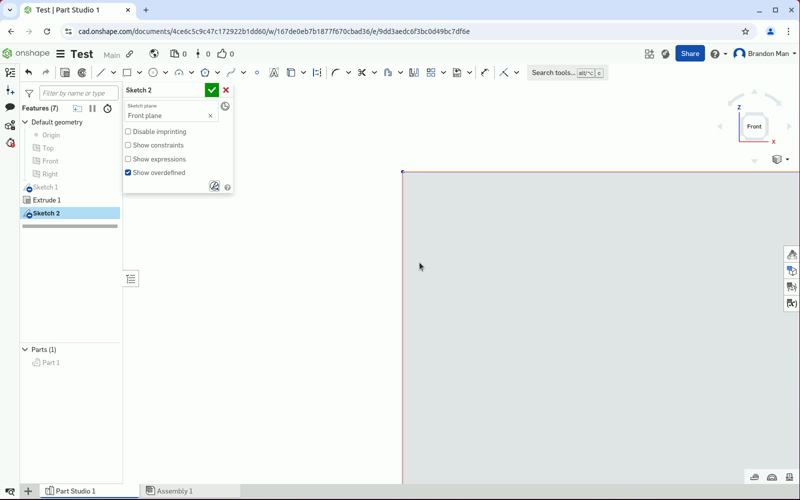
scroll(-6)
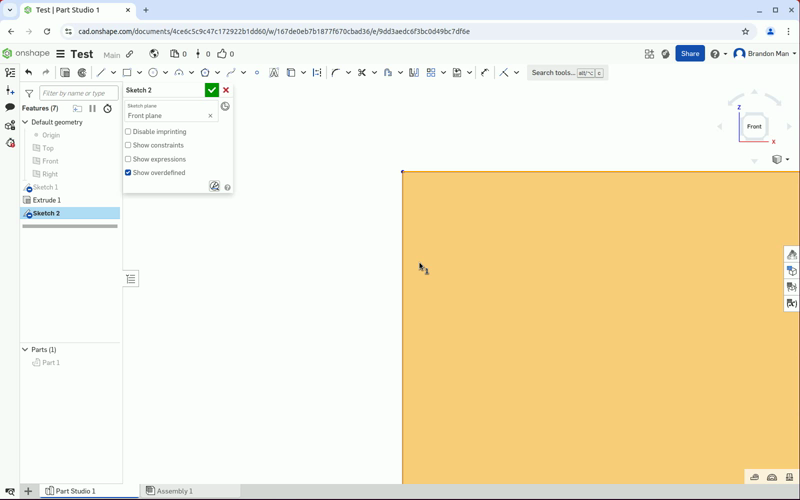
scroll(-6)
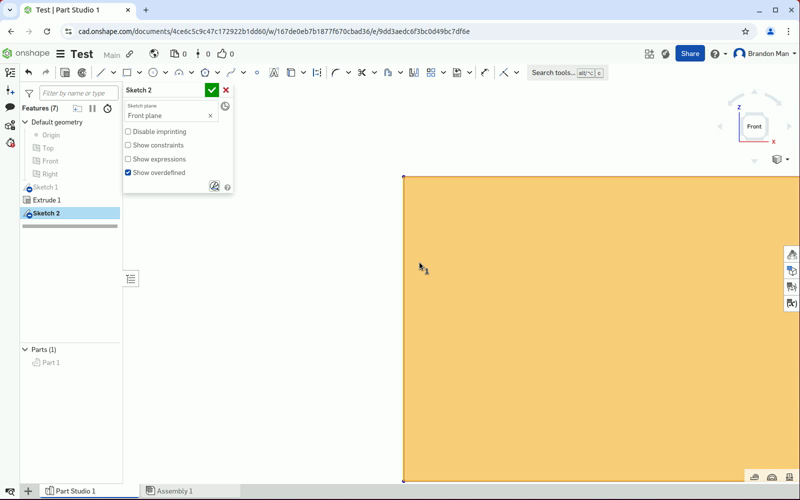
scroll(-6)
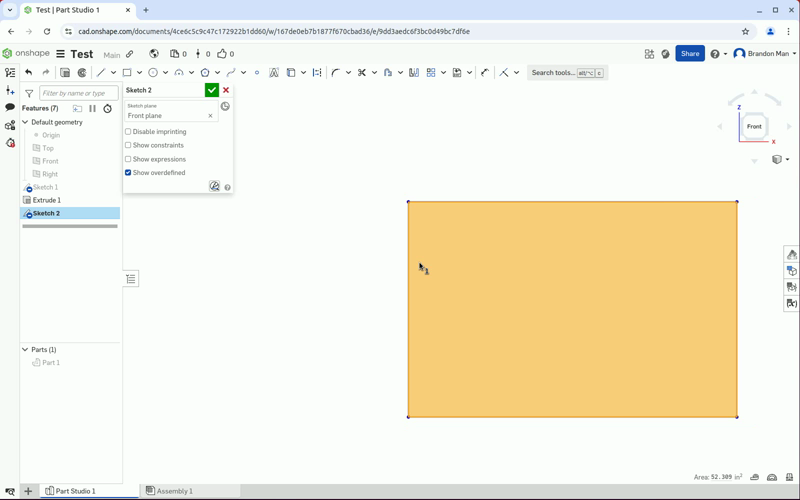
scroll(-6)
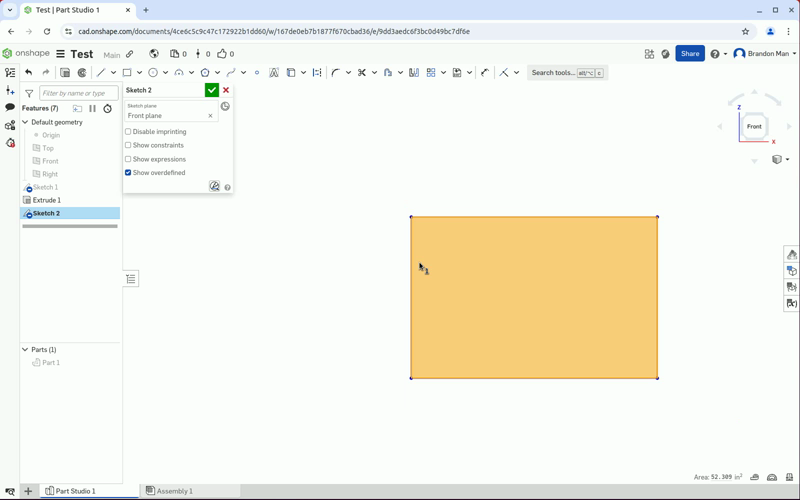
scroll(-6)
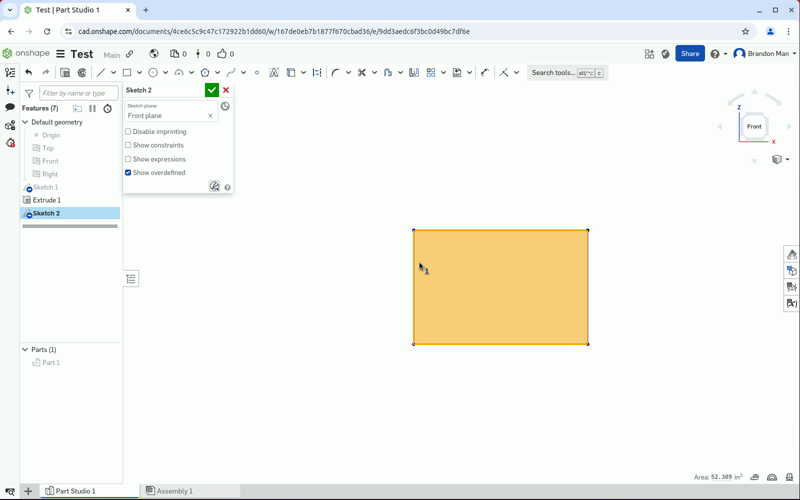
scroll(-6)
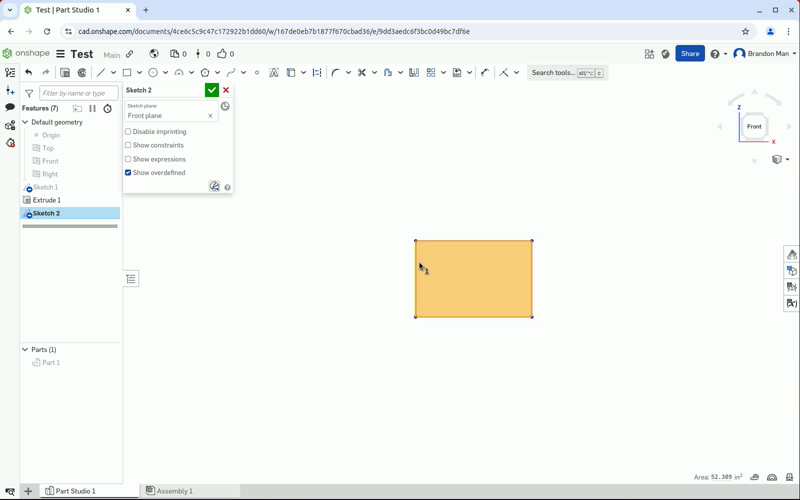
scroll(-6)
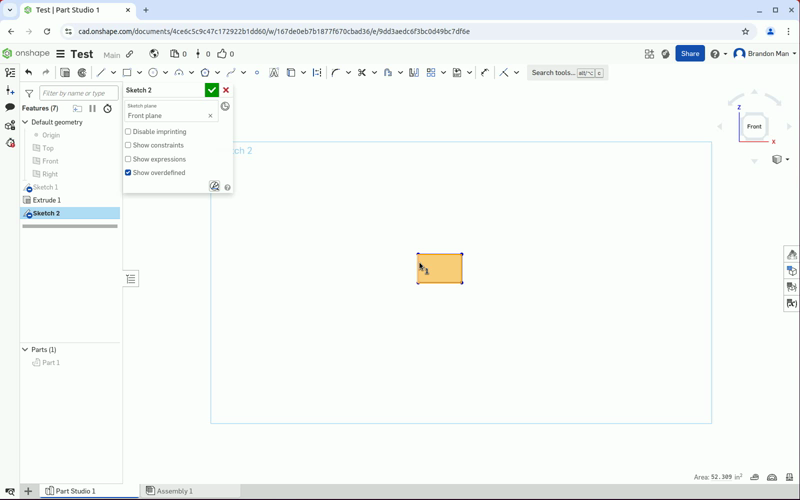
mouse_move(73, 352)
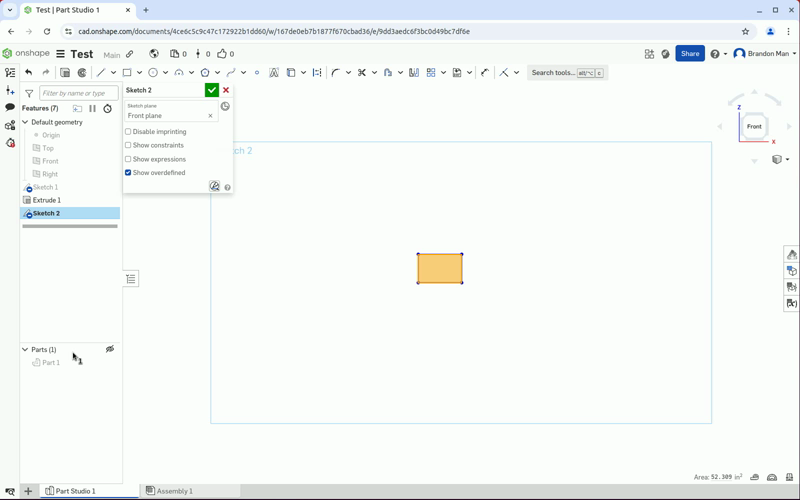
key(shift+y)
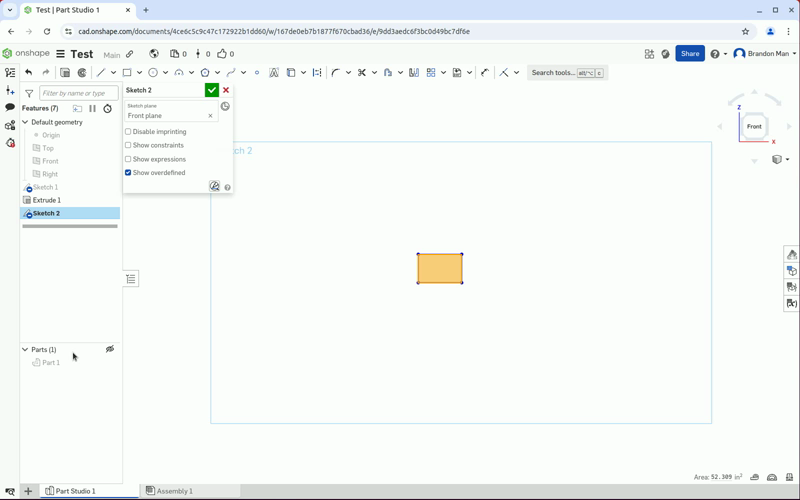
key(shift+e)
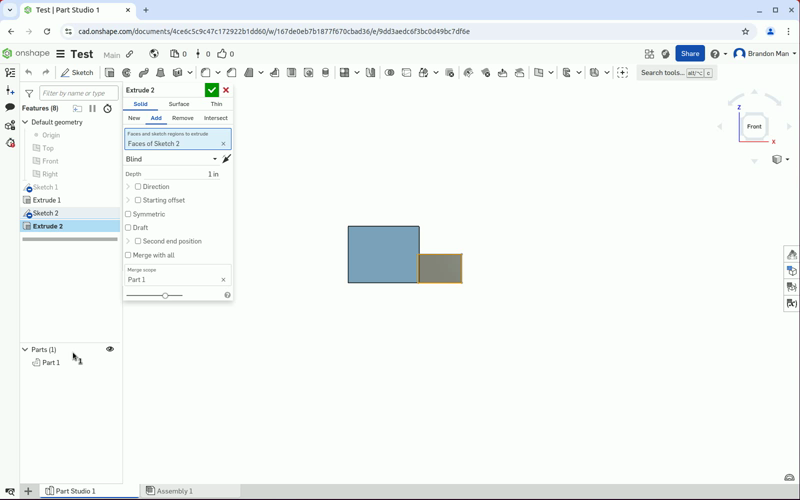
mouse_move(143, 106)
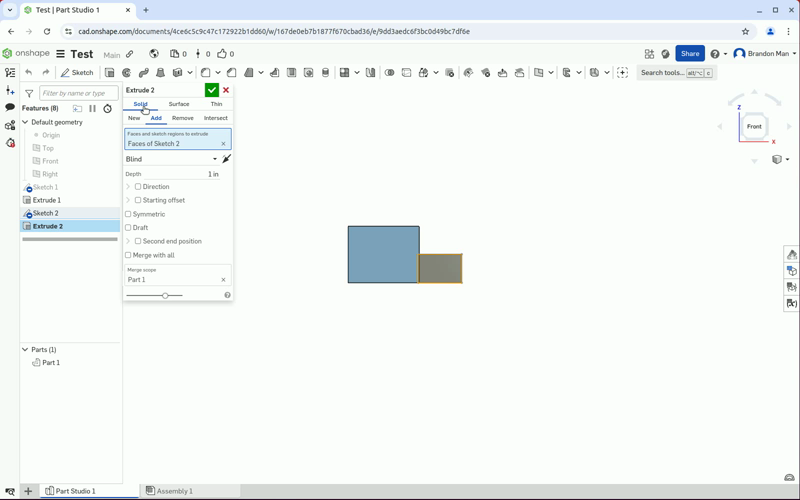
click(143, 106)
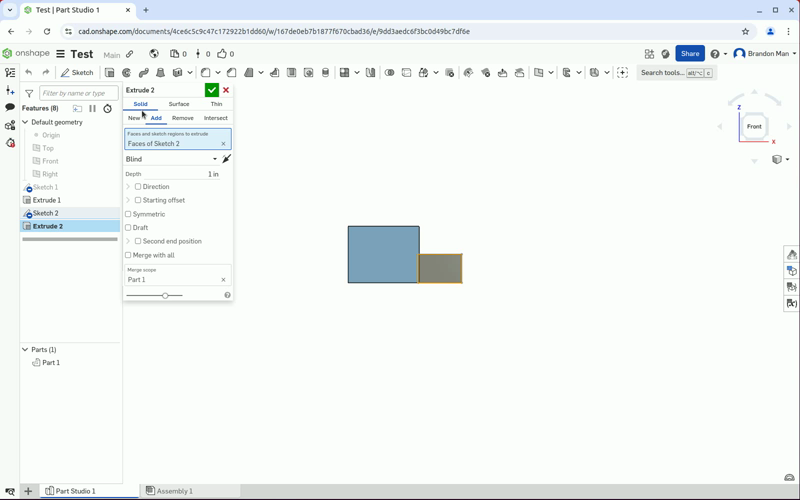
mouse_move(137, 120)
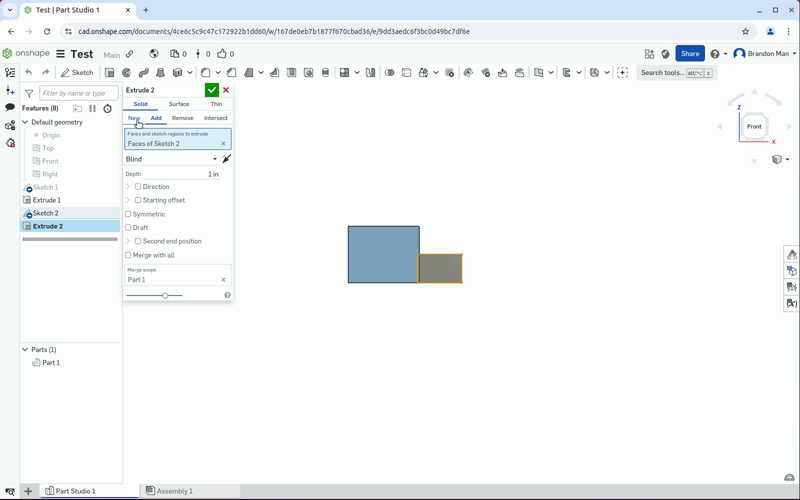
click(137, 120)
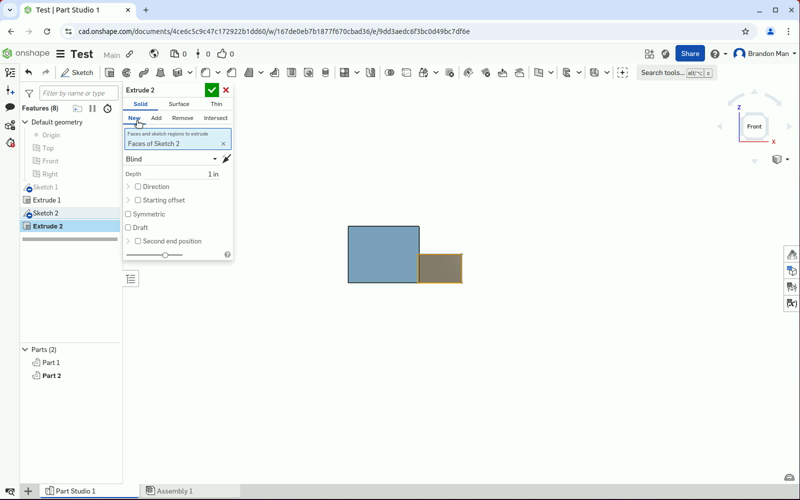
key(tab, 4)
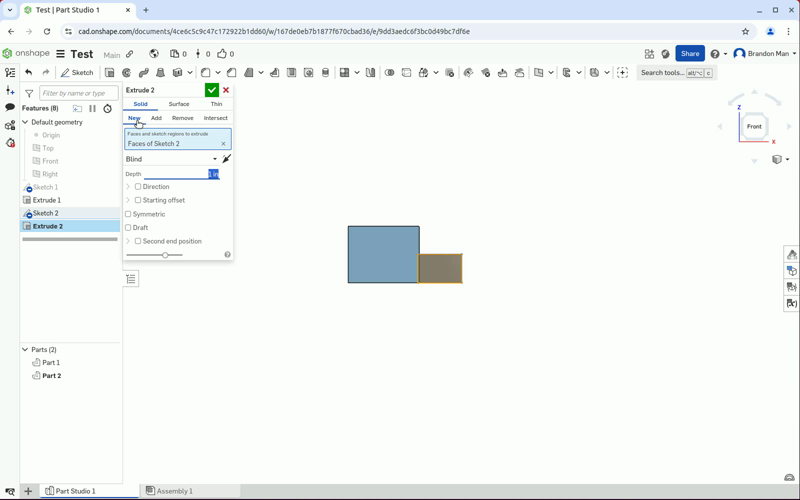
text(11.554)
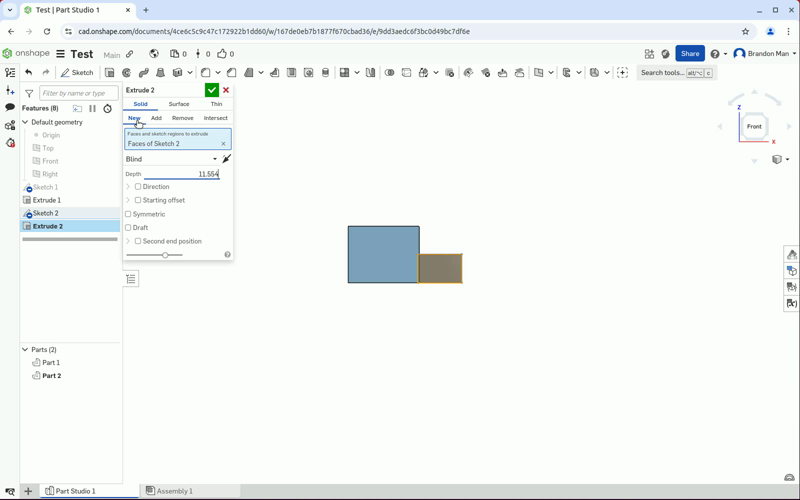
key(enter)
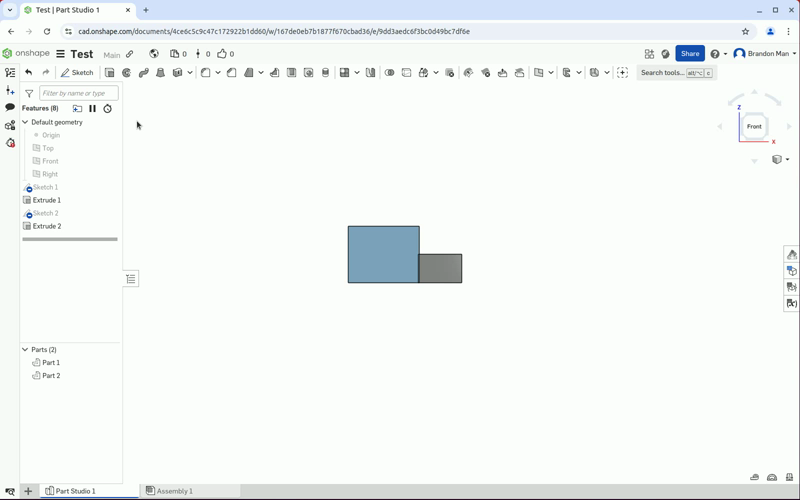
key(shift+h)
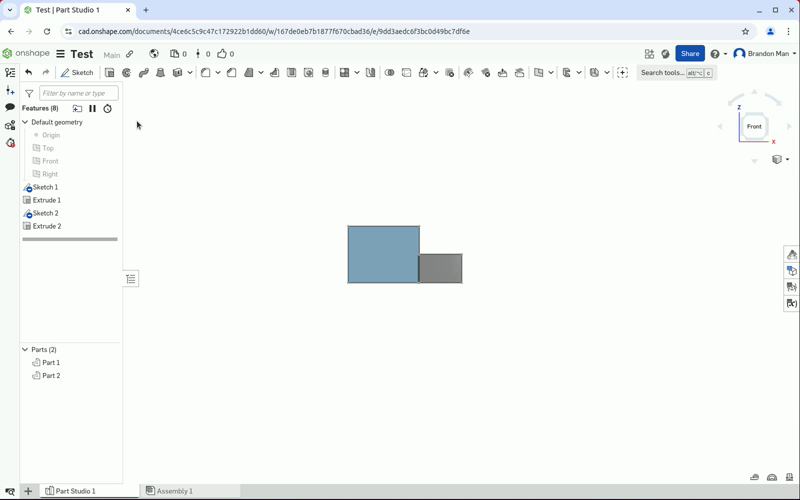
key(shift+h)
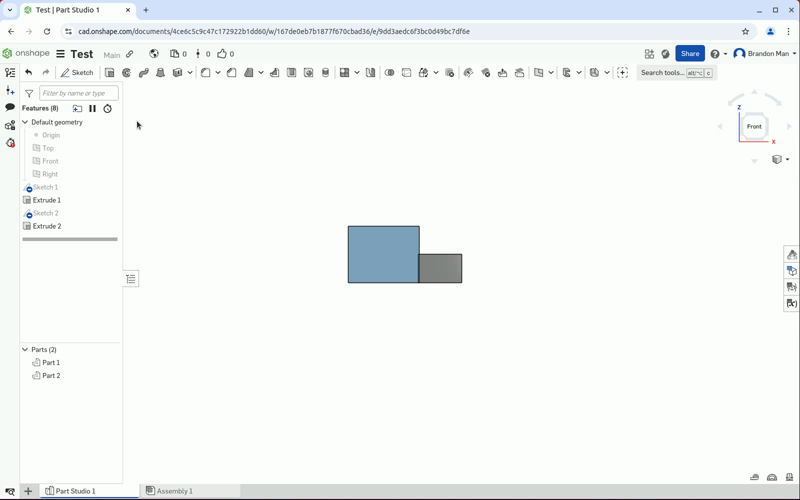
mouse_move(73, 189)
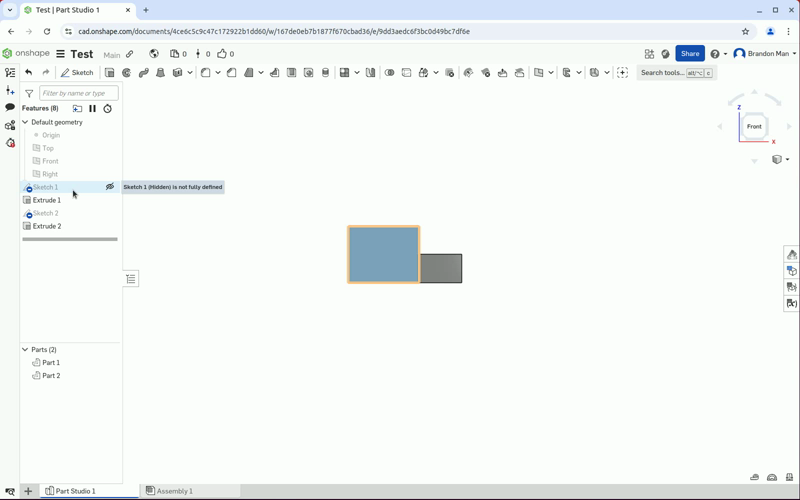
click(73, 189)
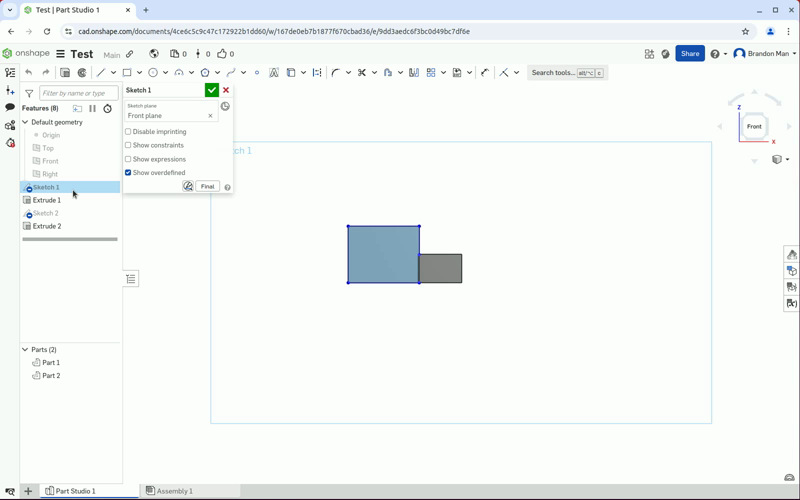
mouse_move(229, 92)
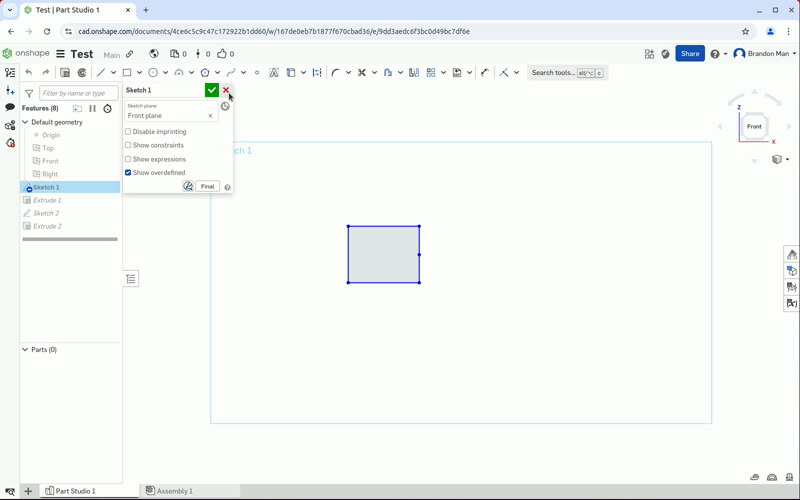
click(229, 92)
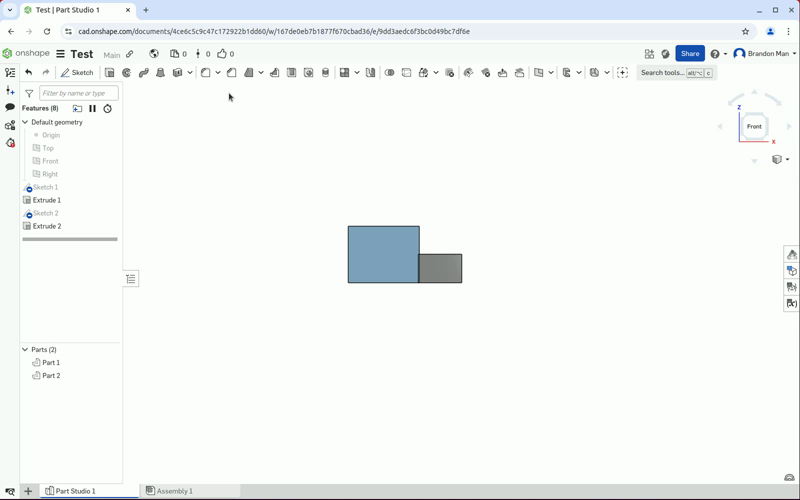
mouse_move(73, 352)
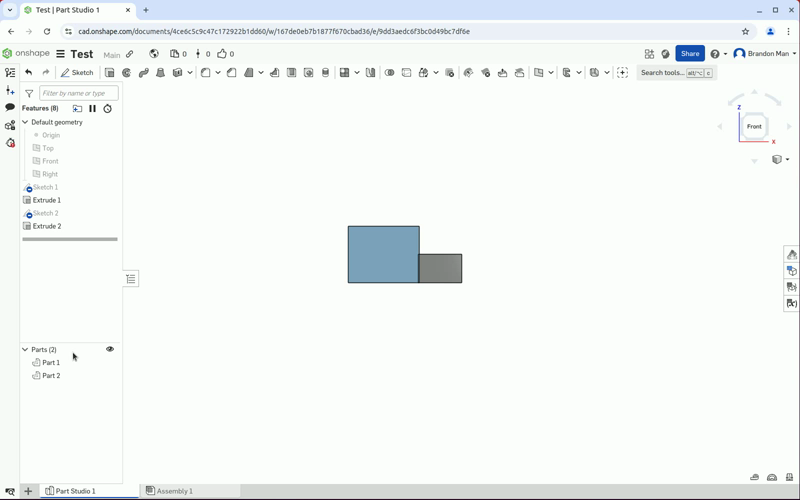
key(y)
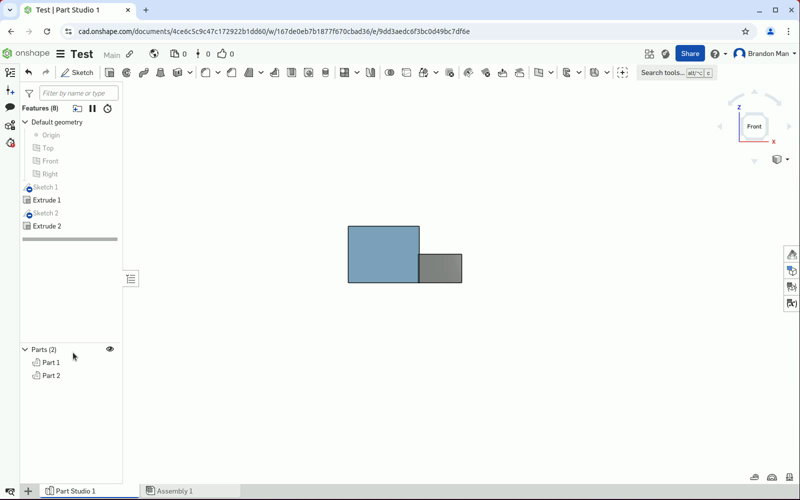
key(shift+p)
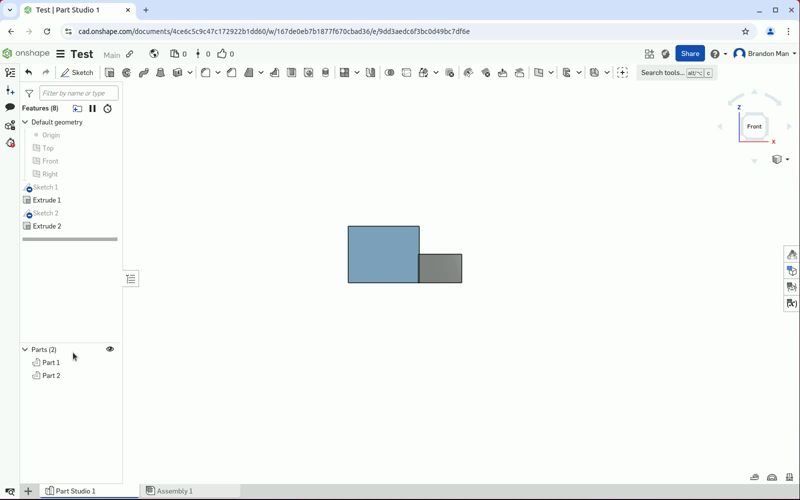
key(space)
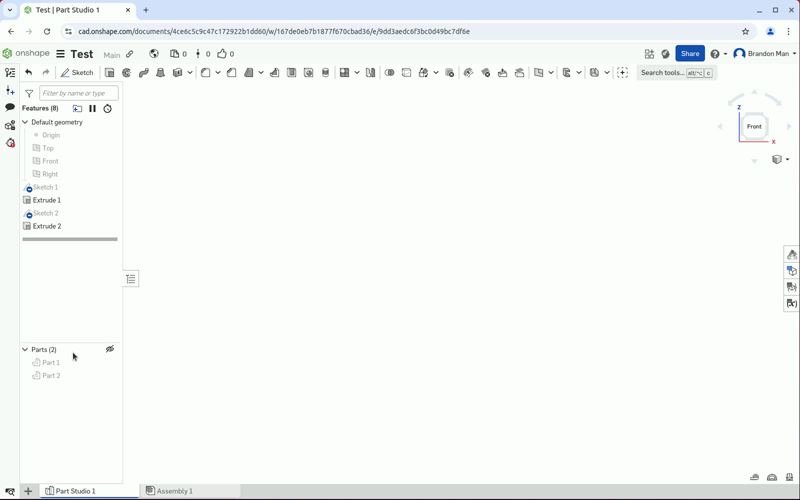
key_down(shift)
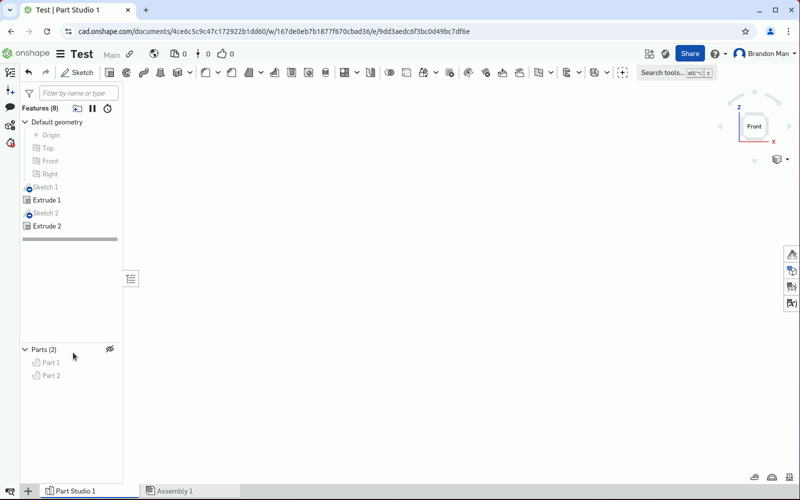
key(down)
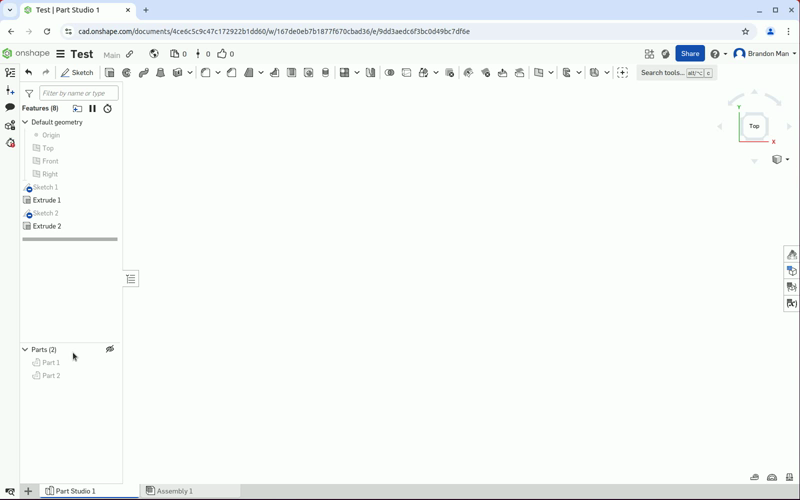
key_up(shift)
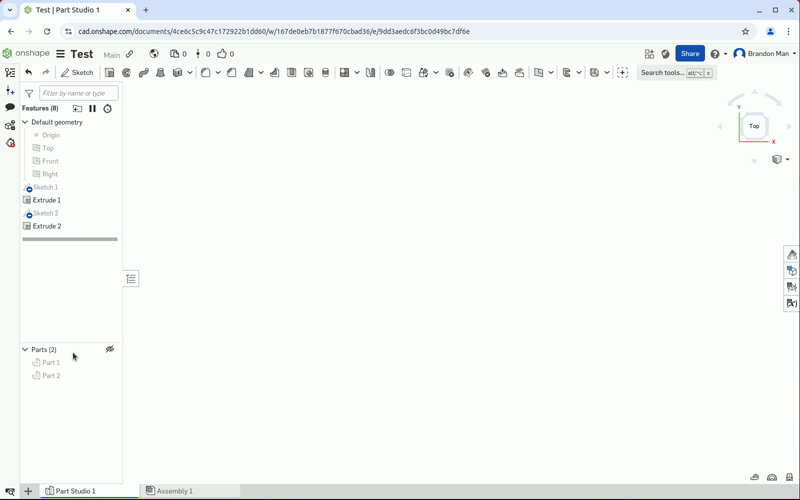
mouse_move(73, 352)
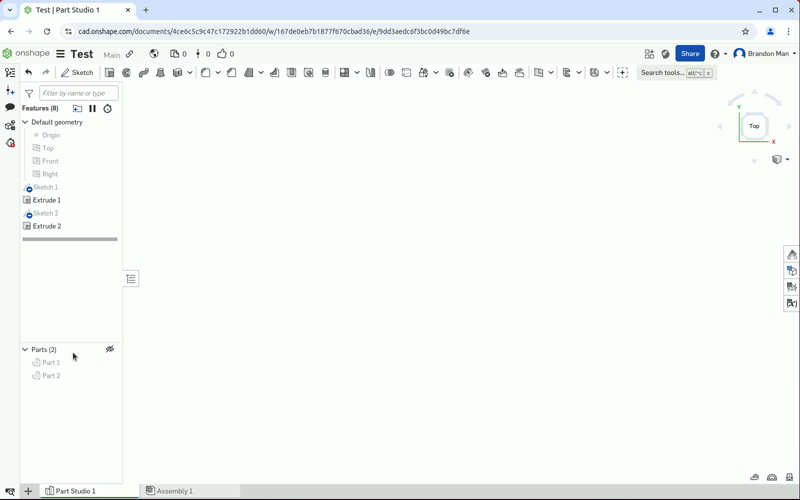
key(shift+y)
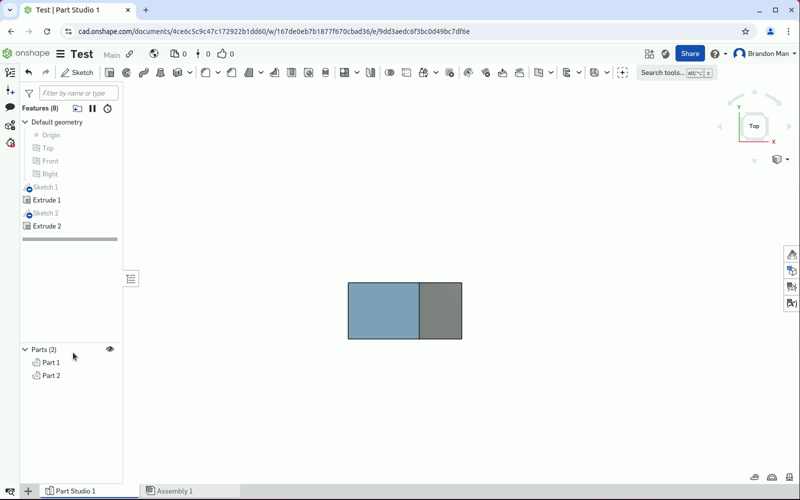
mouse_move(541, 75)
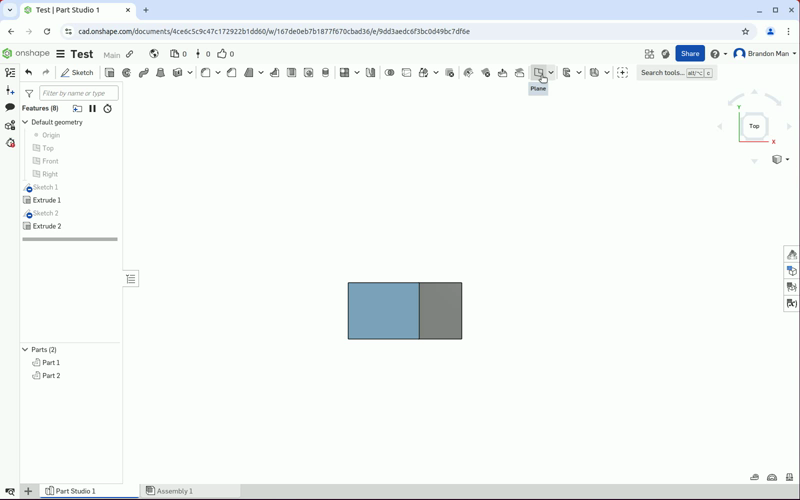
click(541, 75)
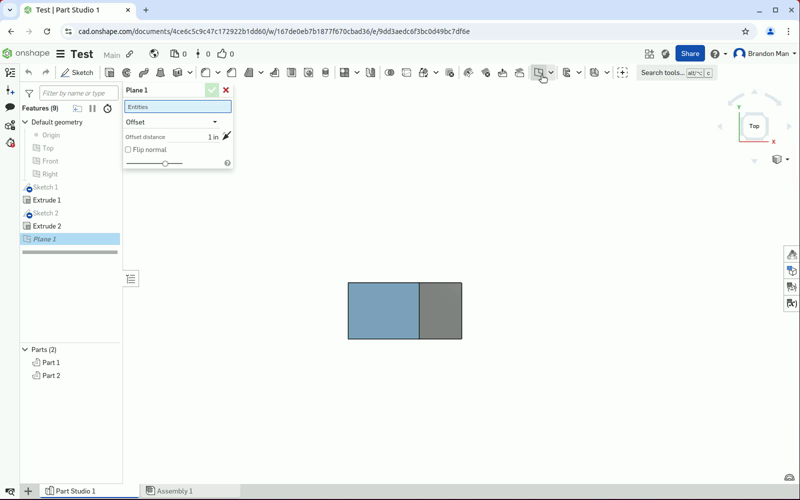
mouse_move(73, 150)
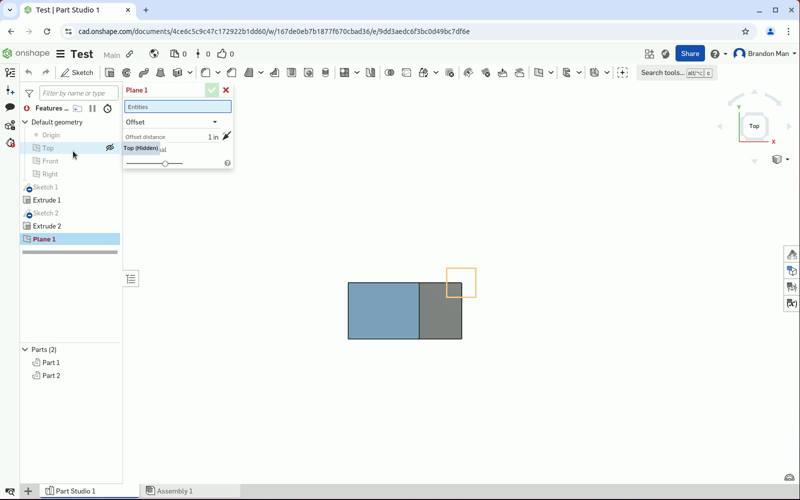
click(73, 150)
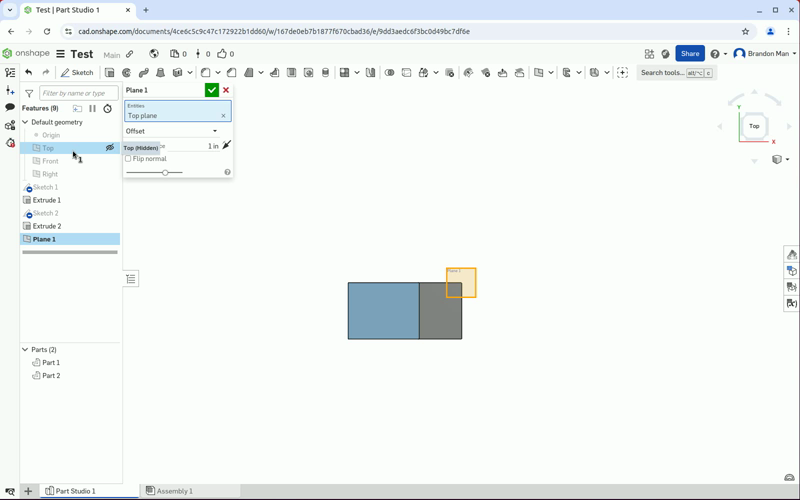
key(tab, 2)
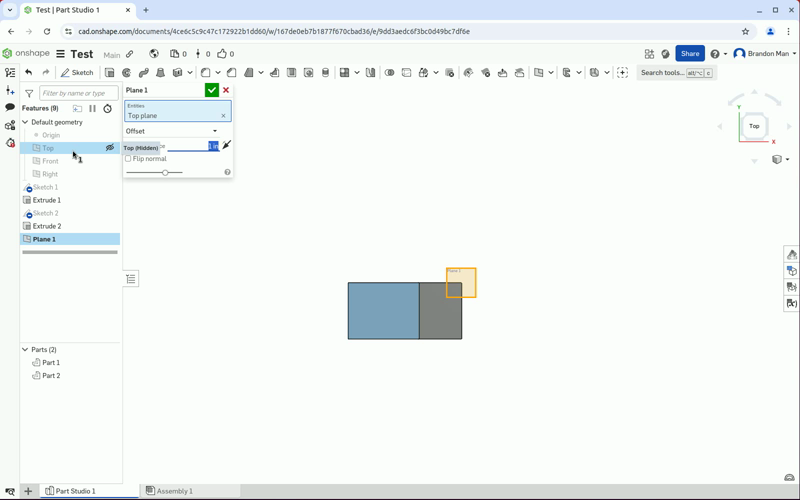
text(11.554)
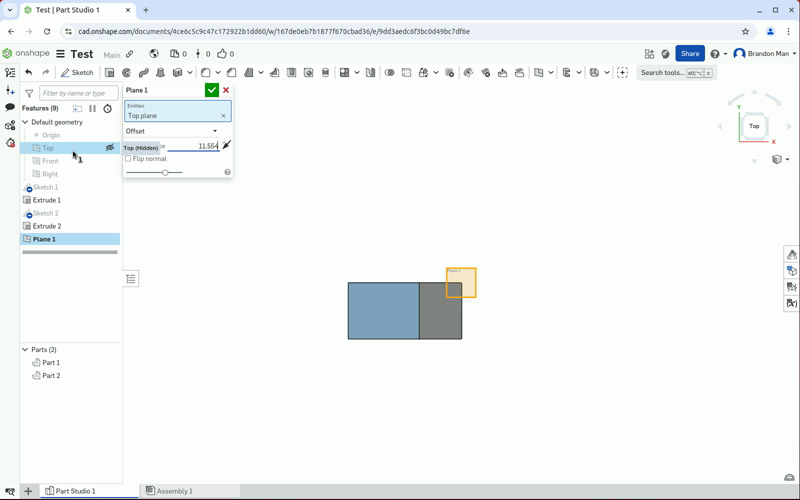
key(enter, 2)
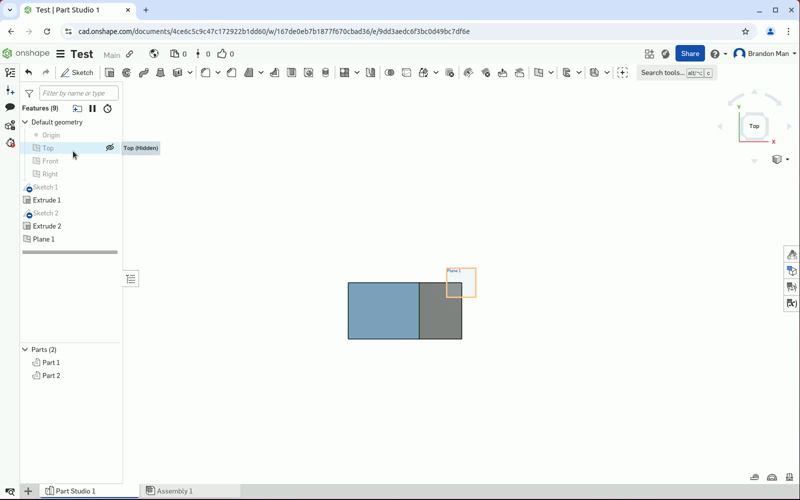
key(shift+s)
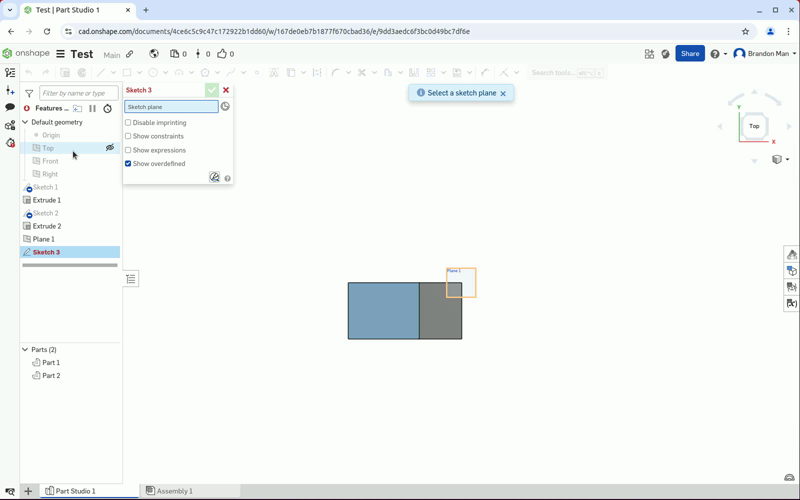
mouse_move(73, 241)
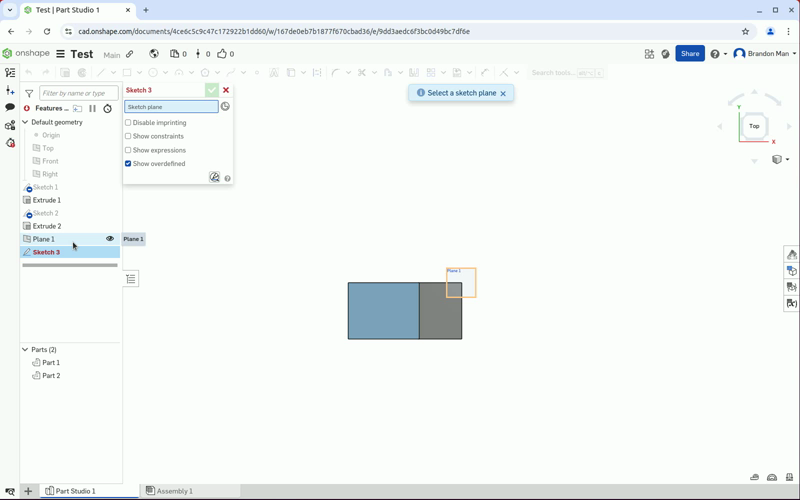
click(73, 241)
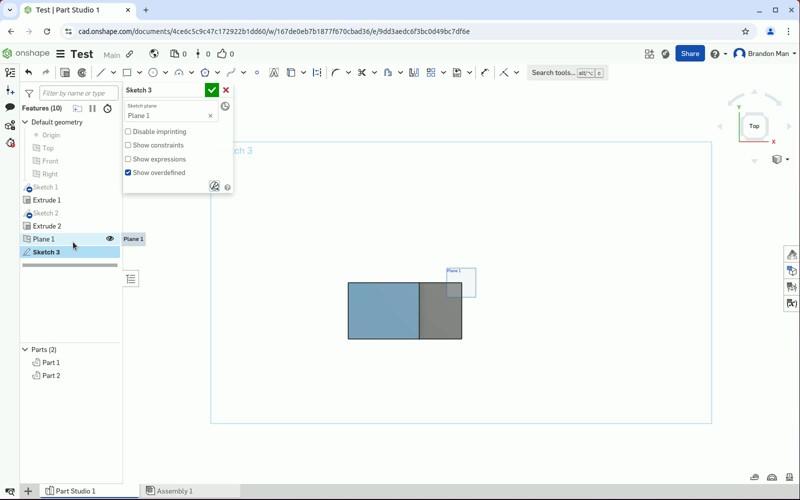
mouse_move(73, 352)
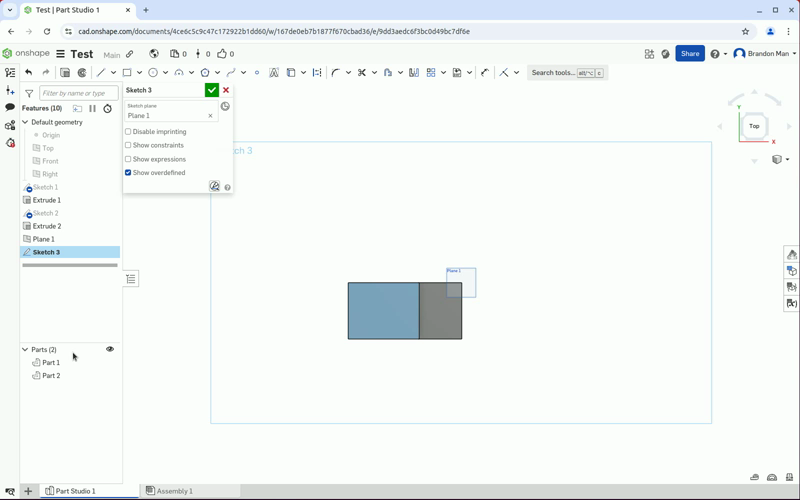
key(y)
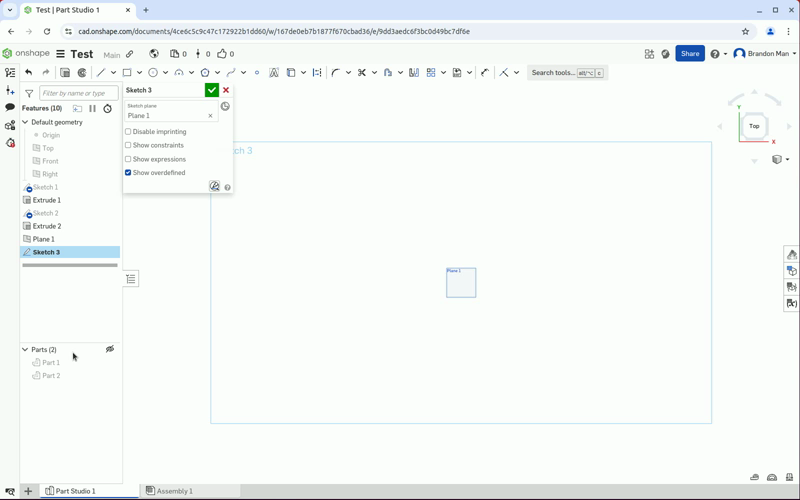
key(l)
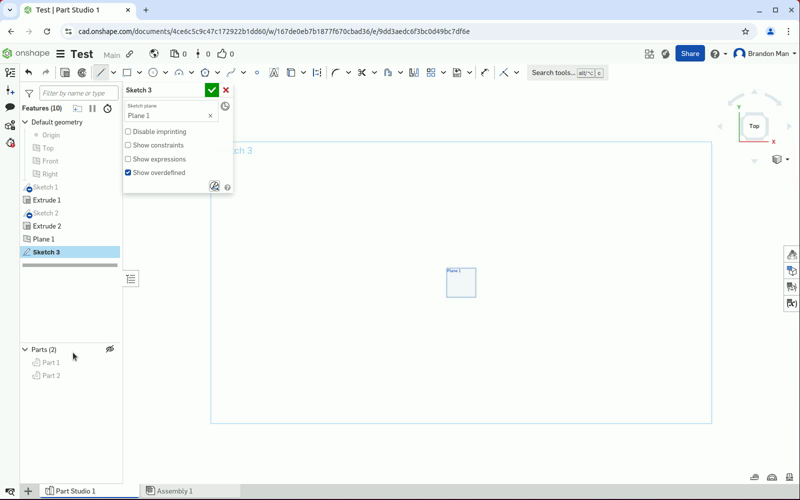
key_down(shift)
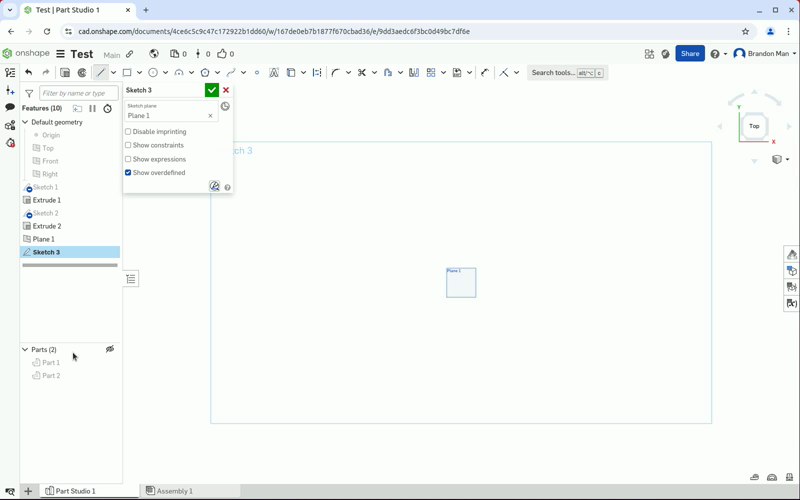
mouse_move(348, 325)
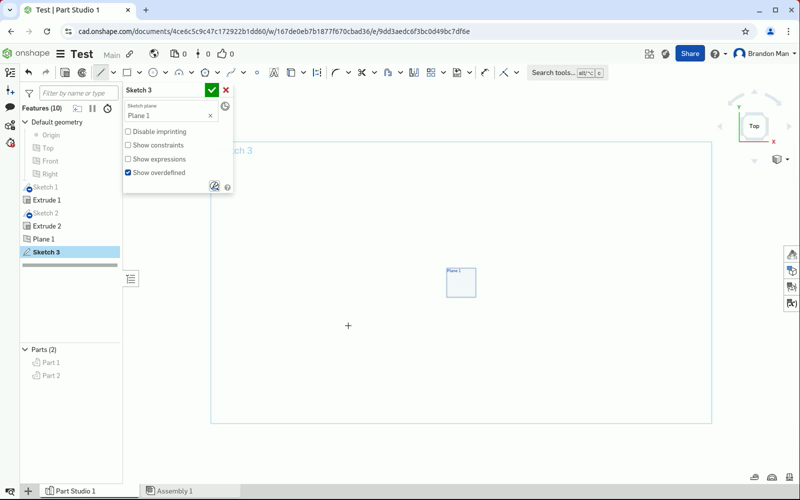
click(348, 325)
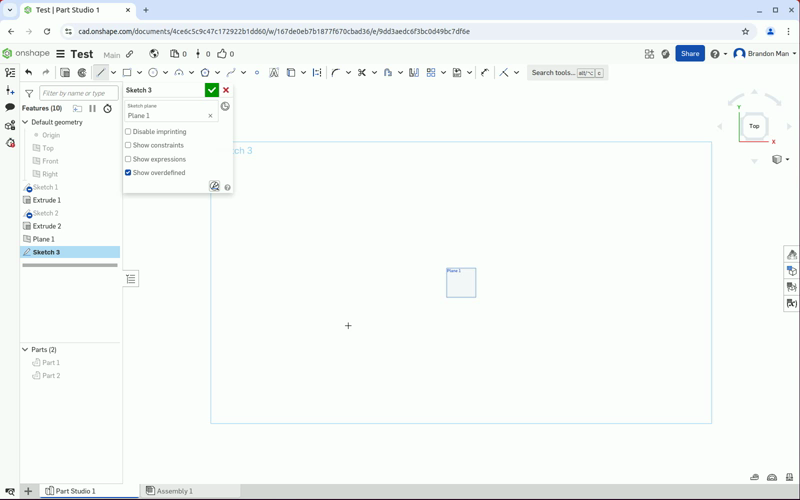
key_up(shift)
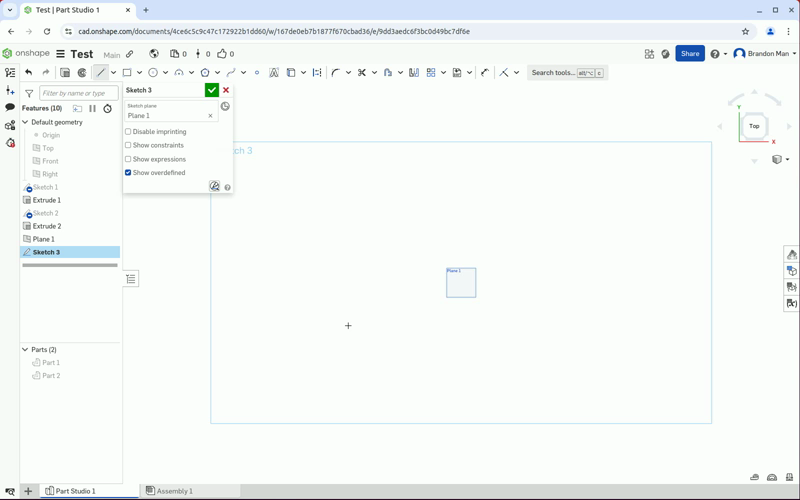
key_down(shift)
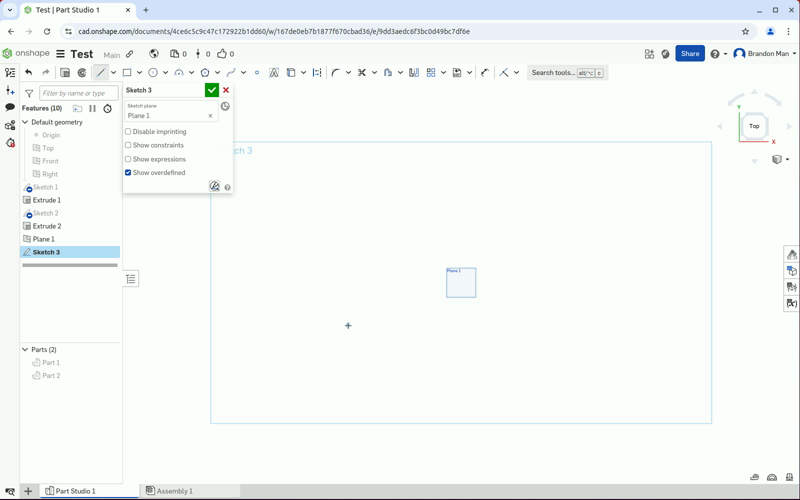
mouse_move(419, 325)
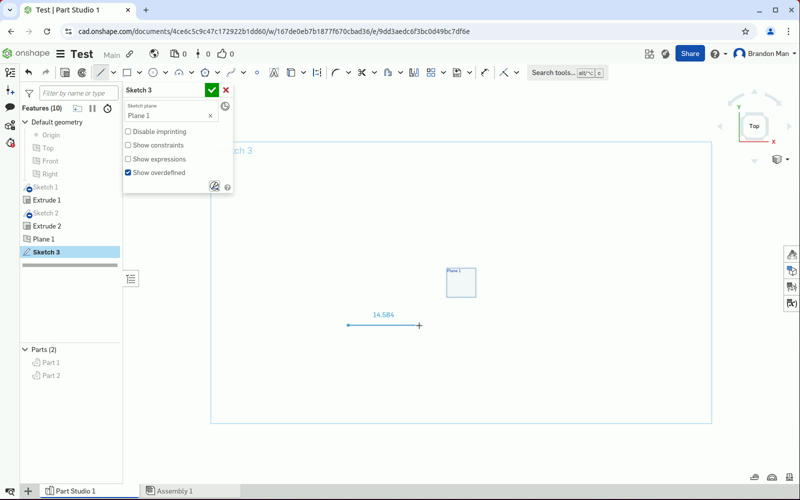
click(419, 325)
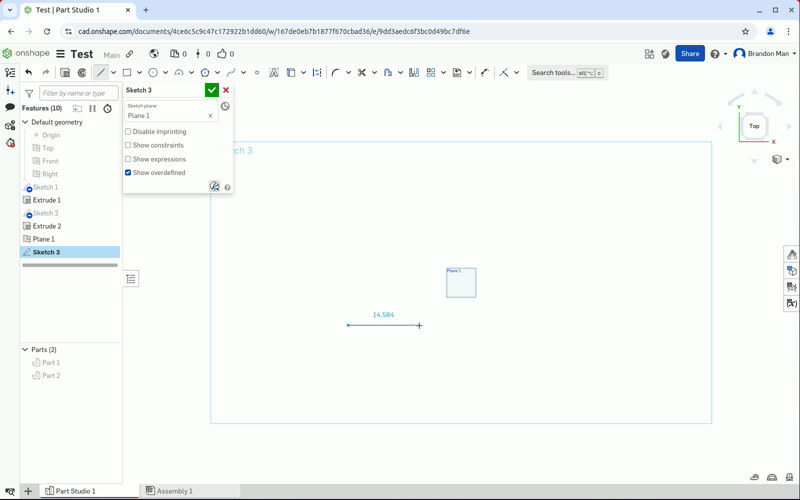
key_up(shift)
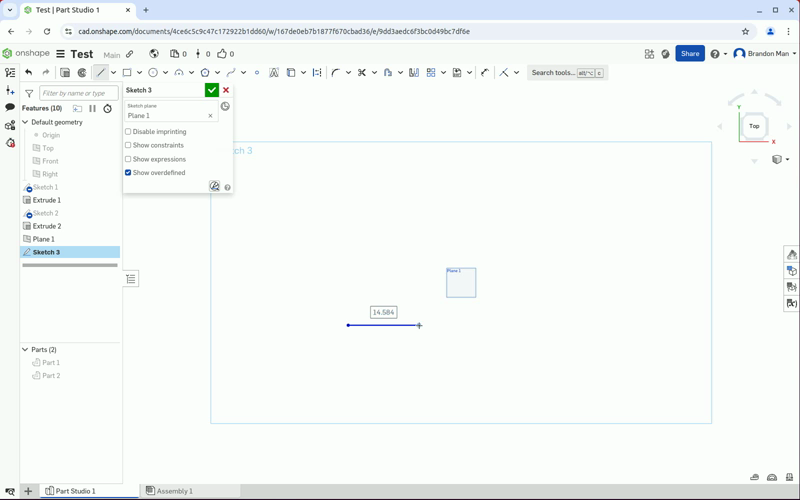
key_down(shift)
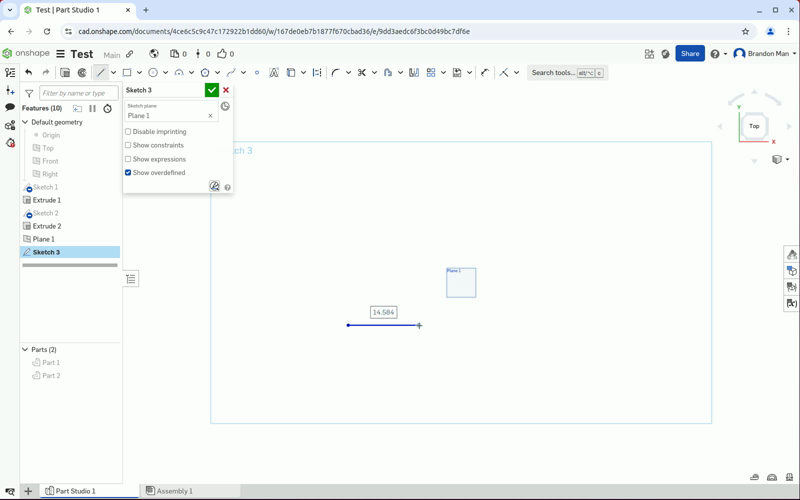
mouse_move(449, 325)
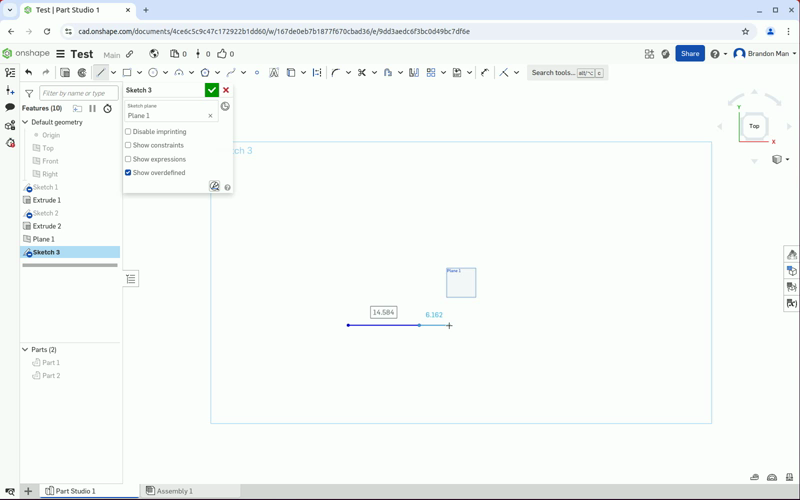
mouse_move(419, 296)
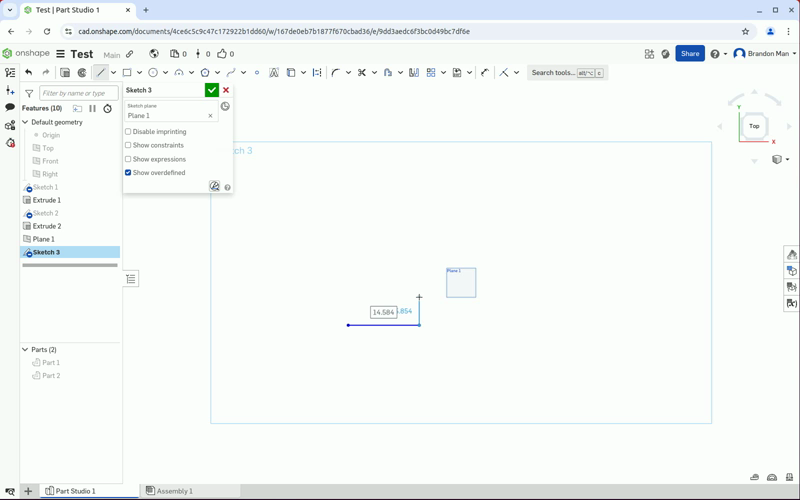
click(419, 296)
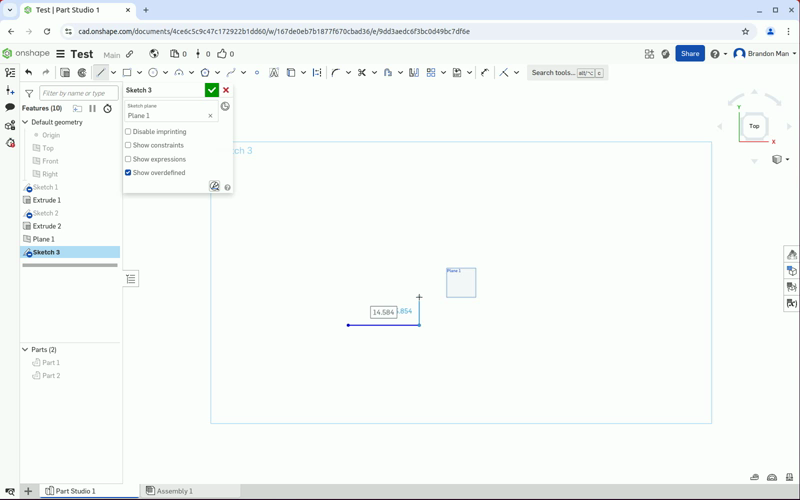
key_up(shift)
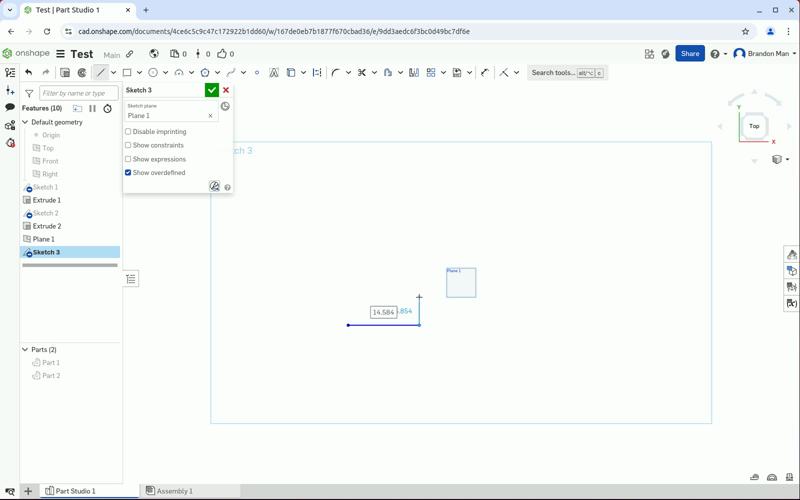
key_down(shift)
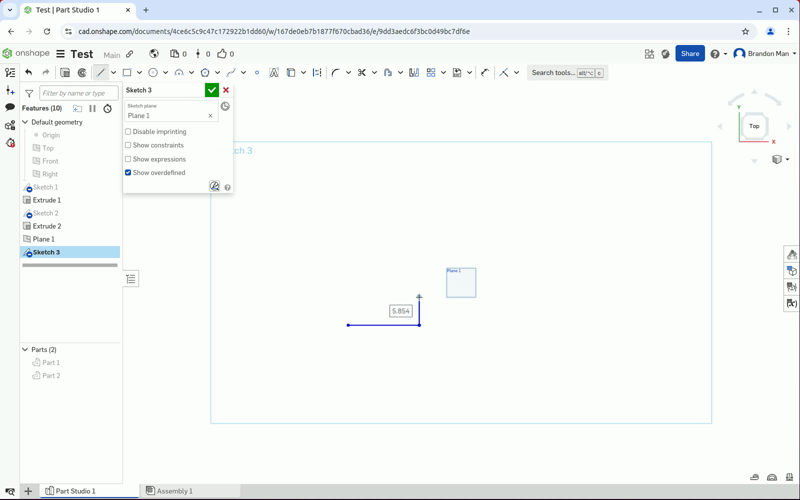
mouse_move(348, 296)
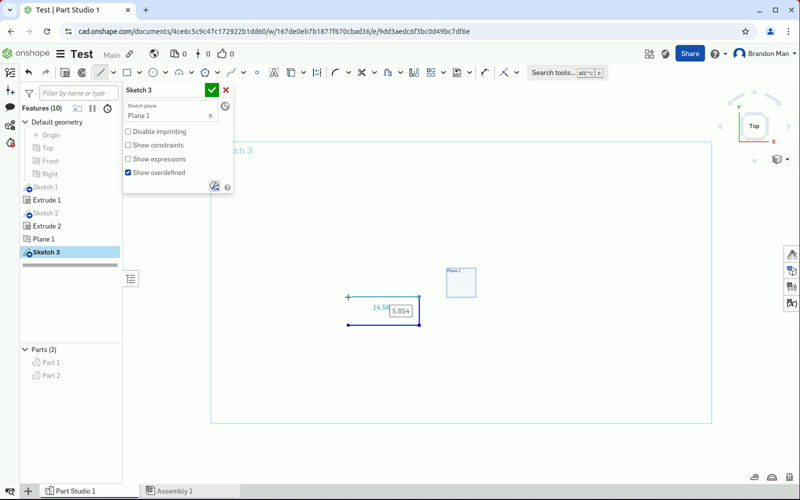
click(348, 296)
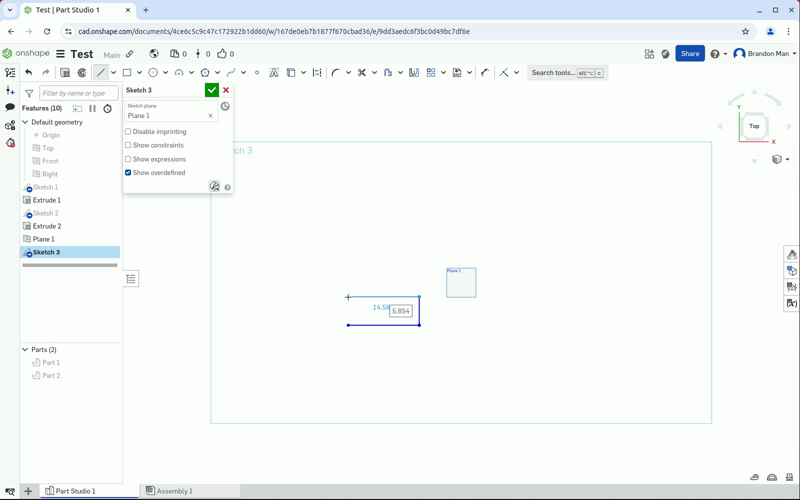
key_up(shift)
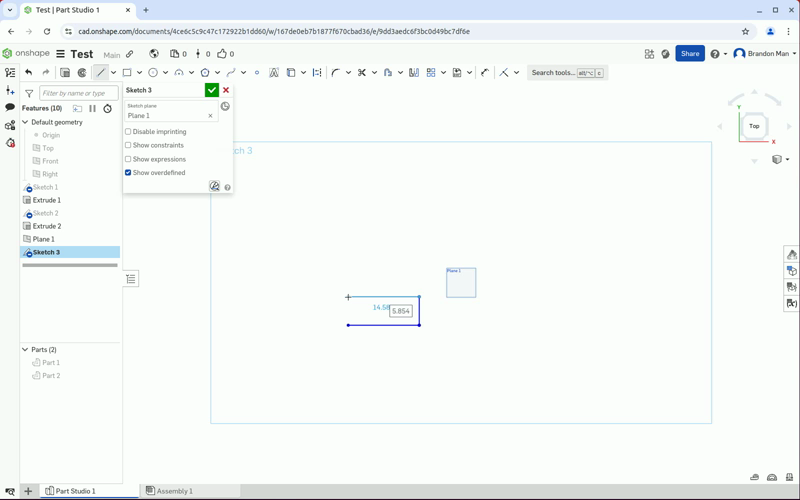
mouse_move(378, 296)
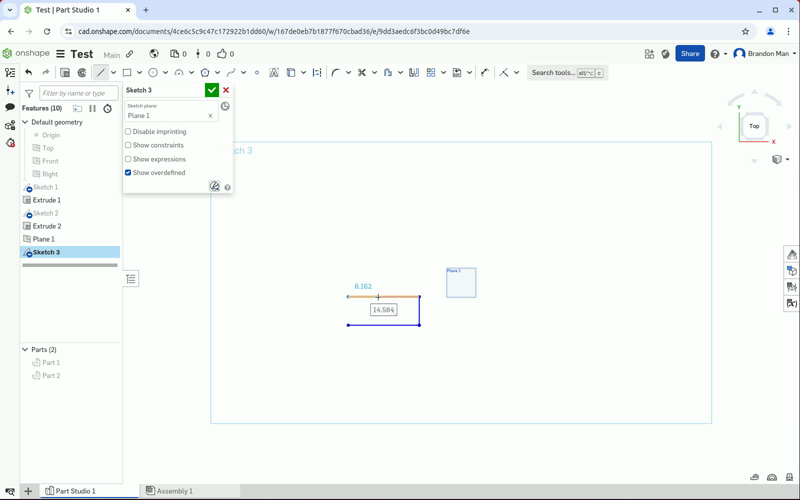
key_down(shift)
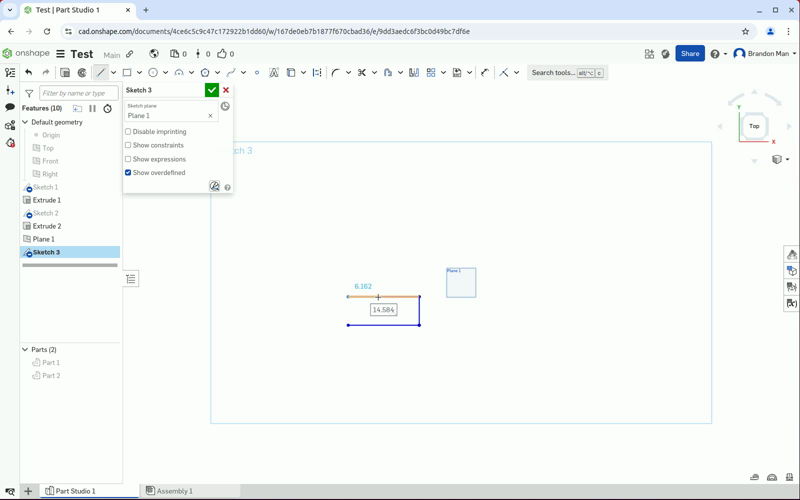
mouse_move(348, 325)
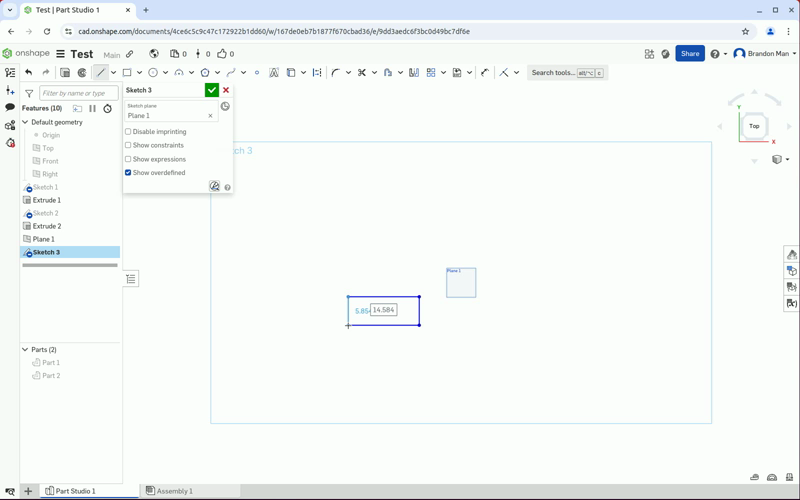
key_up(shift)
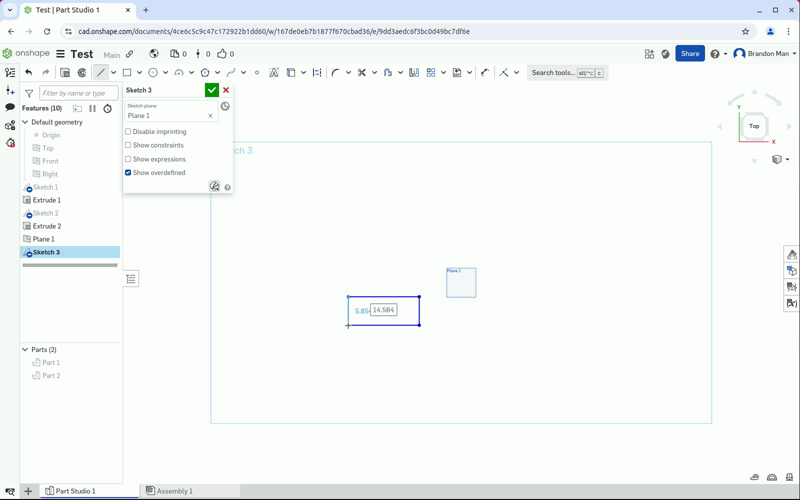
click(348, 325)
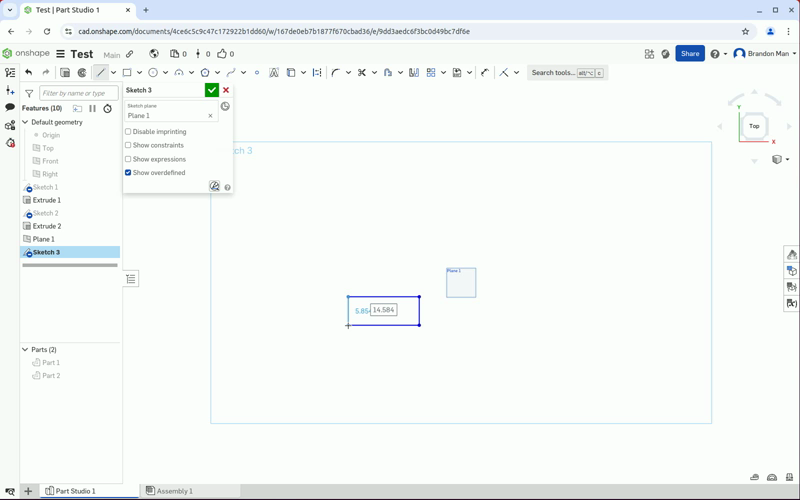
key(esc)
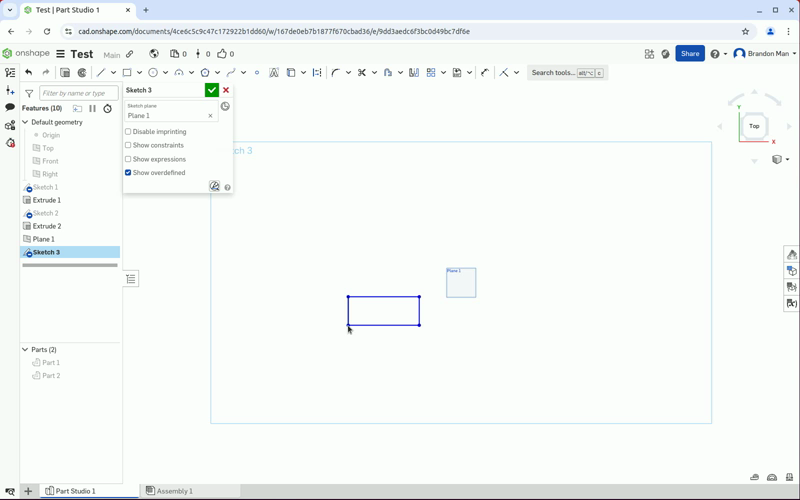
mouse_move(405, 322)
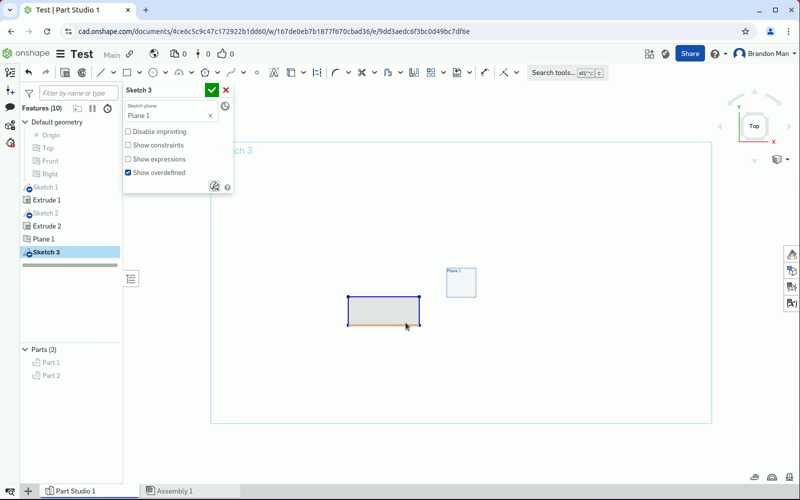
click(405, 322)
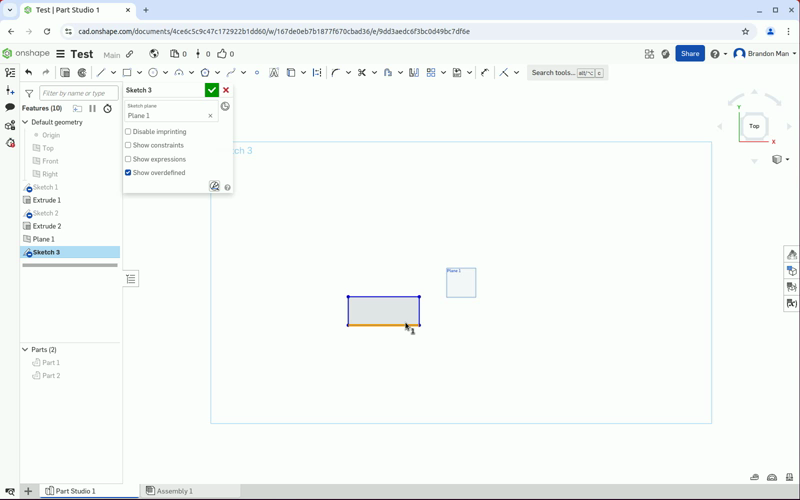
mouse_move(73, 352)
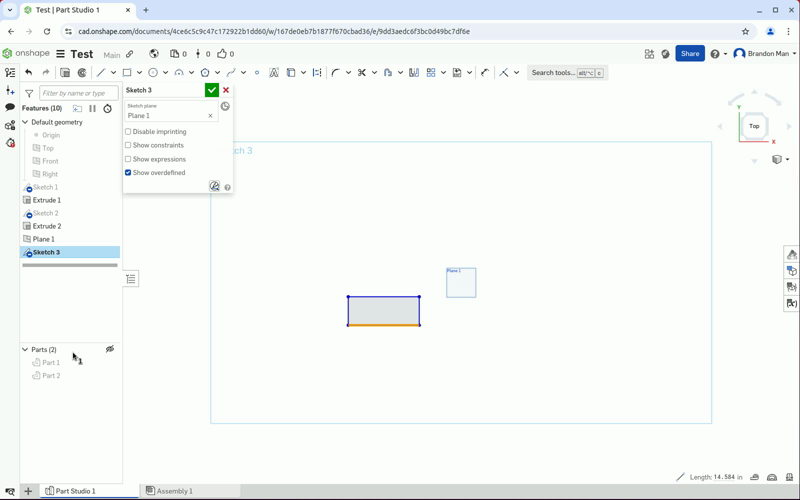
key(shift+y)
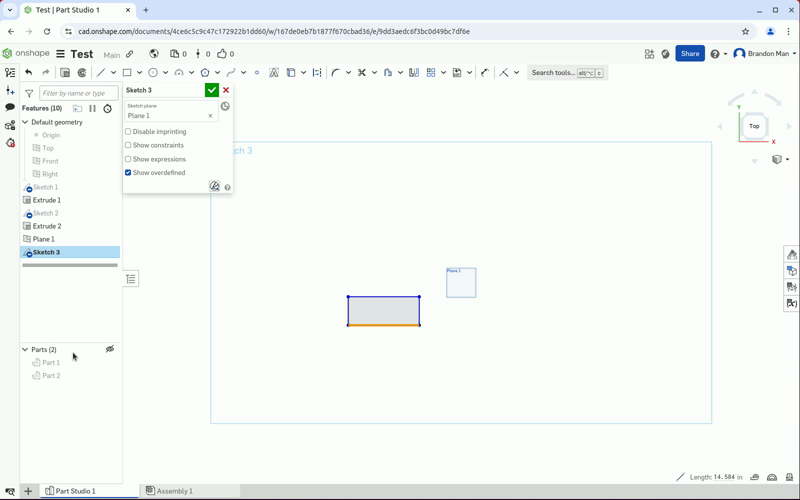
key(shift+e)
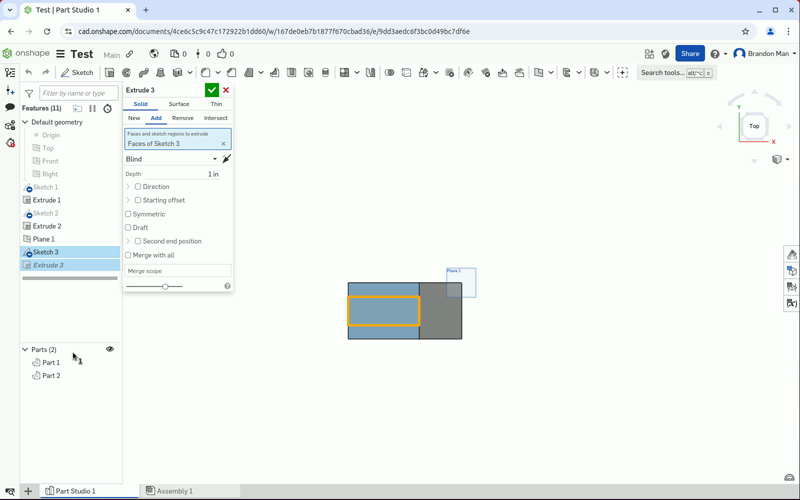
mouse_move(143, 106)
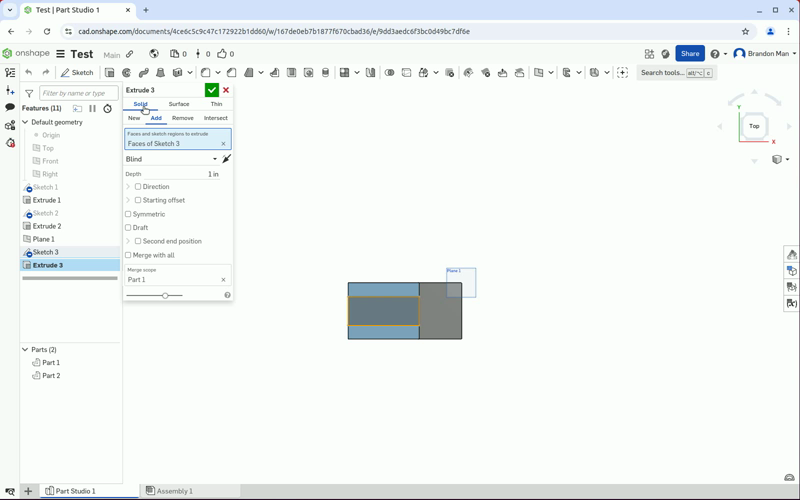
click(143, 106)
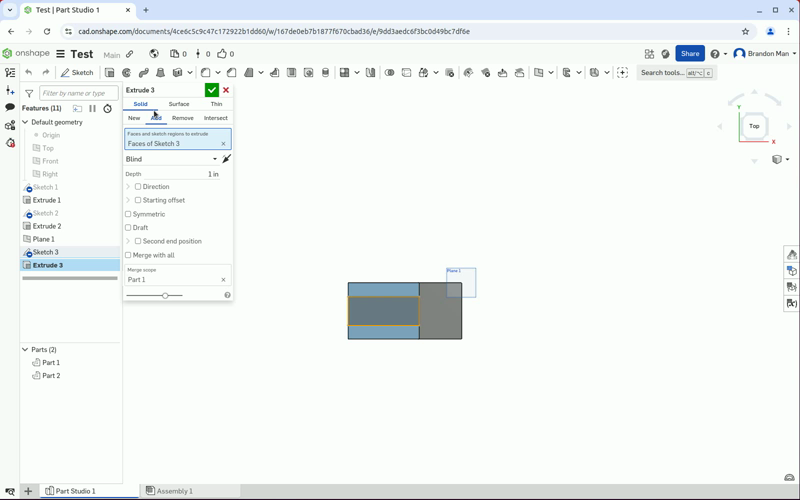
mouse_move(186, 120)
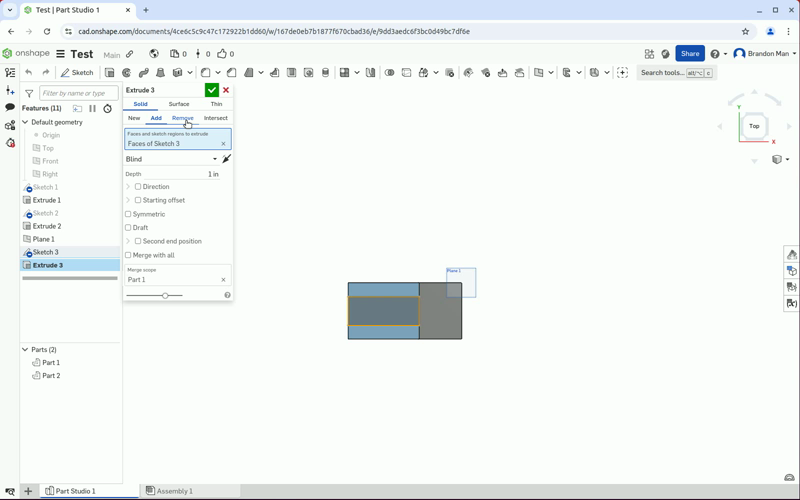
click(186, 120)
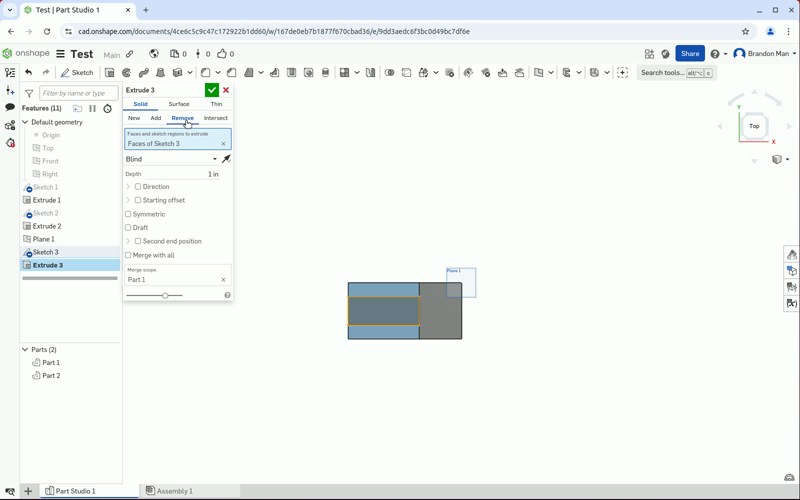
key(tab, 4)
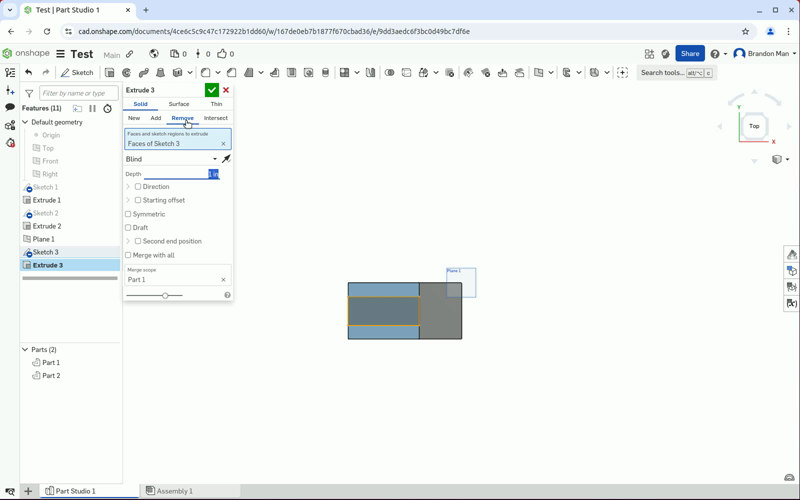
text(2.889)
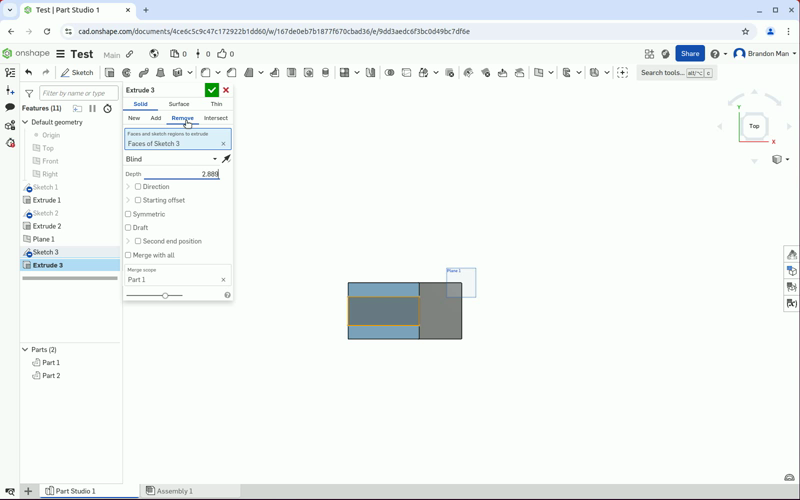
key(tab, 6)
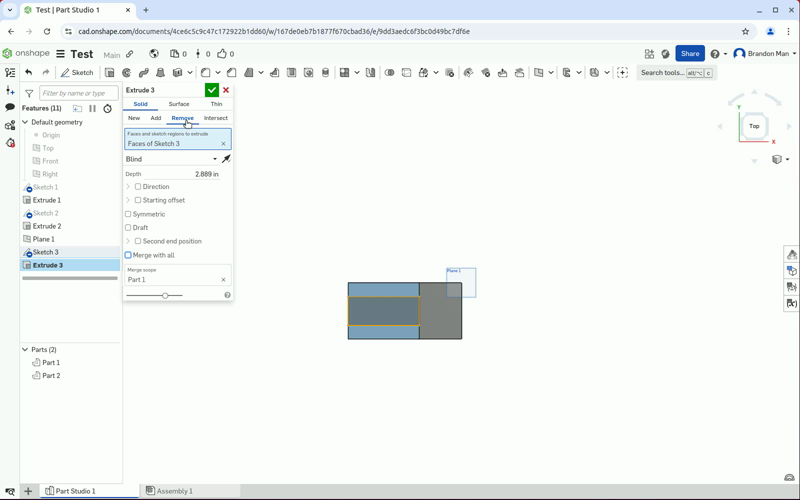
key(space)
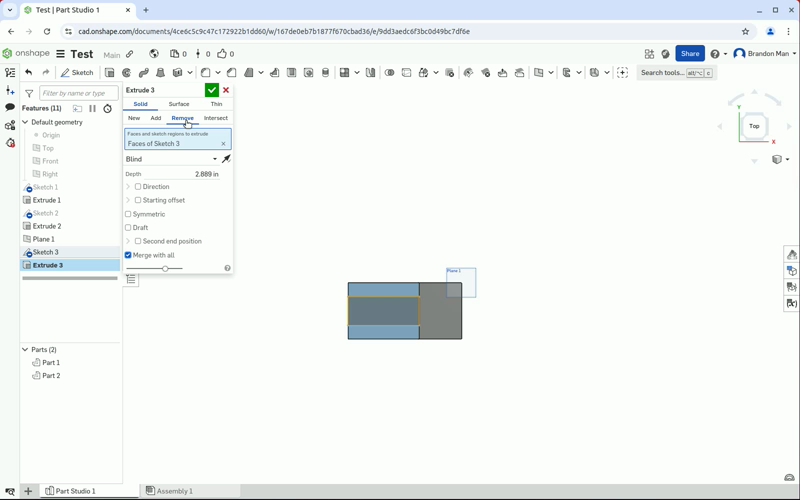
key(enter)
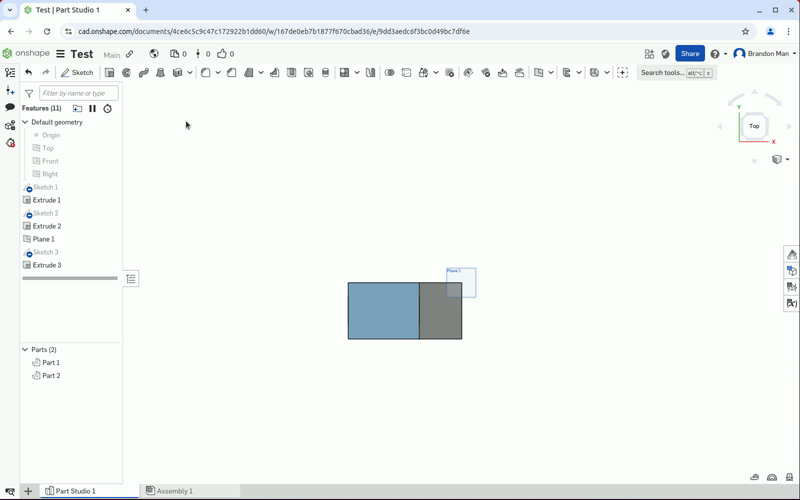
key(shift+h)
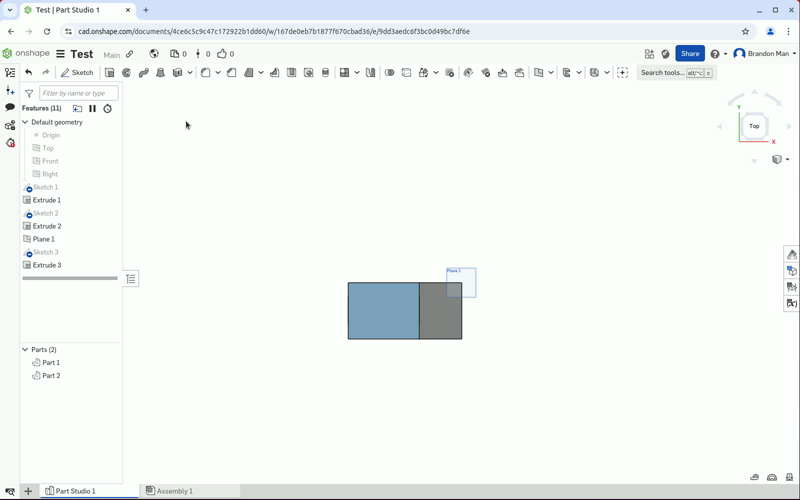
key(shift+h)
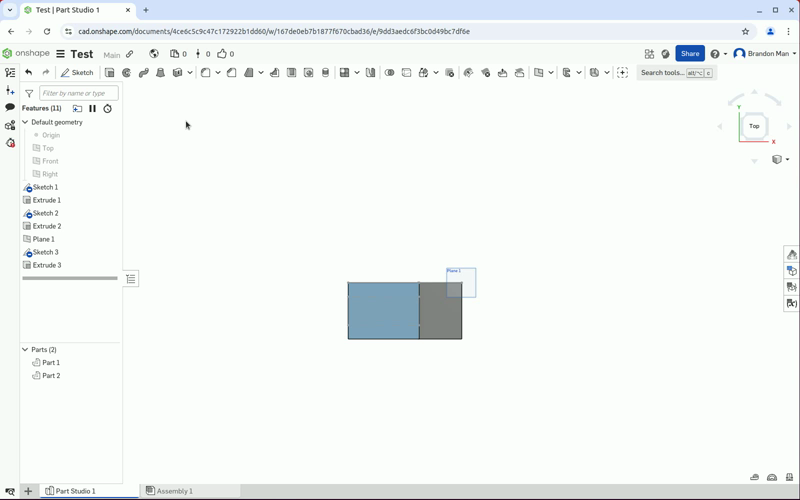
key(shift+7)
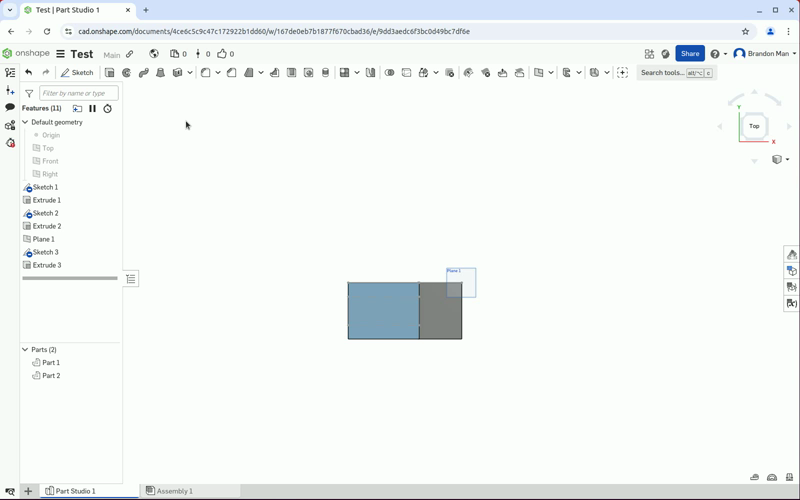
key(up, 3)
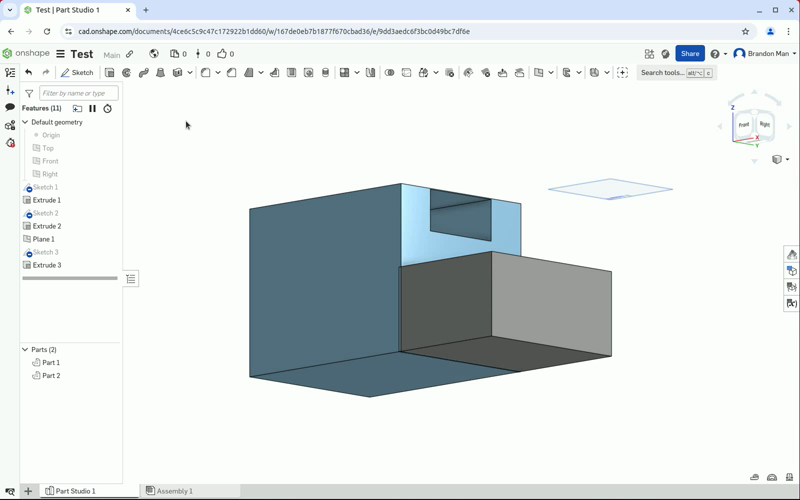
key(left, 3)
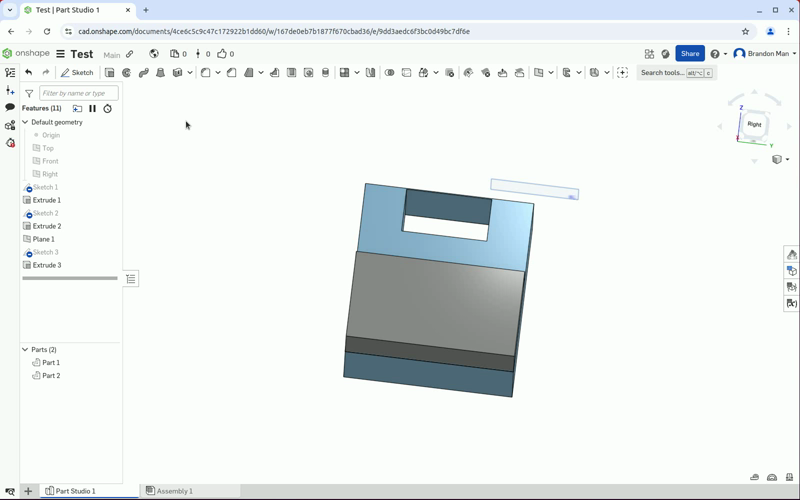
key(right, 3)
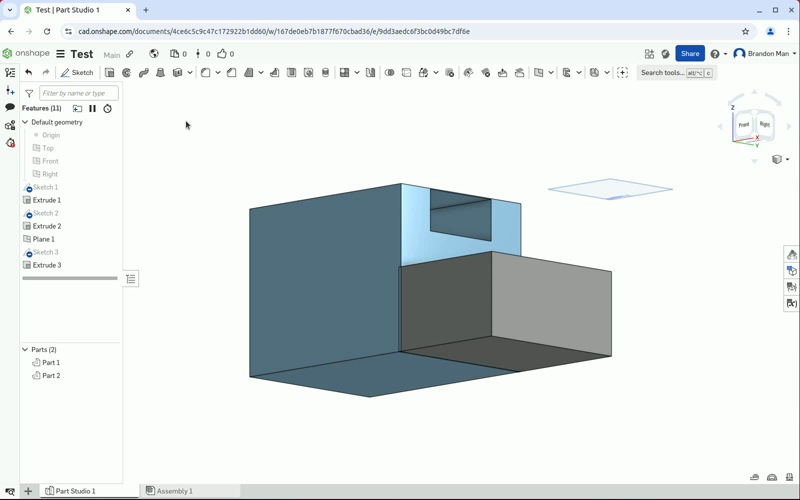
key(down, 3)
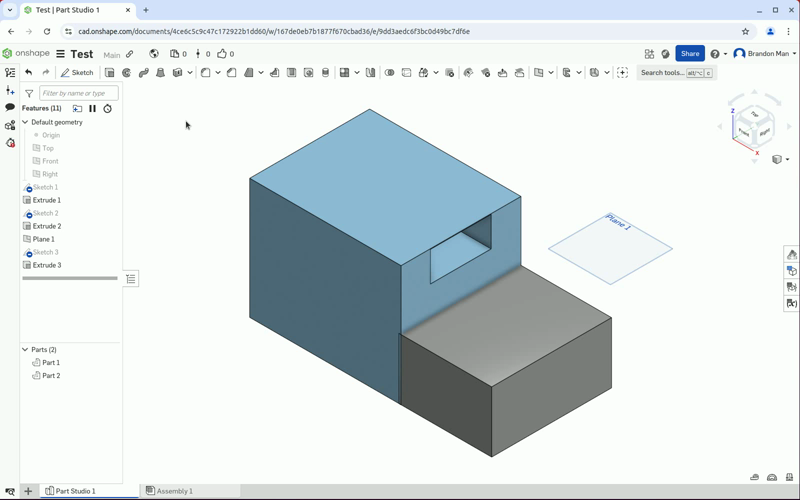
mouse_move(73, 189)
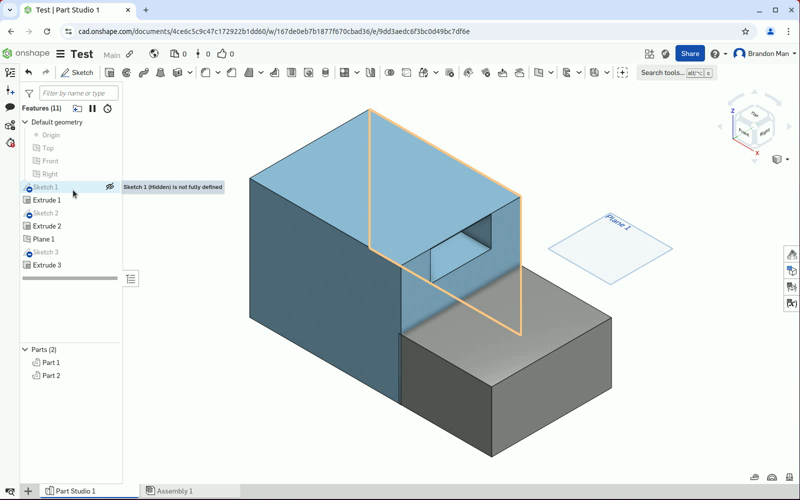
click(73, 189)